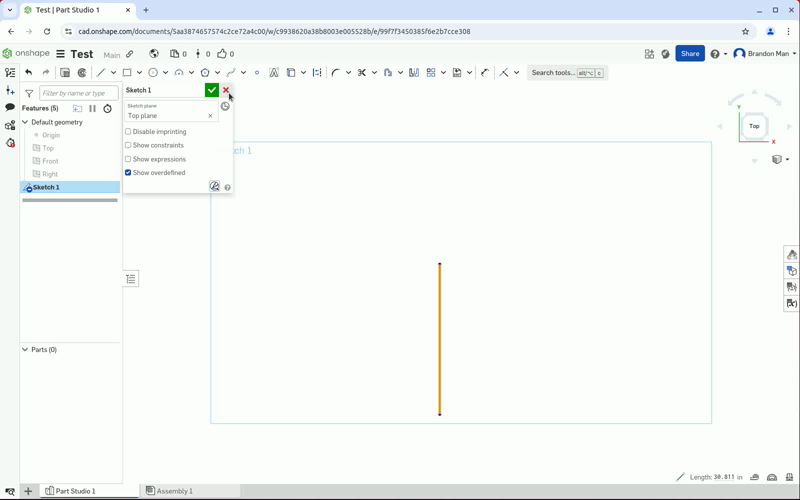
key(shift+h)
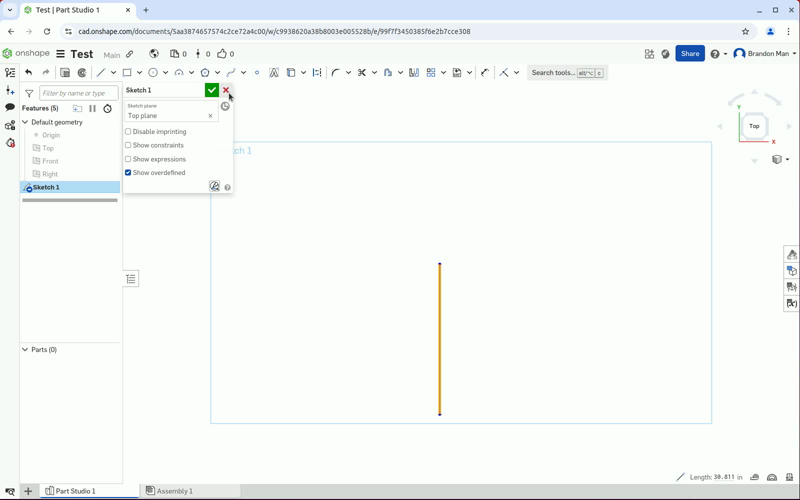
key(shift+s)
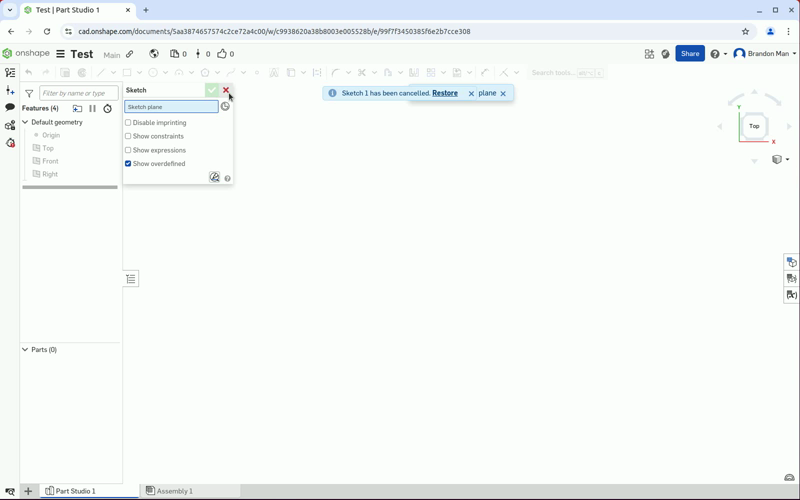
mouse_move(73, 150)
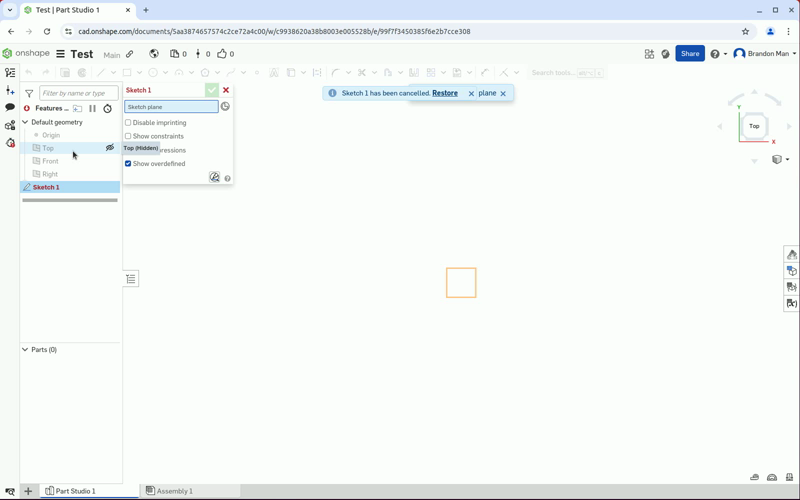
click(73, 150)
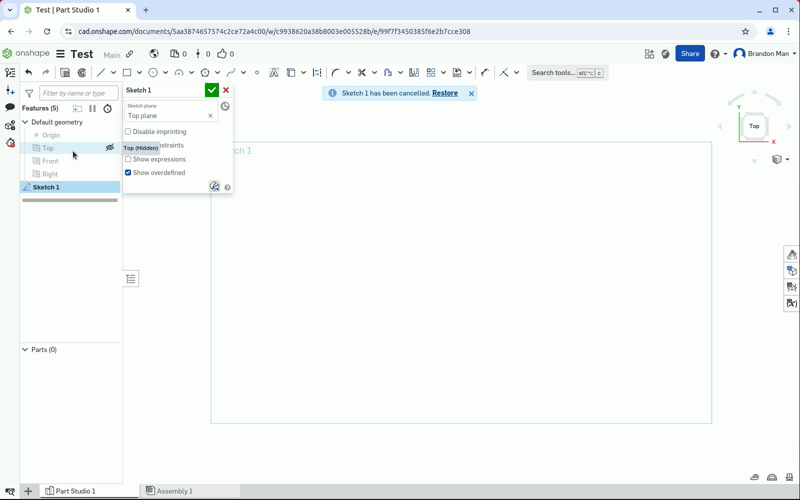
mouse_move(73, 352)
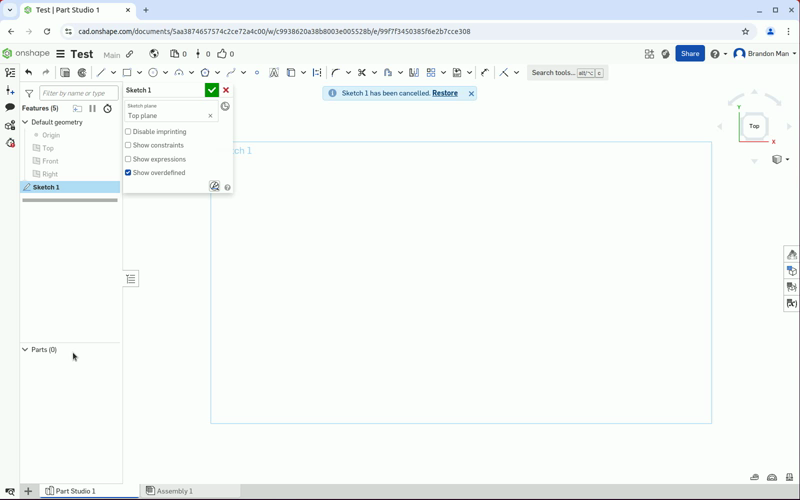
key(y)
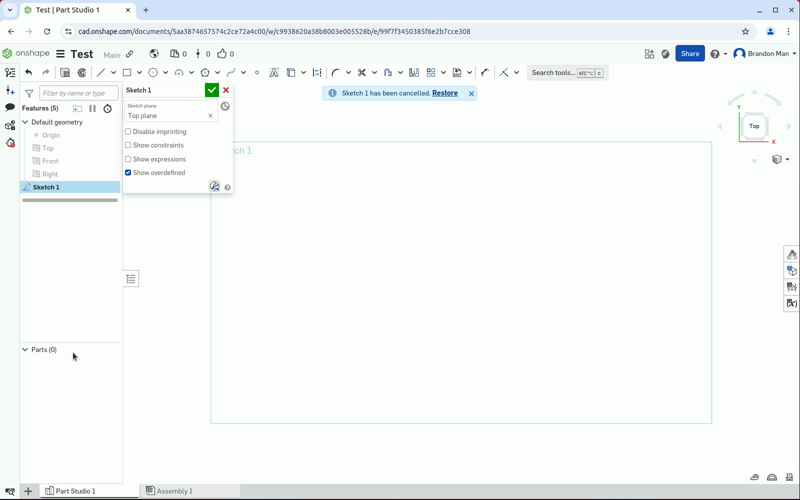
key(l)
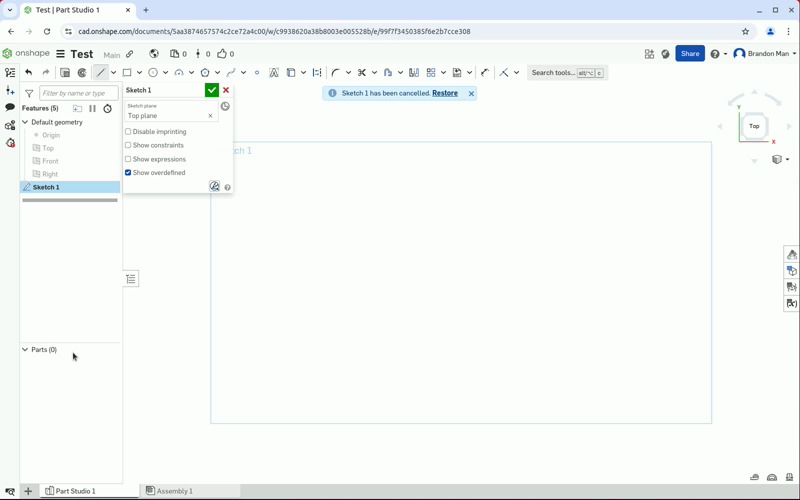
key_down(shift)
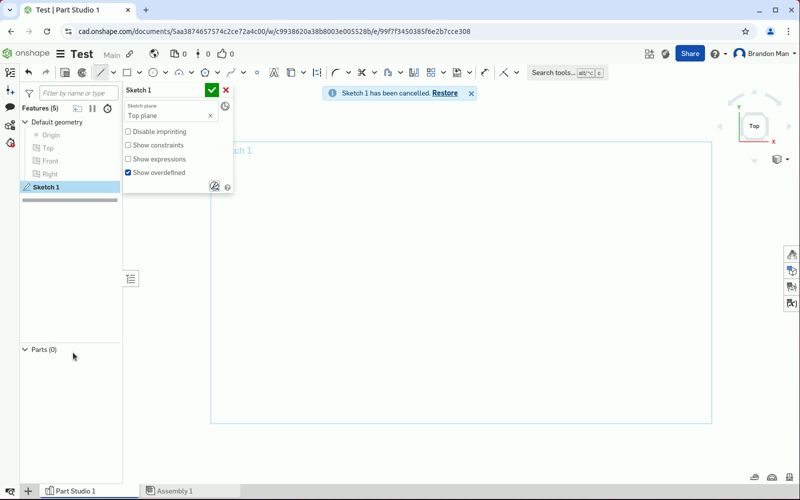
mouse_move(447, 285)
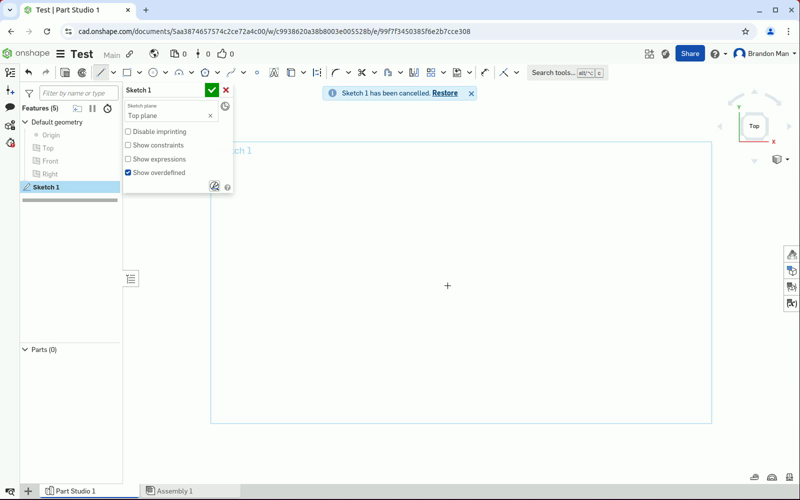
click(447, 285)
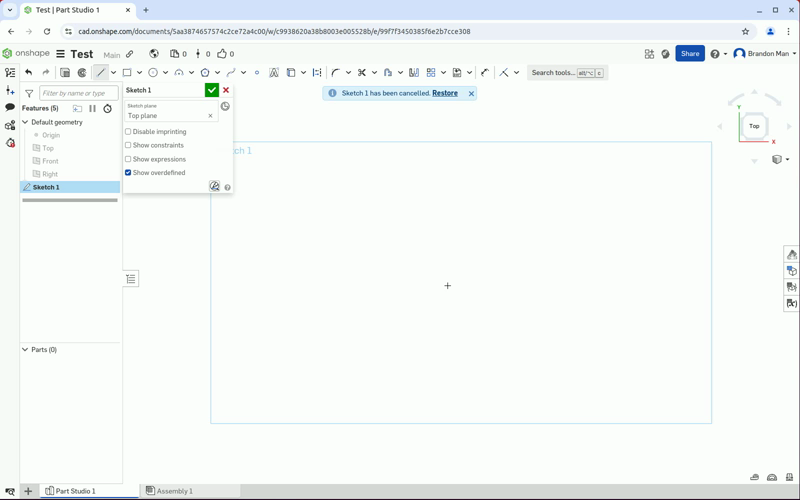
key_up(shift)
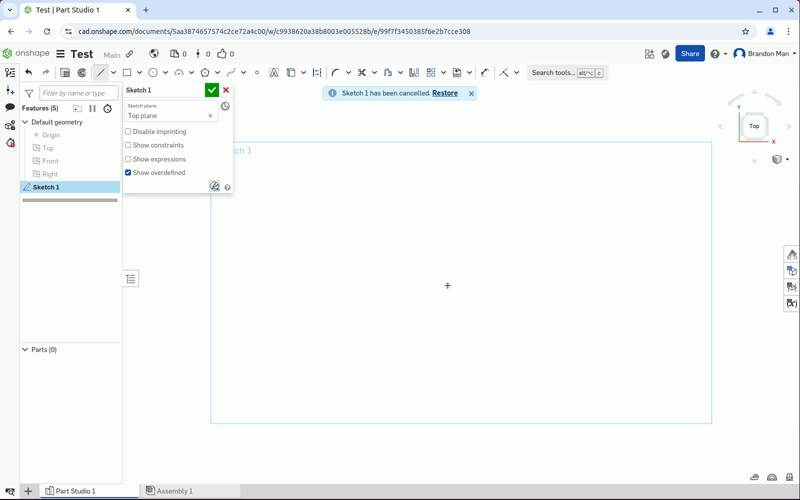
key_down(shift)
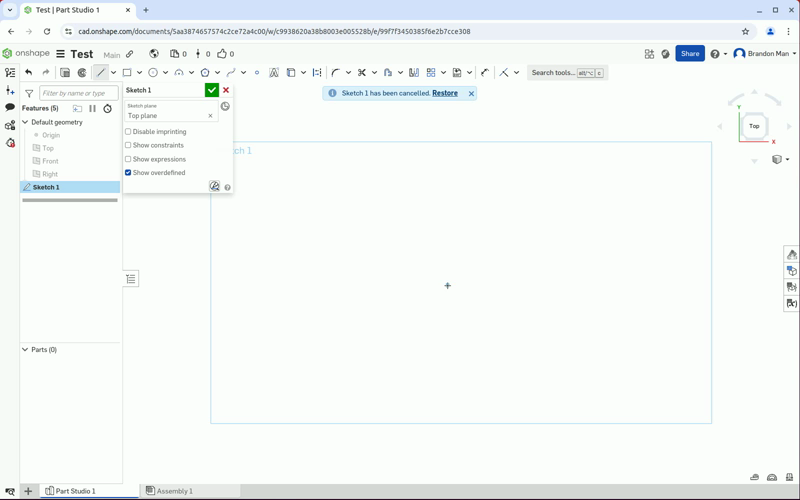
mouse_move(477, 285)
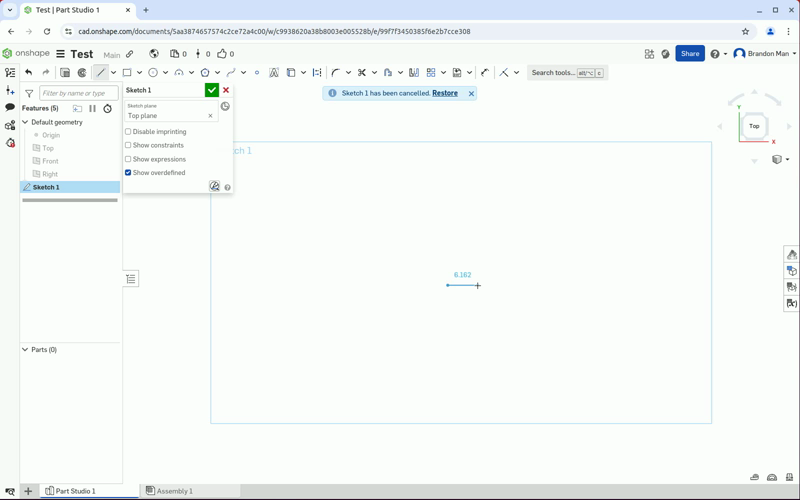
mouse_move(456, 295)
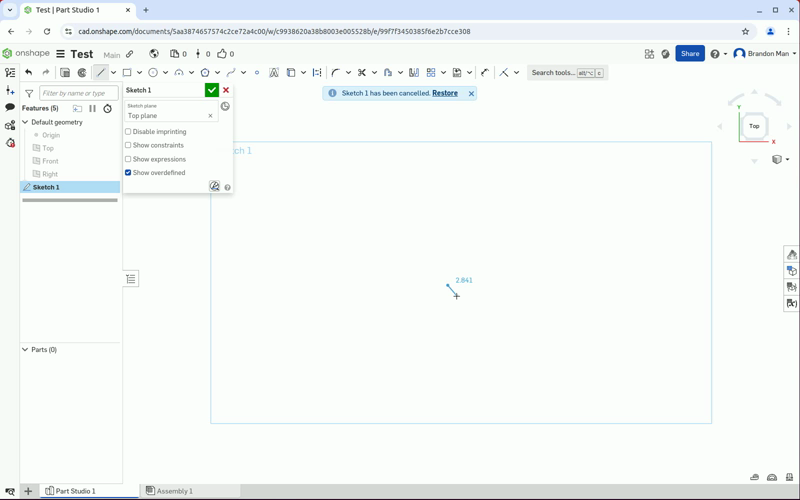
click(456, 295)
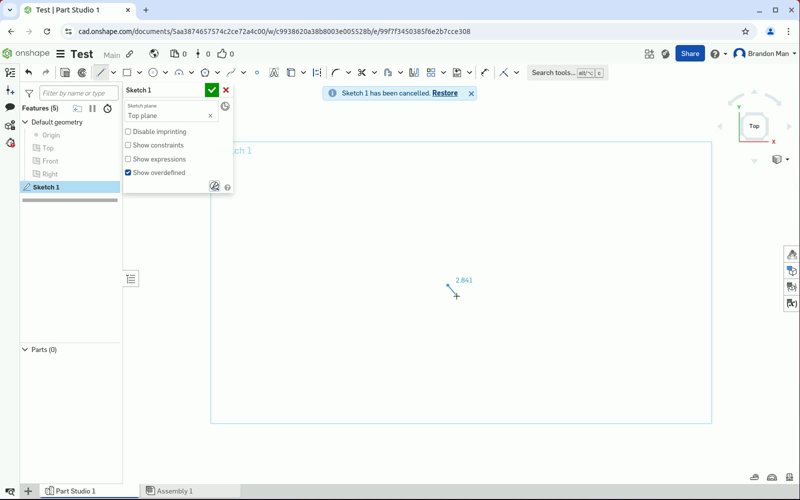
key_up(shift)
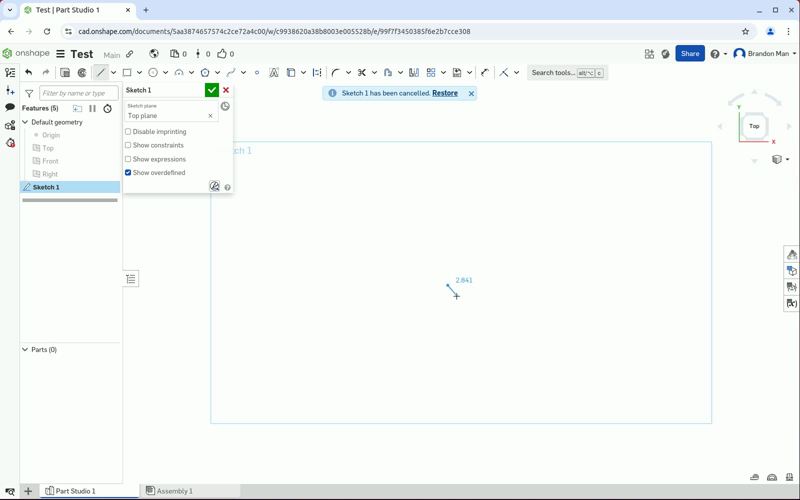
key_down(shift)
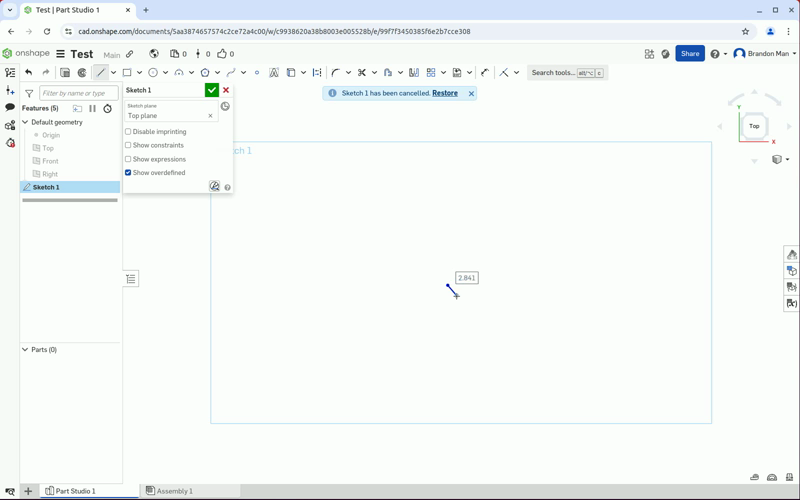
mouse_move(486, 295)
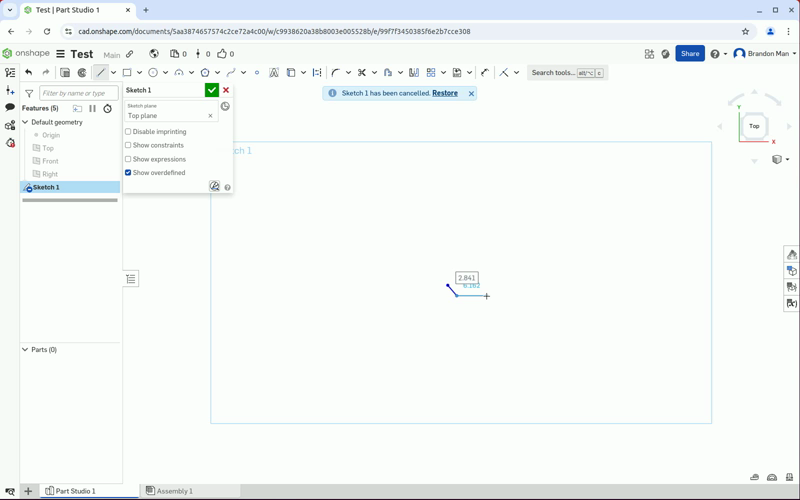
mouse_move(470, 292)
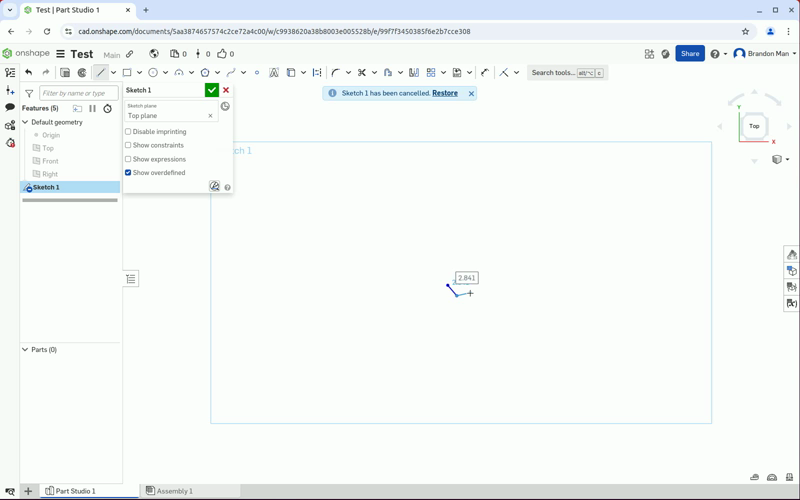
click(470, 292)
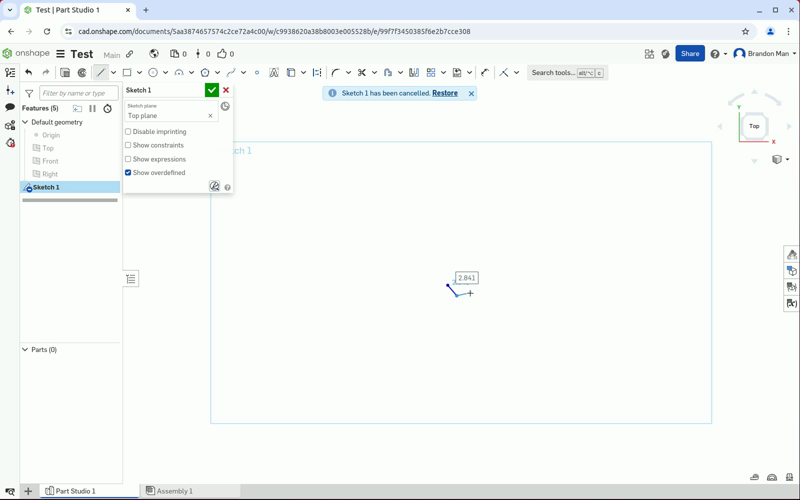
key_up(shift)
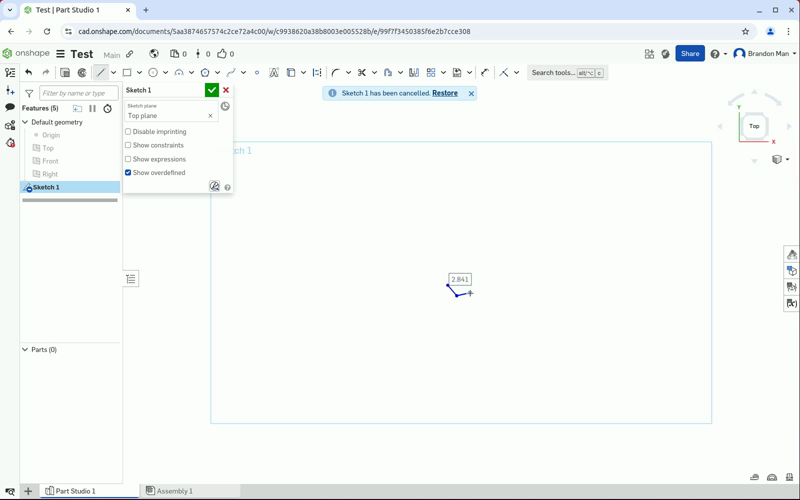
key_down(shift)
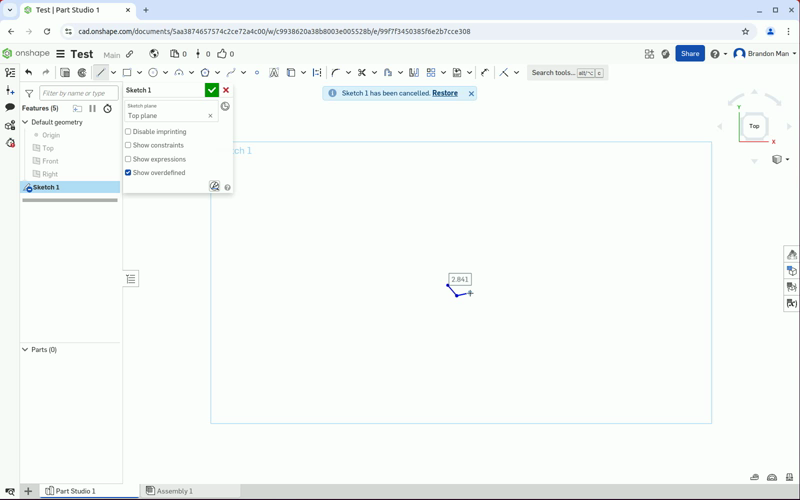
mouse_move(500, 292)
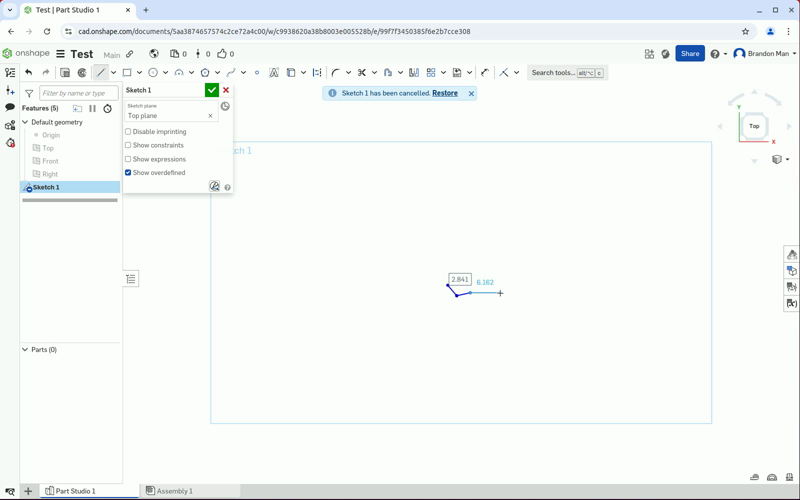
mouse_move(474, 279)
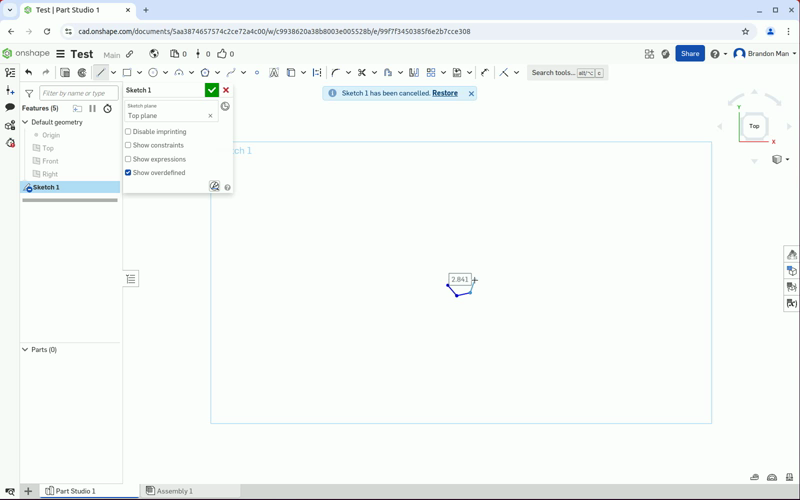
click(474, 279)
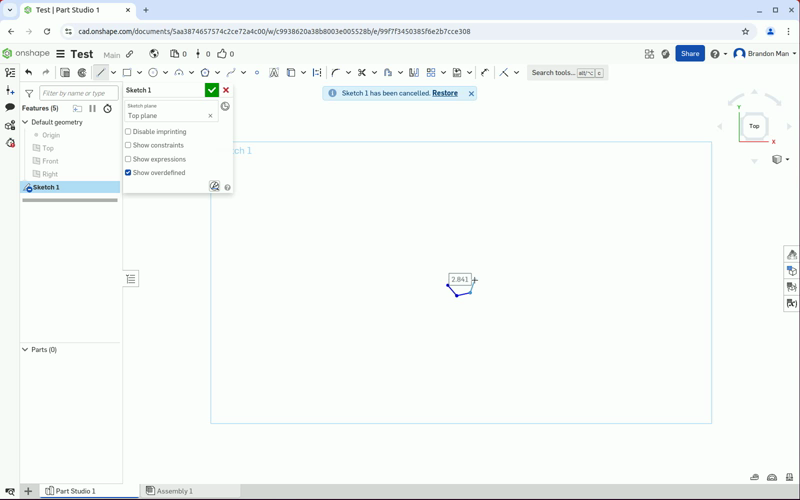
key_up(shift)
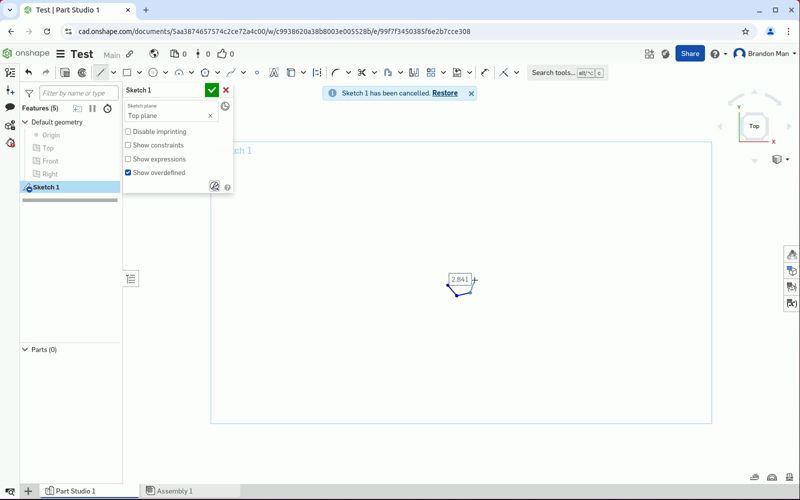
key_down(shift)
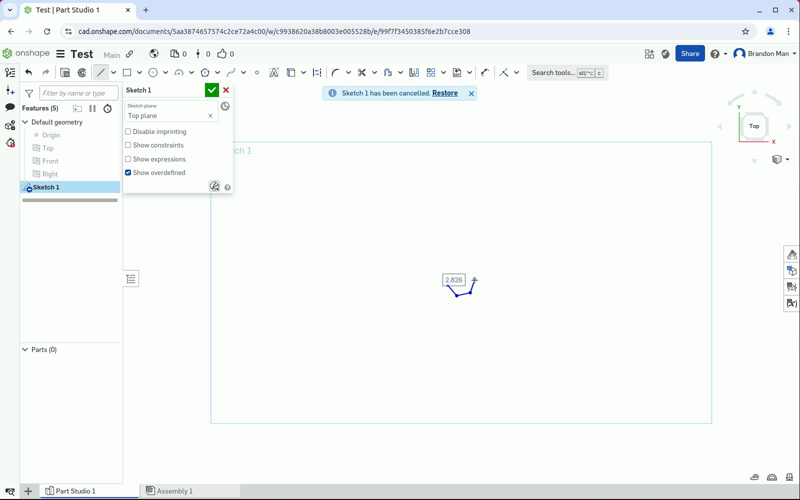
mouse_move(504, 279)
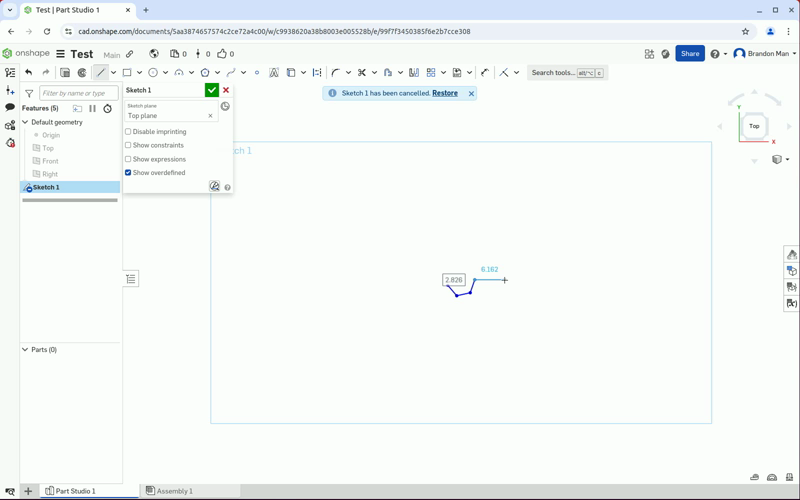
mouse_move(465, 269)
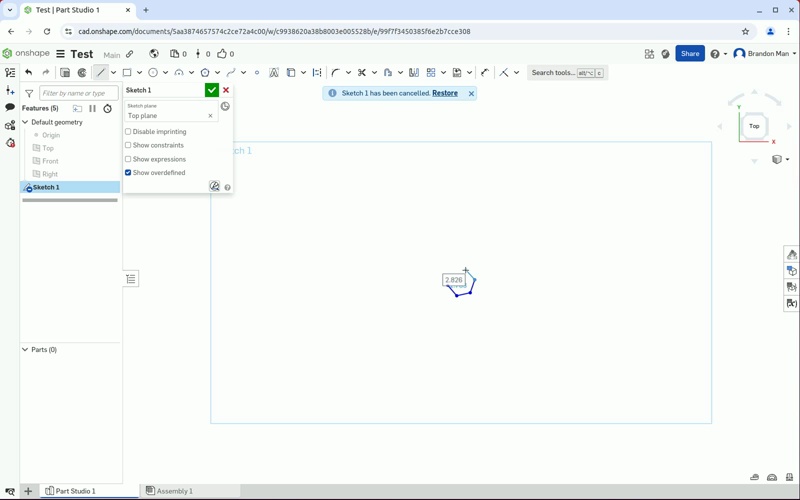
click(465, 269)
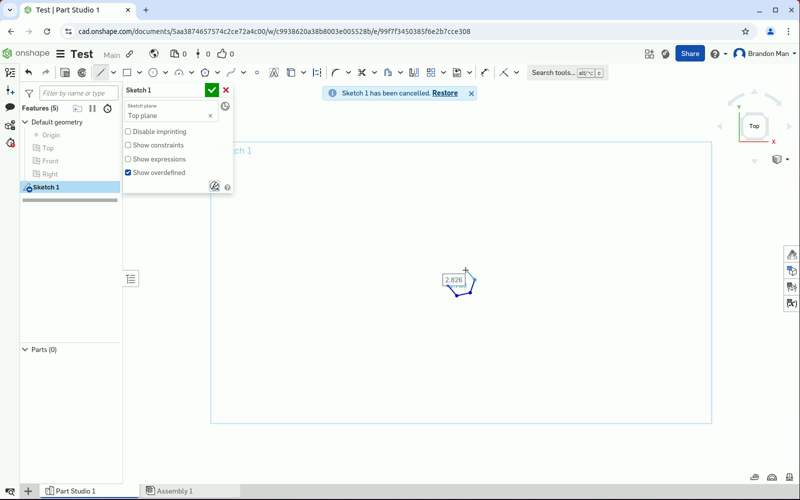
key_up(shift)
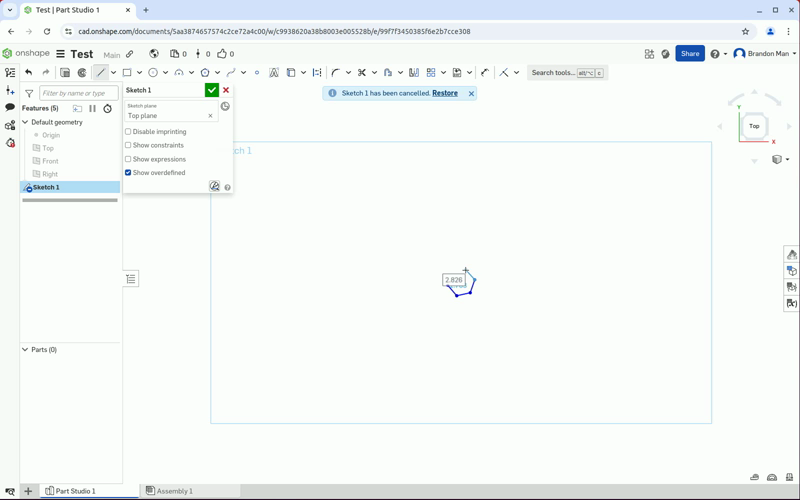
key_down(shift)
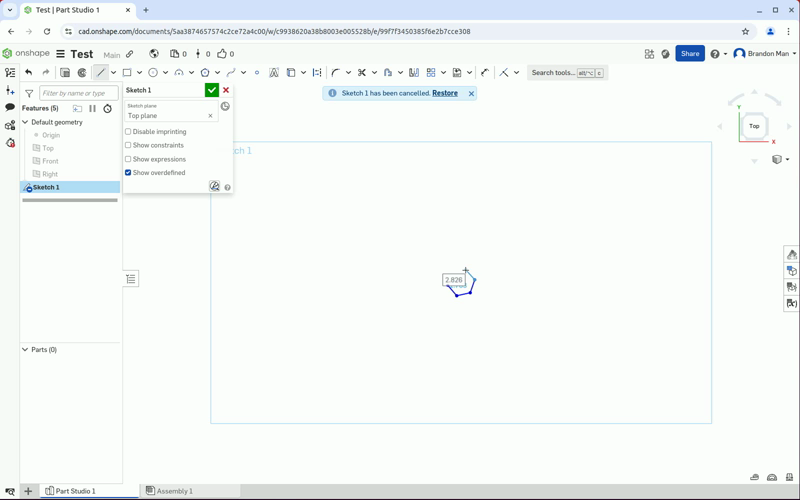
mouse_move(495, 269)
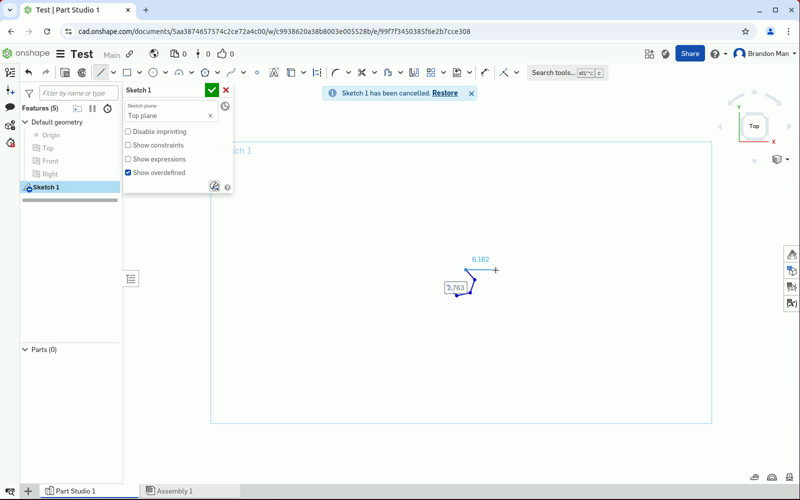
mouse_move(452, 272)
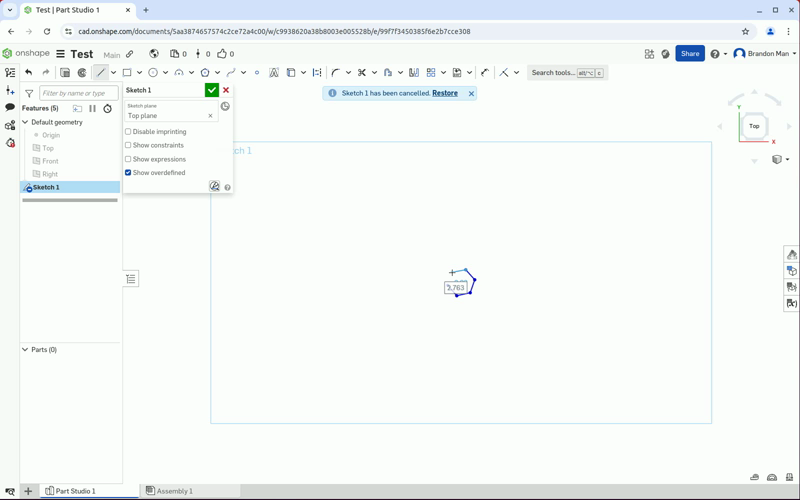
click(452, 272)
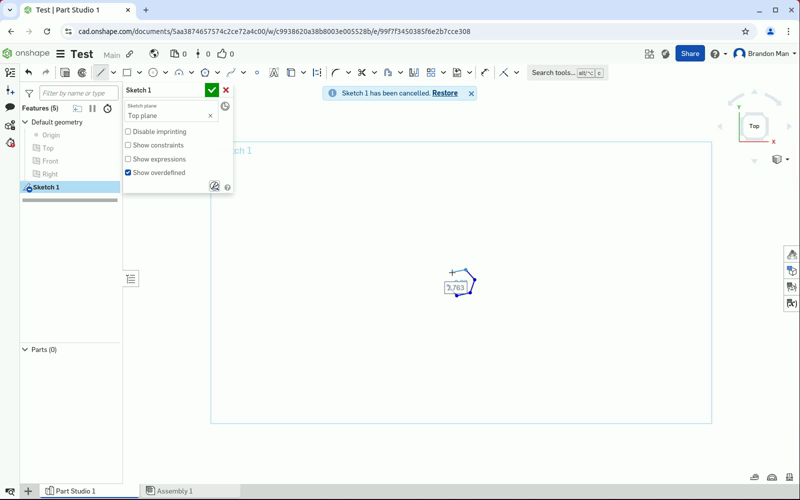
key_up(shift)
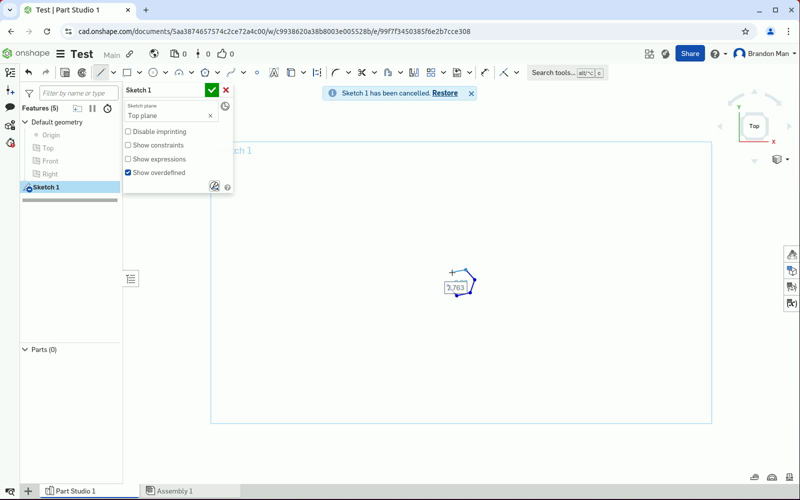
mouse_move(482, 272)
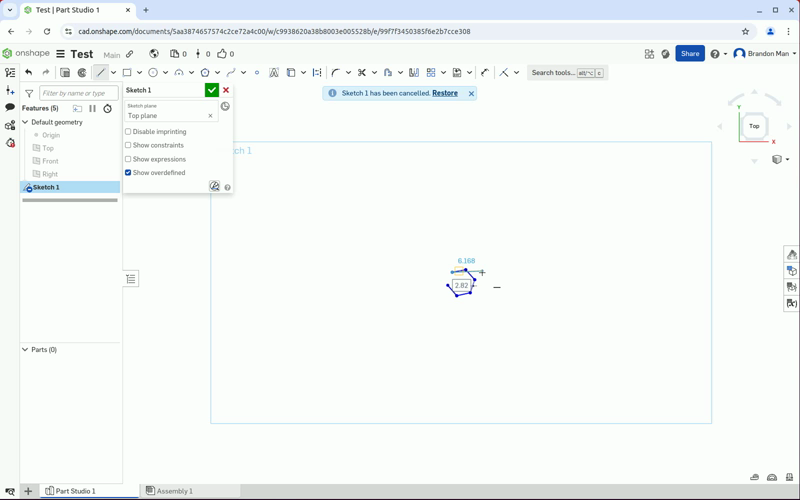
key_down(shift)
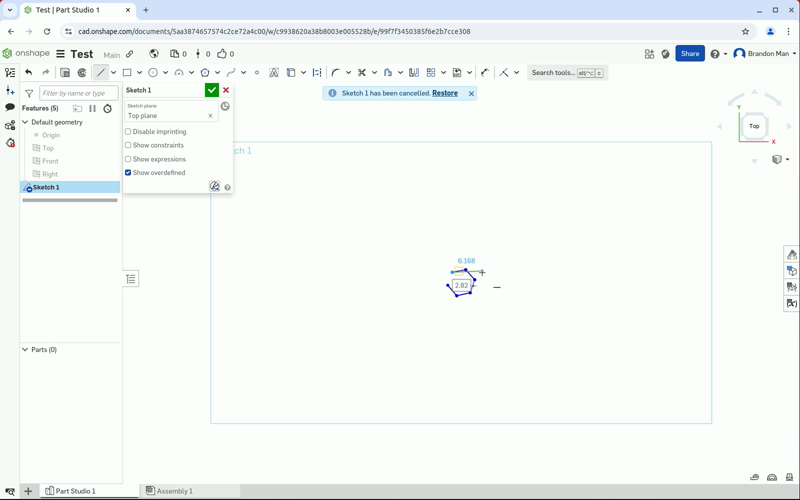
mouse_move(447, 285)
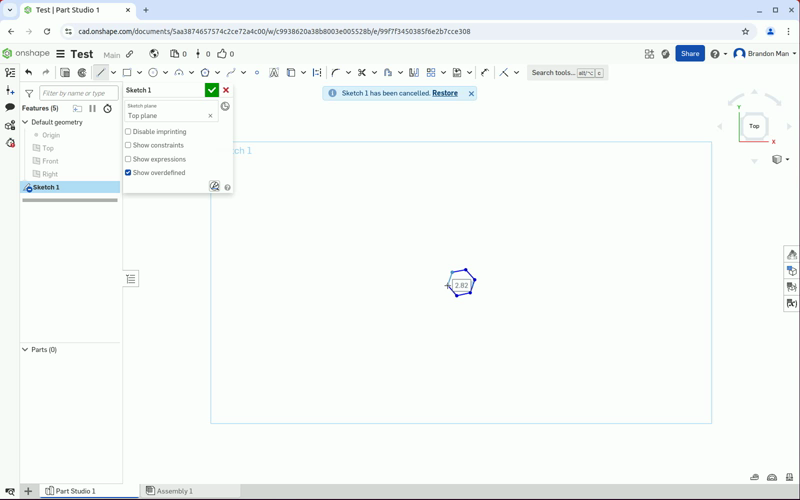
key_up(shift)
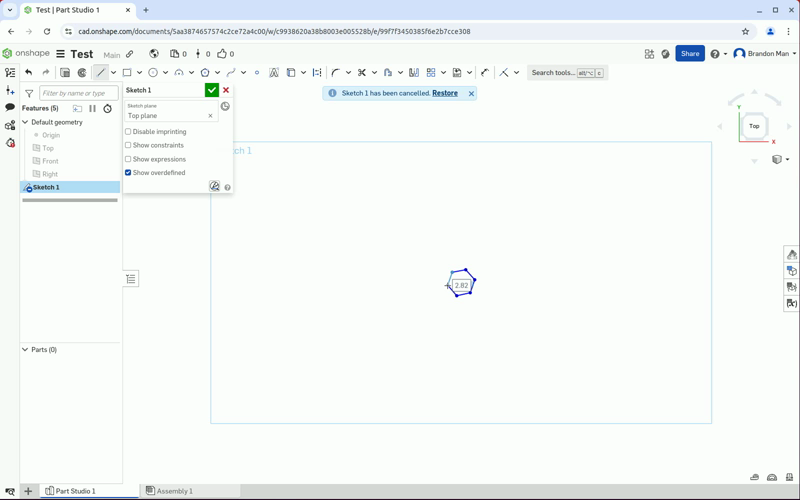
click(447, 285)
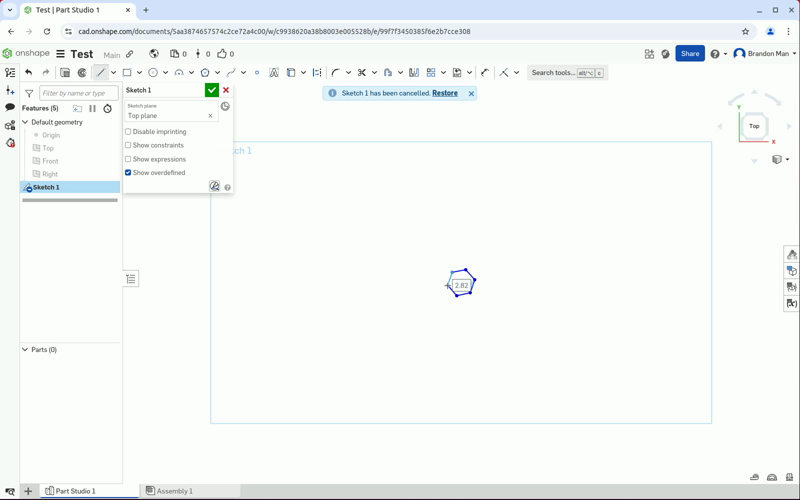
key(esc)
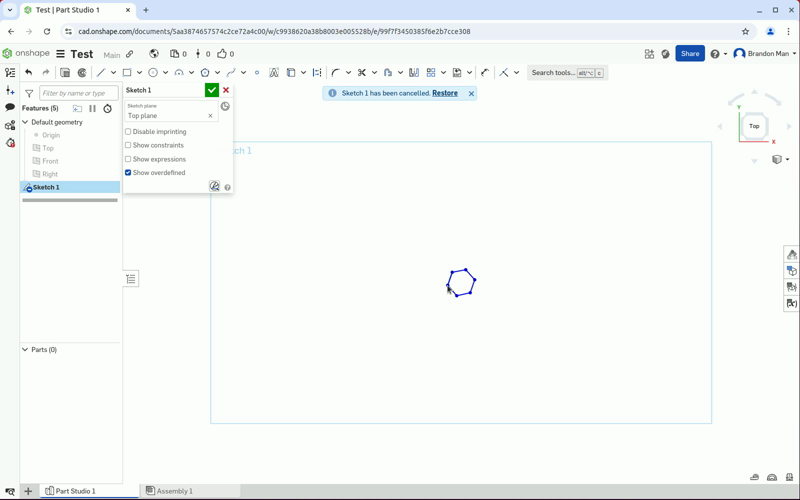
key(c)
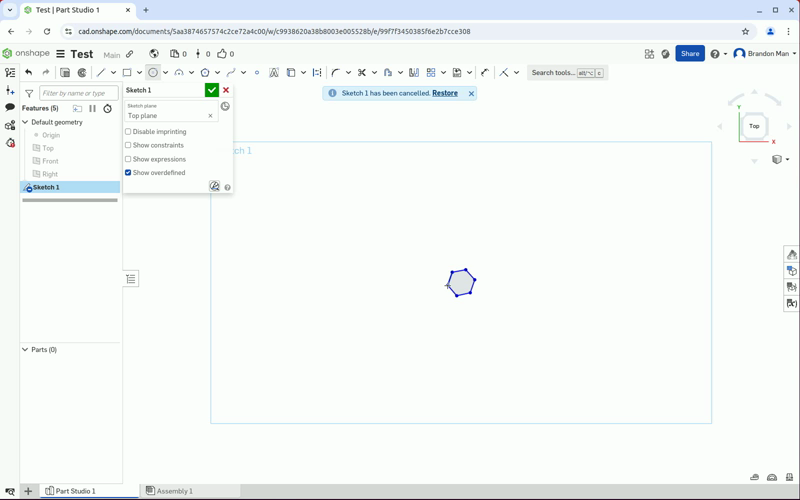
key_down(shift)
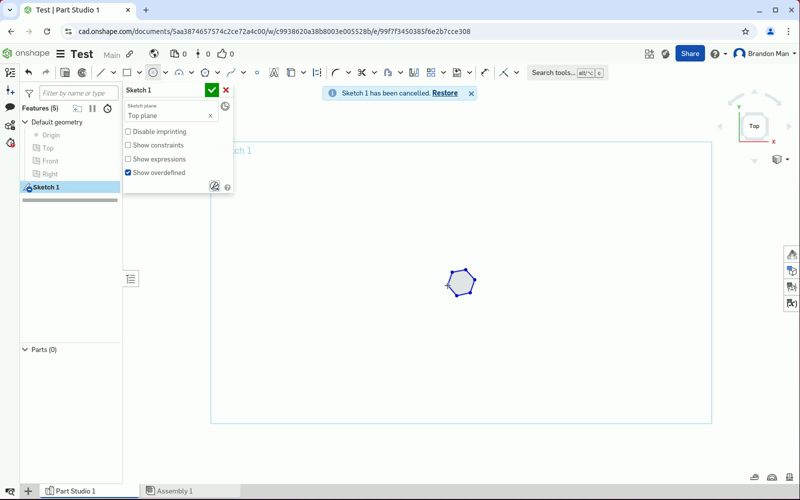
mouse_move(461, 282)
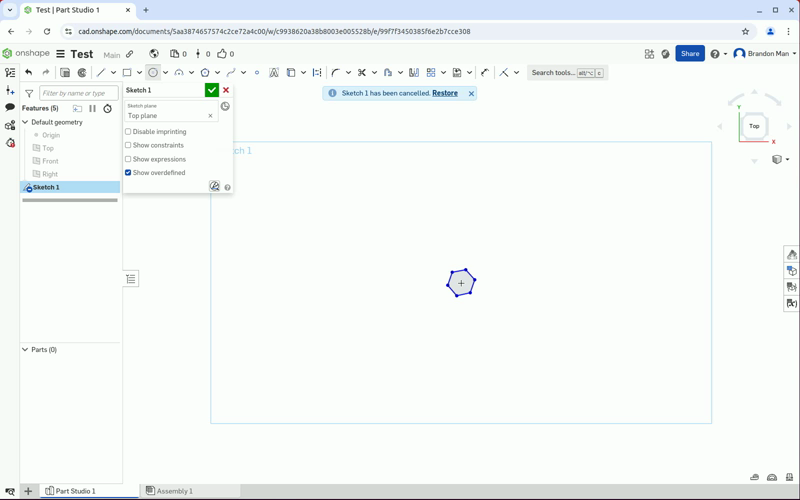
click(461, 282)
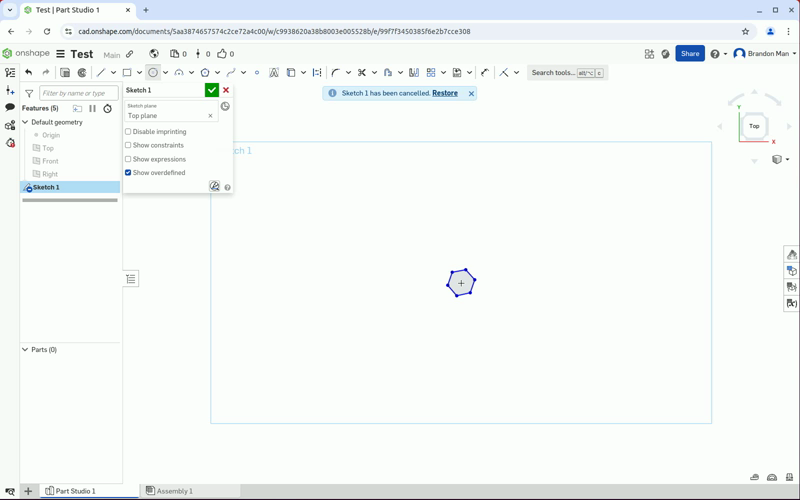
key_up(shift)
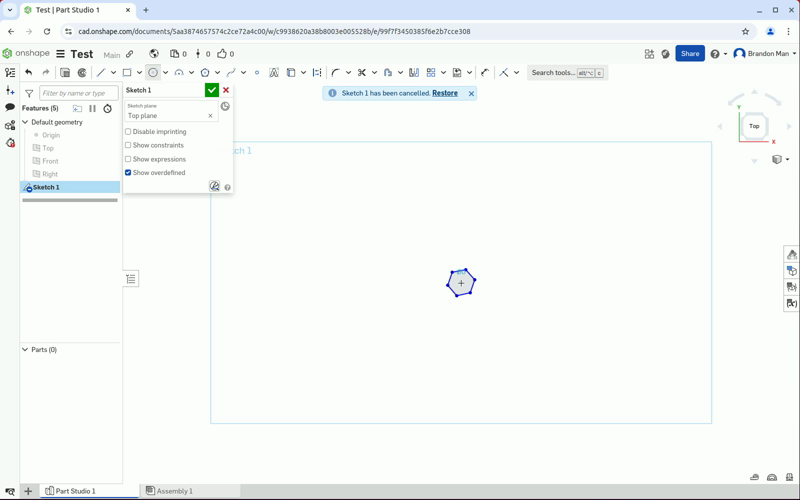
mouse_move(467, 282)
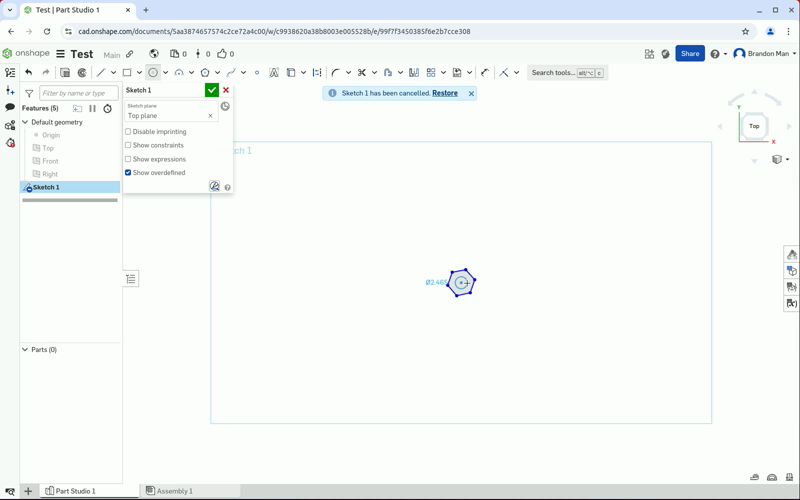
click(467, 282)
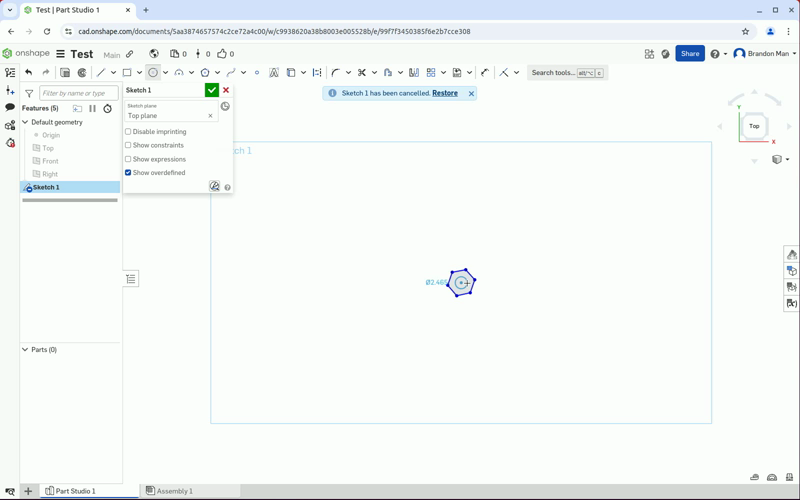
key(esc)
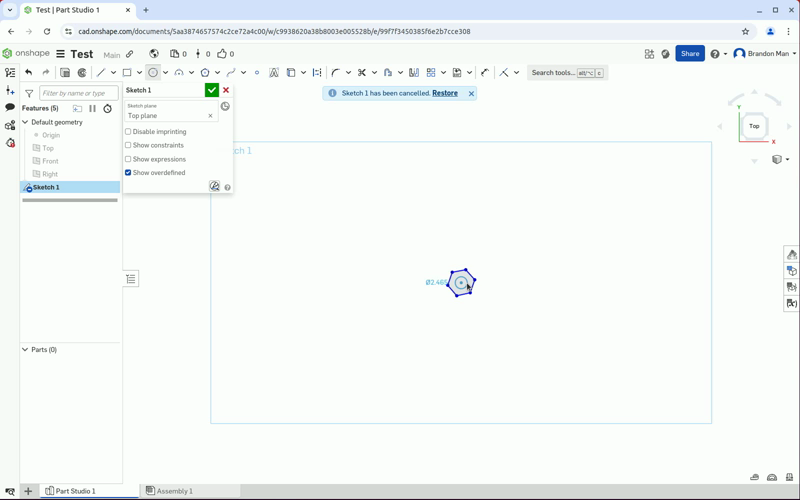
mouse_move(457, 276)
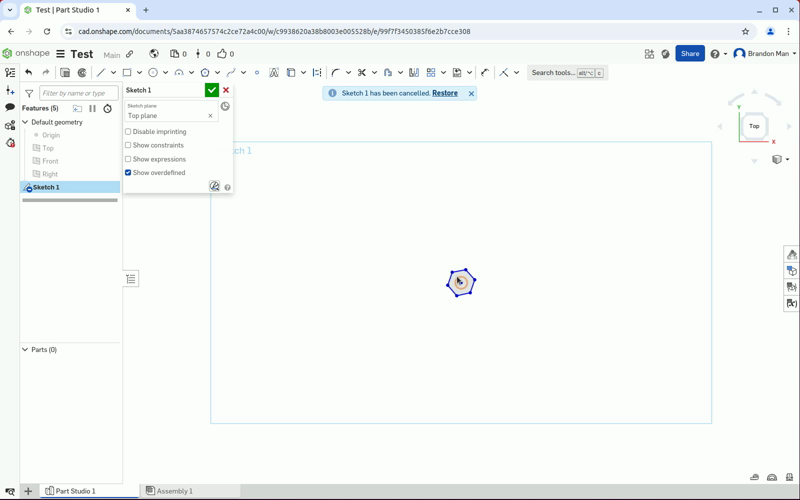
scroll(6)
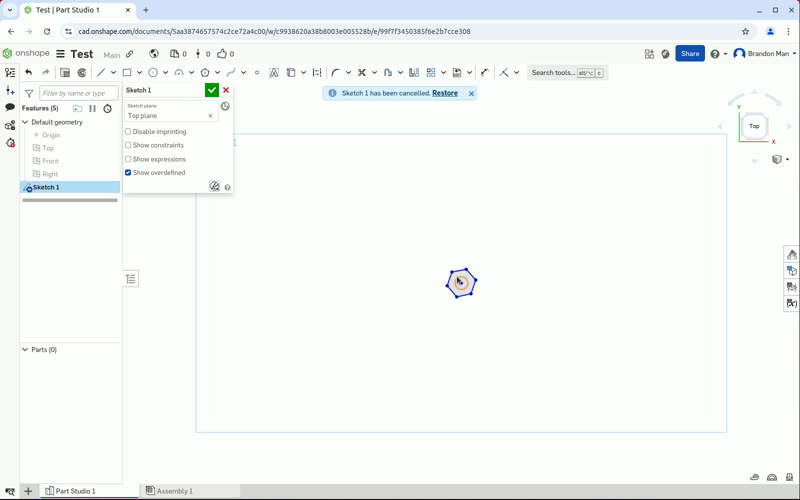
scroll(6)
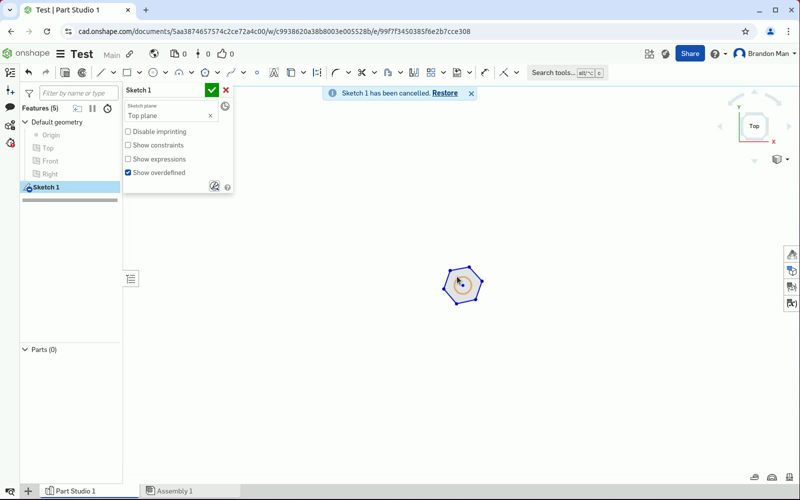
scroll(6)
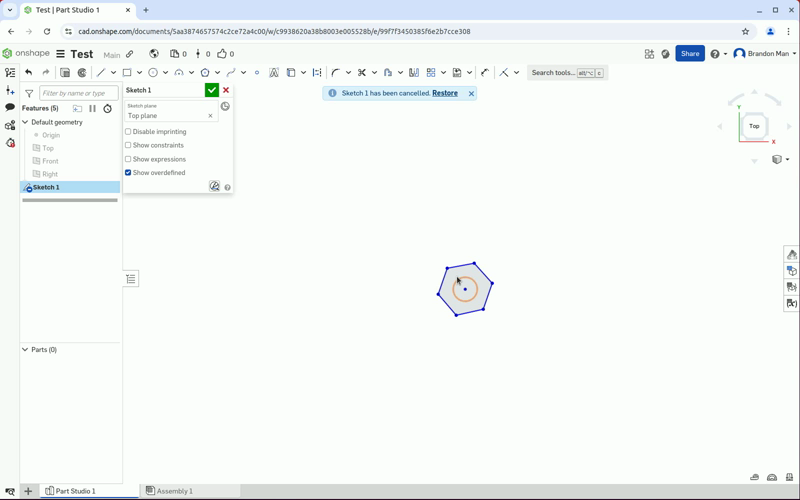
scroll(6)
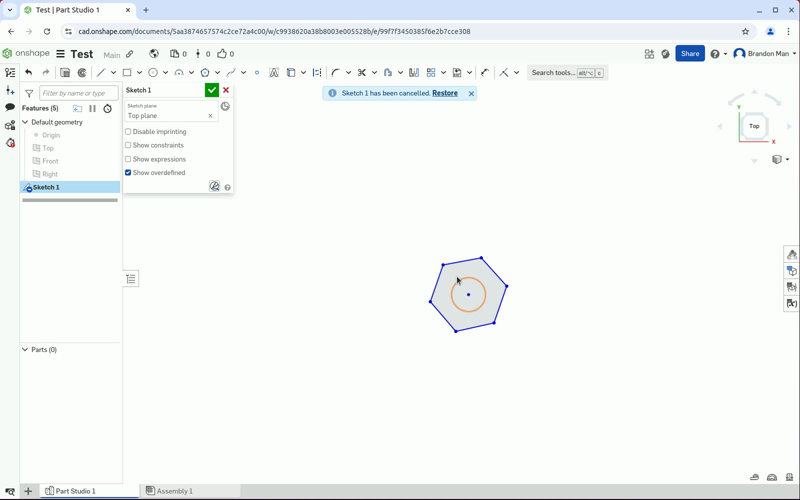
scroll(6)
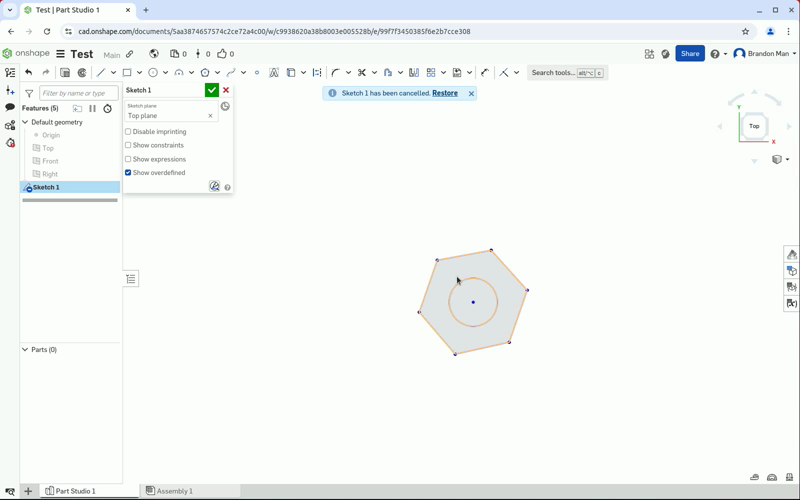
scroll(6)
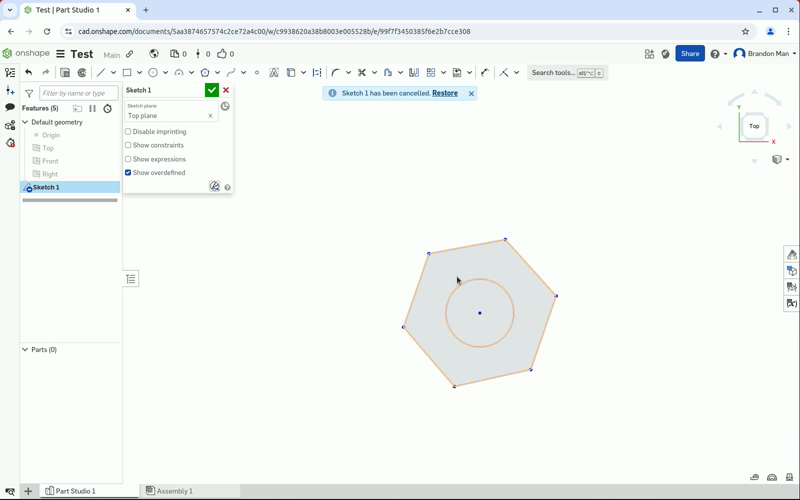
scroll(6)
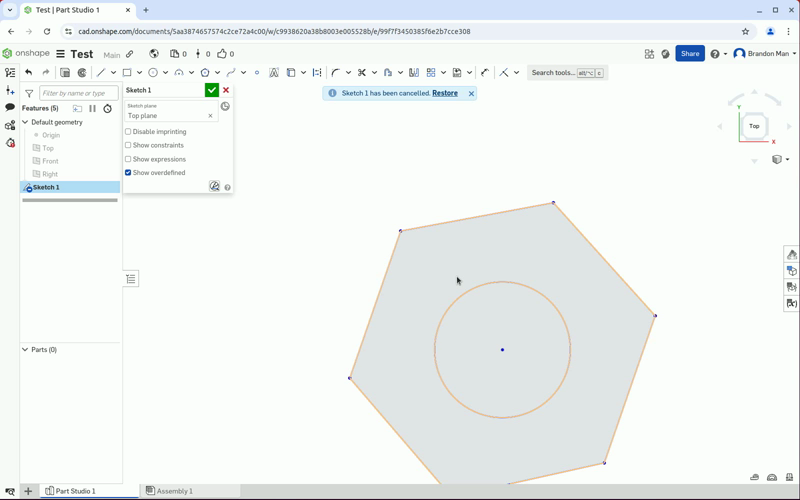
click(457, 276)
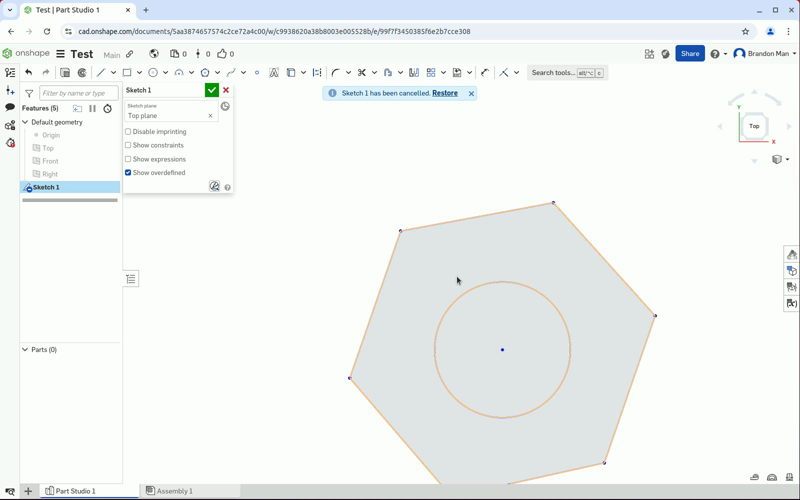
scroll(-6)
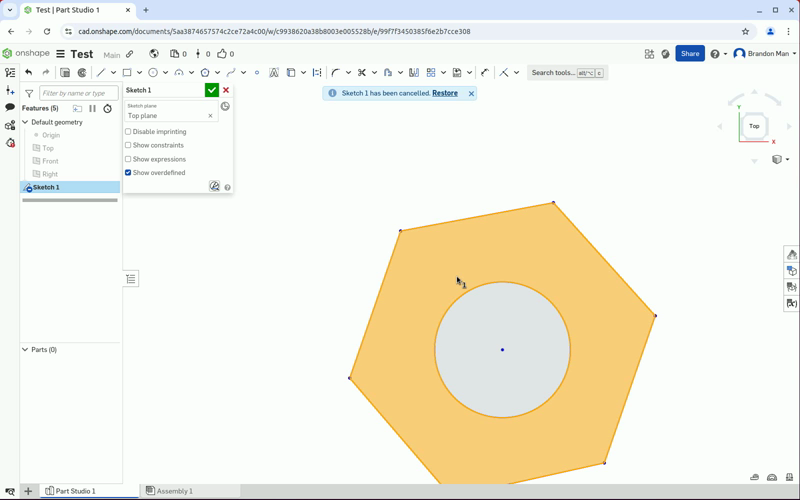
scroll(-6)
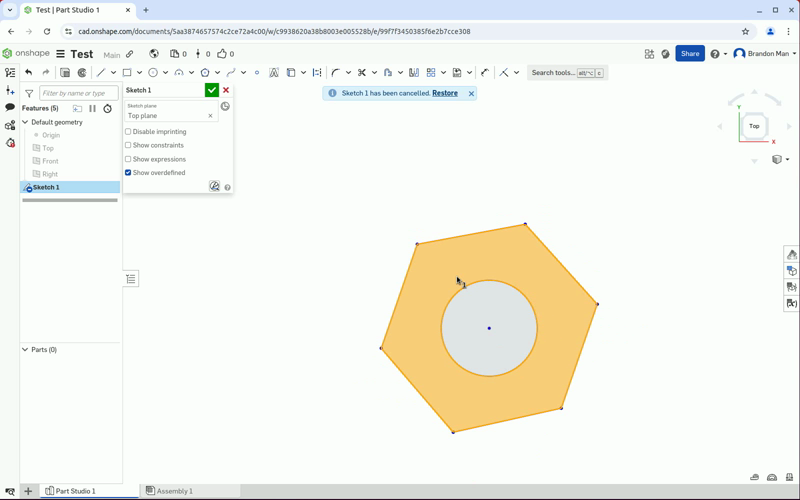
scroll(-6)
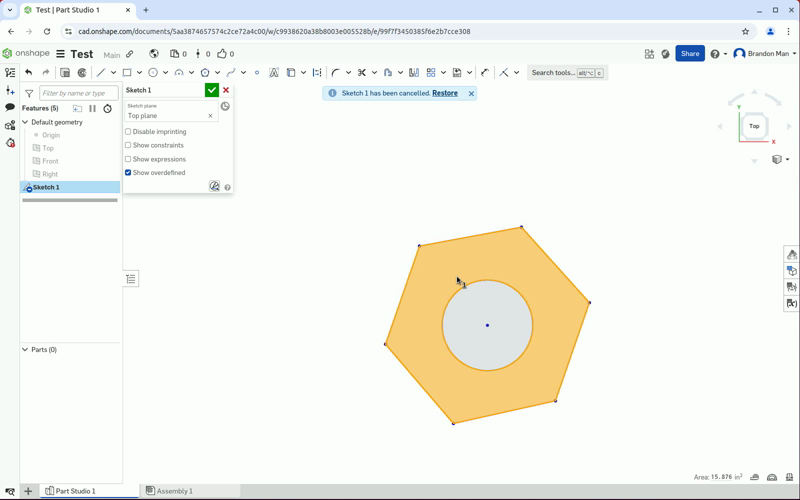
scroll(-6)
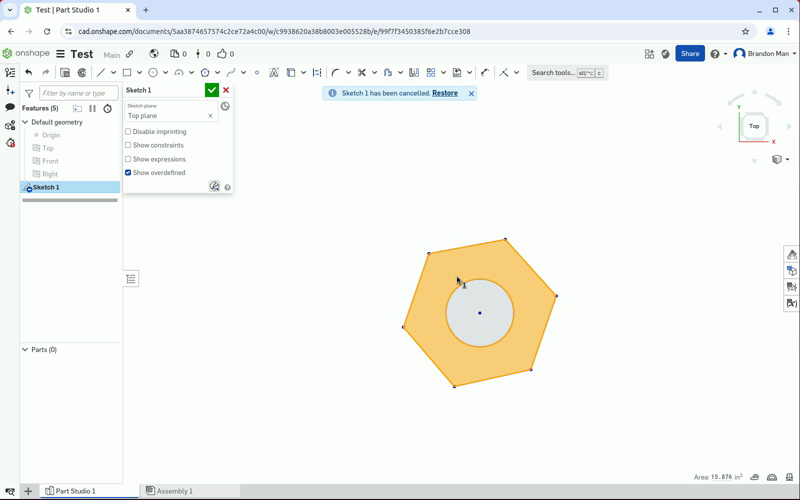
scroll(-6)
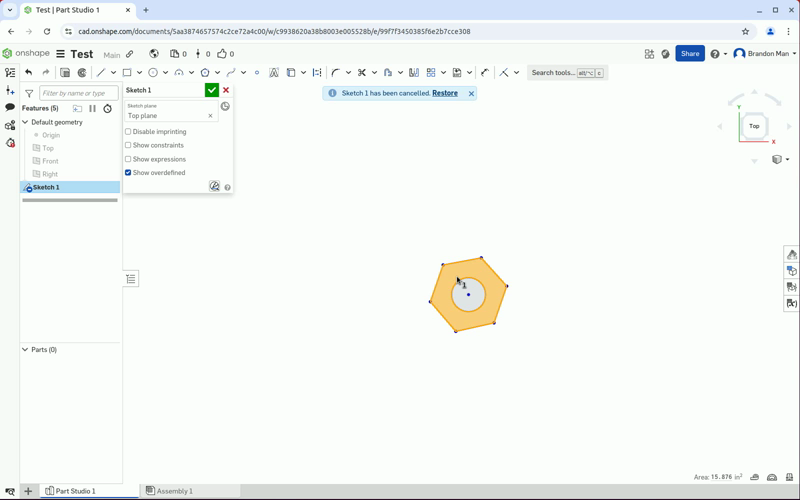
scroll(-6)
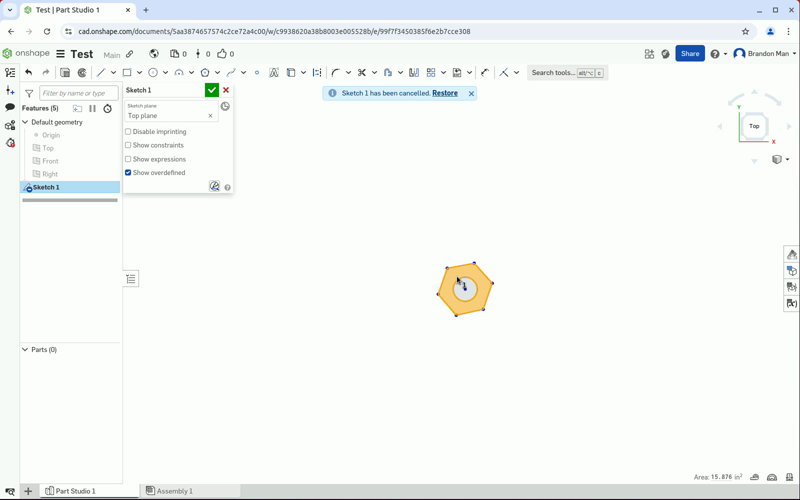
scroll(-6)
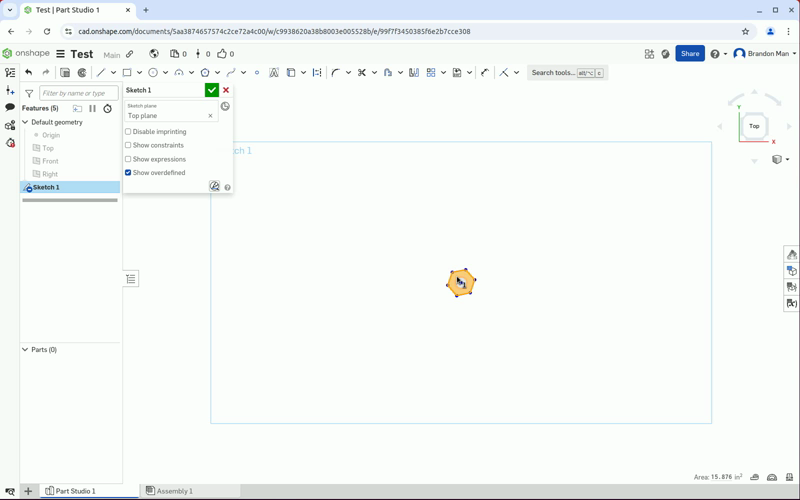
mouse_move(73, 352)
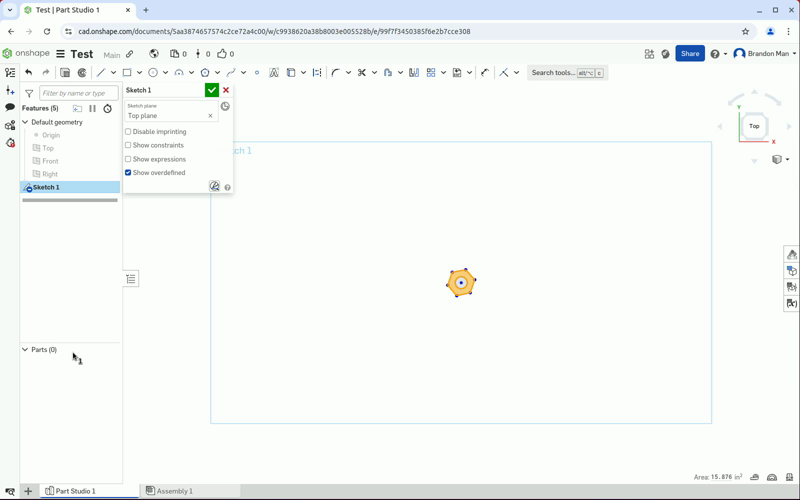
key(shift+y)
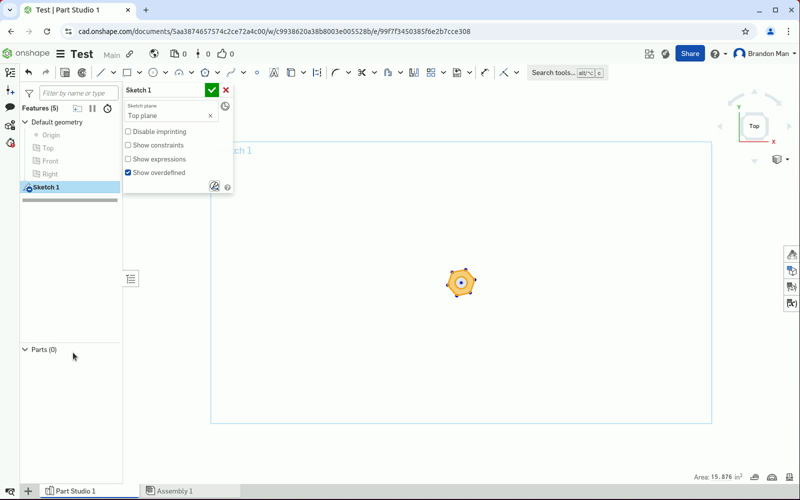
key(shift+e)
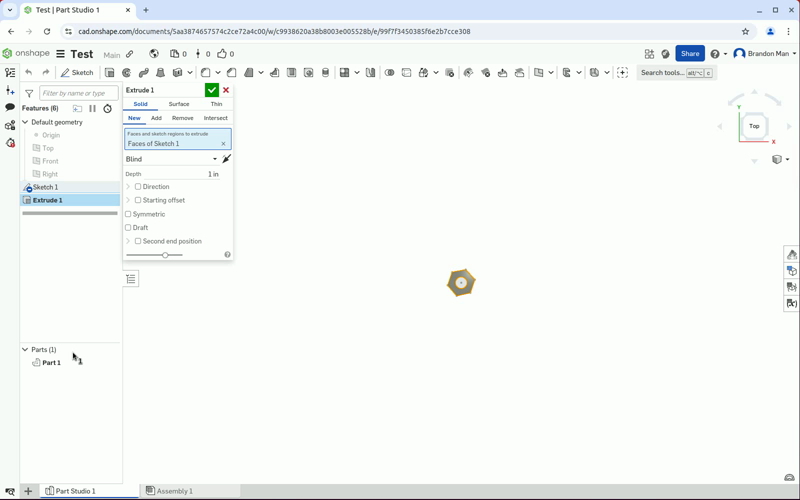
mouse_move(143, 106)
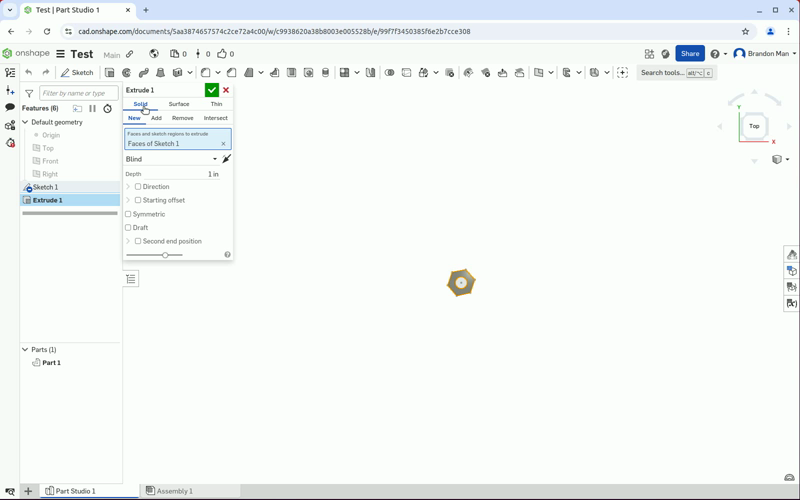
click(143, 106)
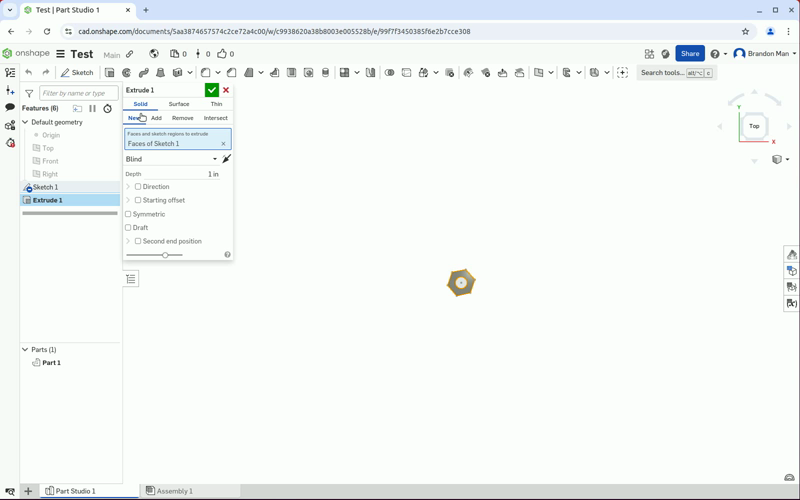
mouse_move(137, 120)
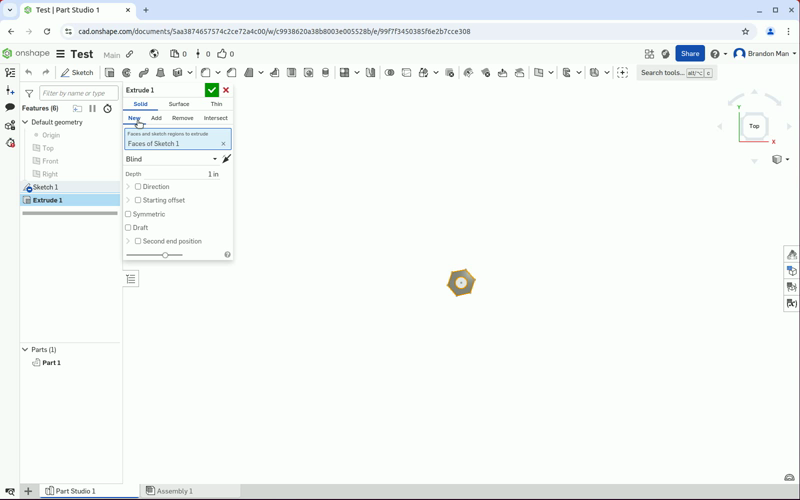
click(137, 120)
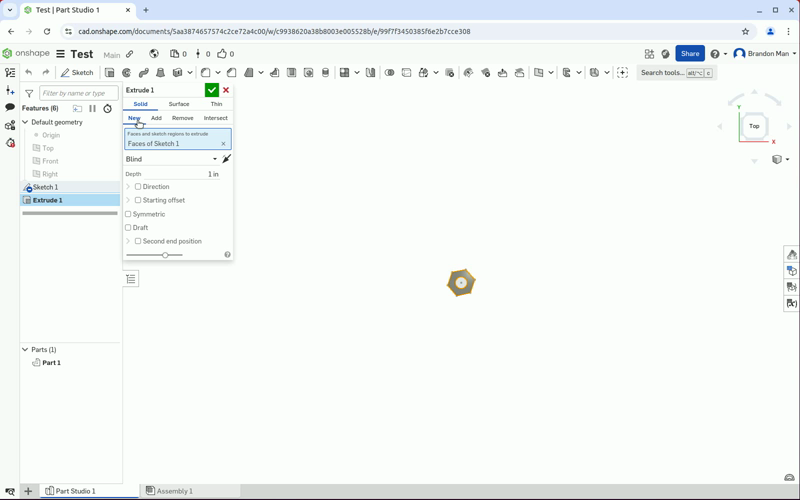
key(tab, 4)
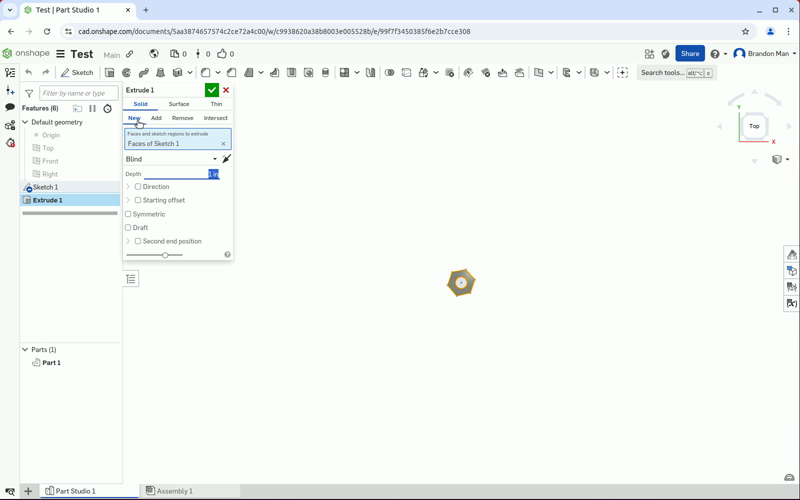
text(20.942)
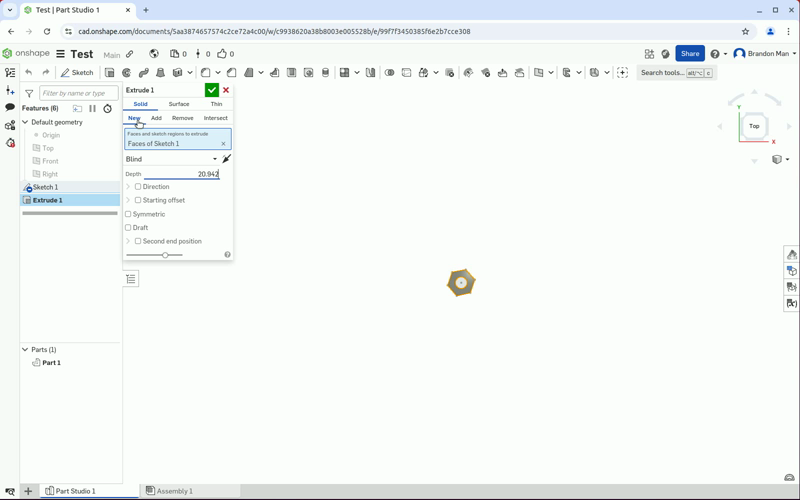
key(enter)
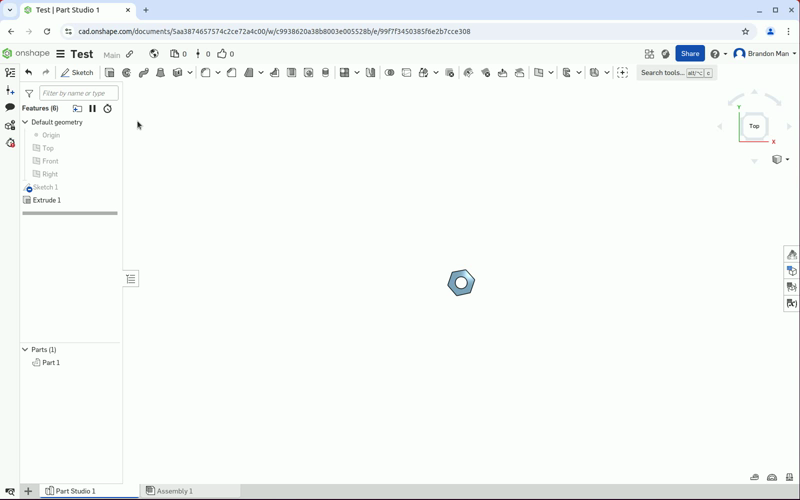
key(shift+h)
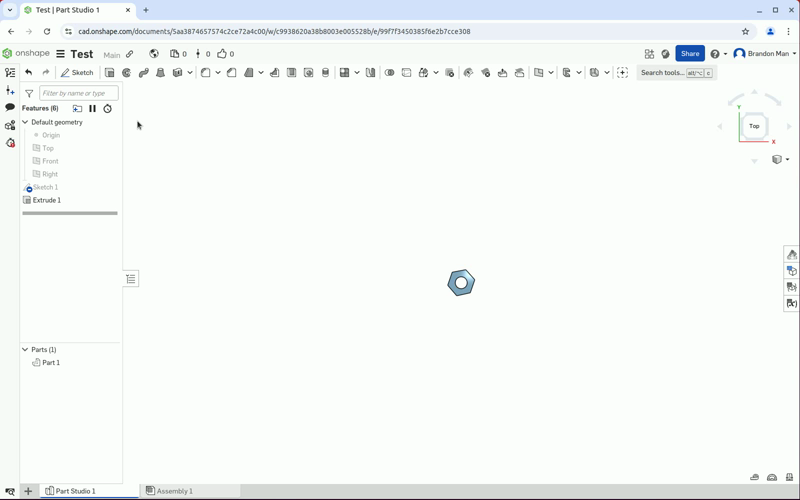
key(shift+h)
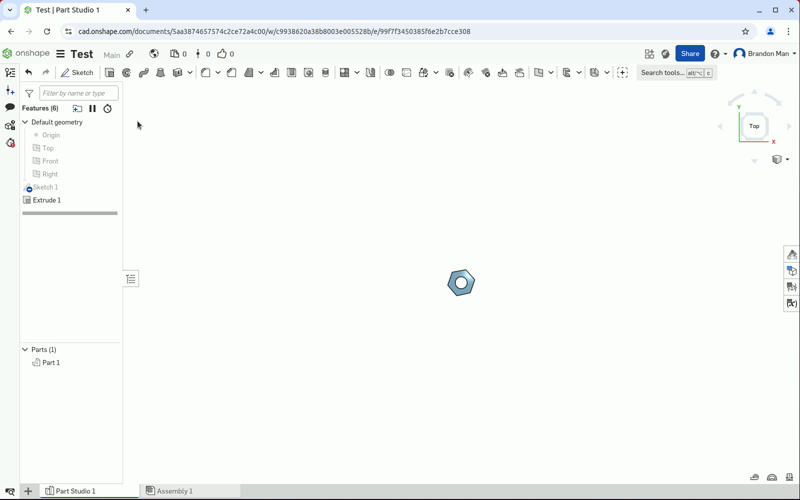
mouse_move(73, 189)
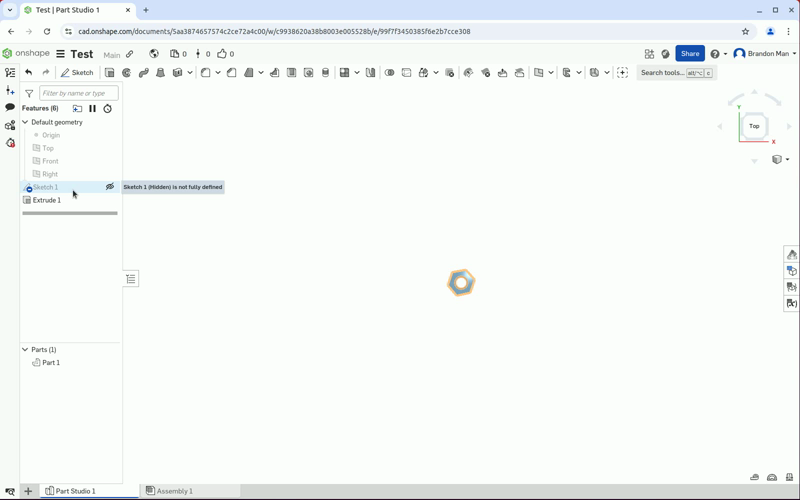
click(73, 189)
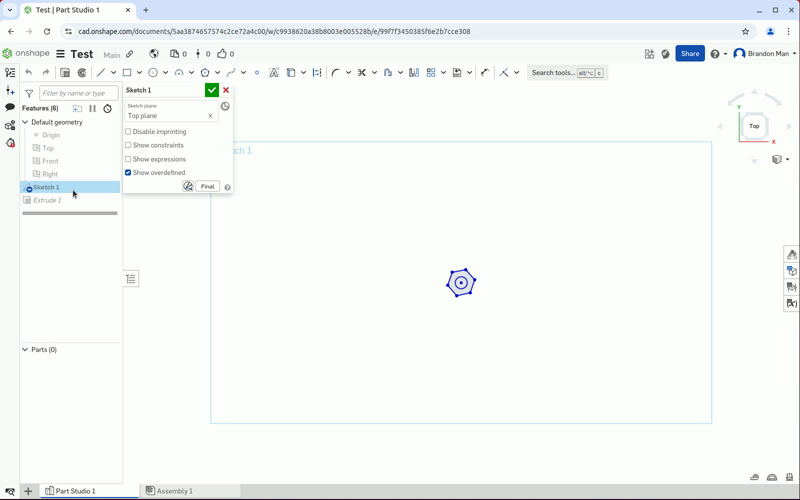
mouse_move(229, 92)
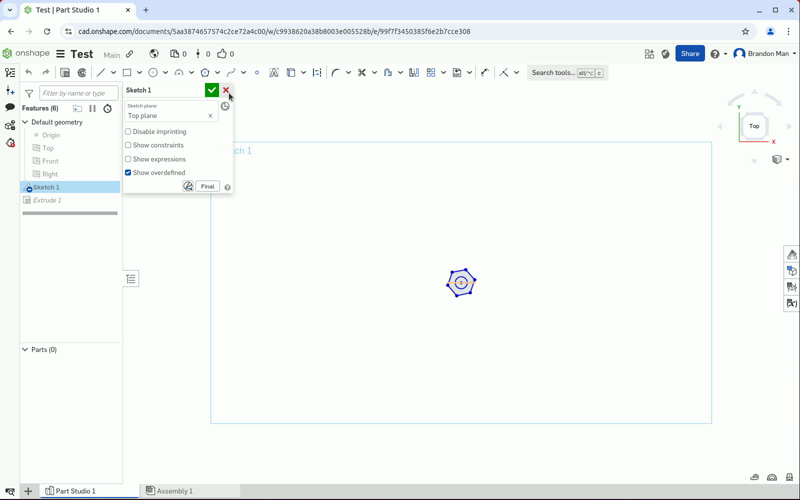
click(229, 92)
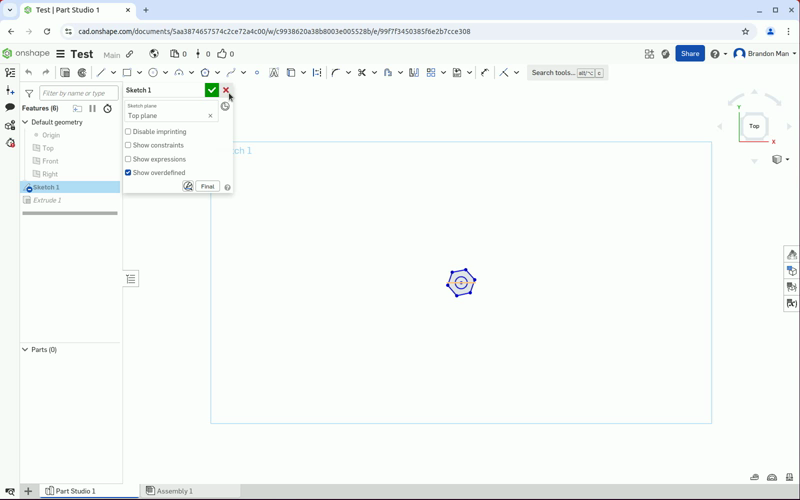
key(shift+s)
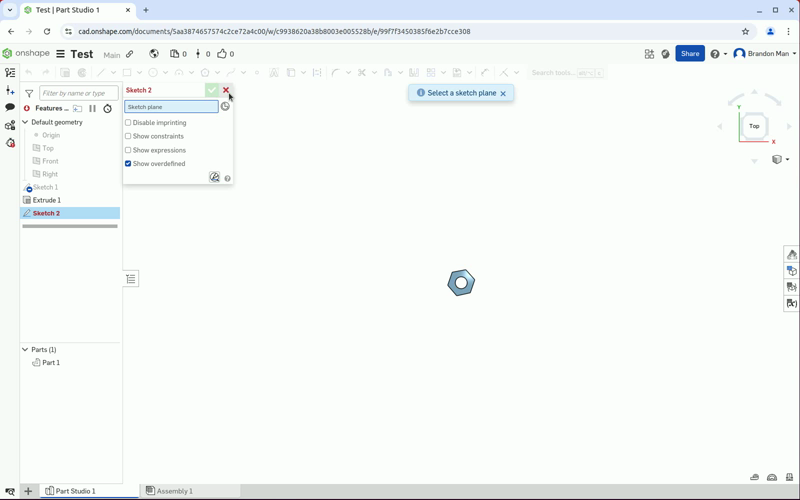
mouse_move(73, 150)
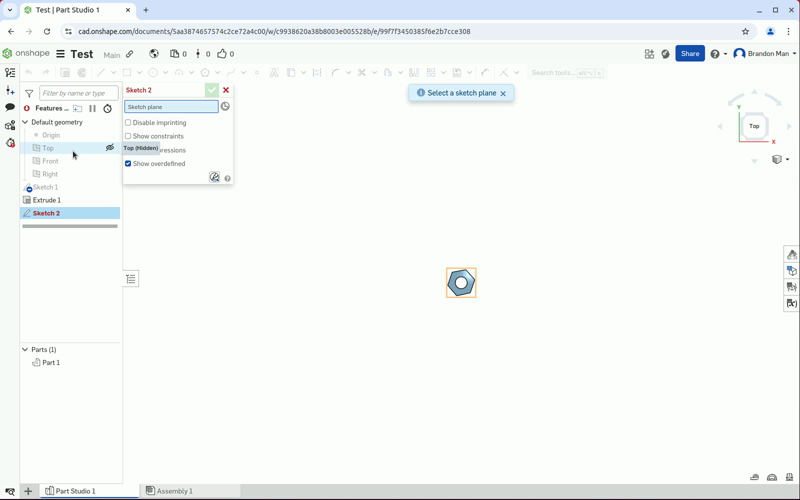
click(73, 150)
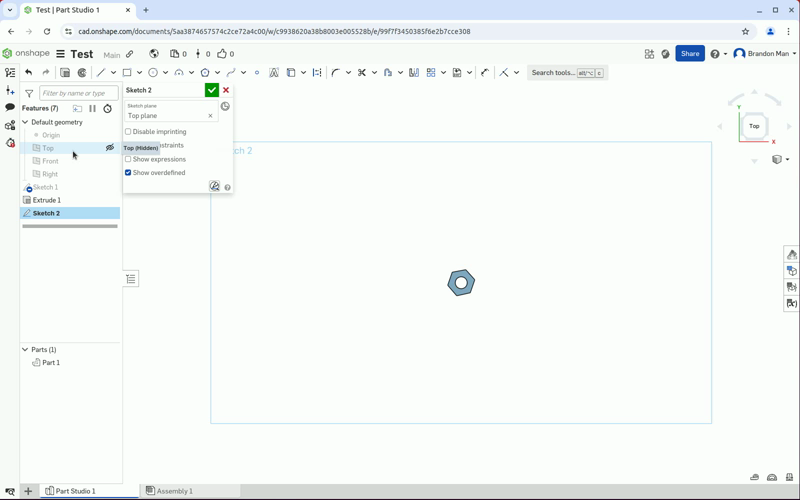
mouse_move(73, 352)
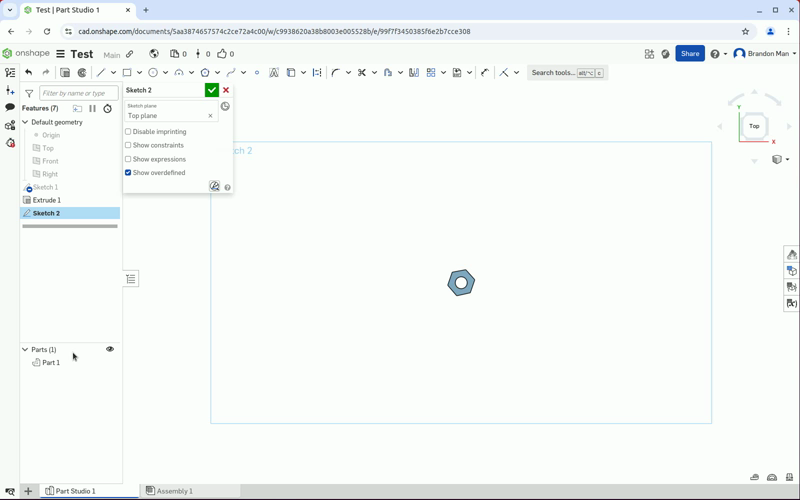
key(y)
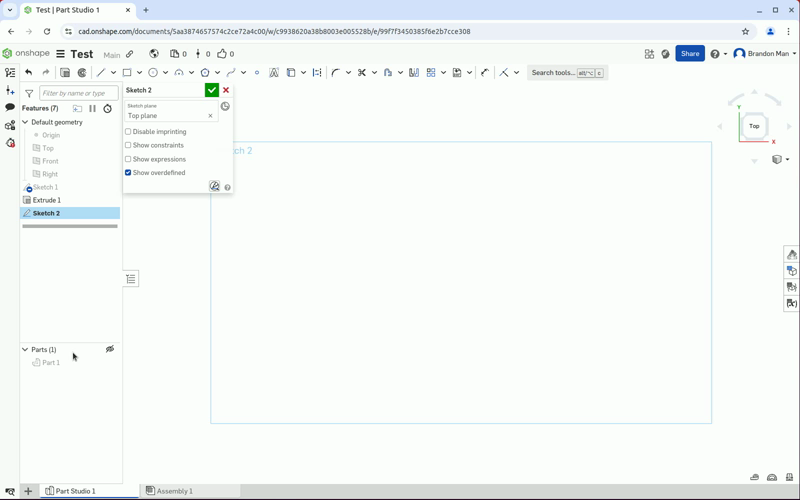
key(c)
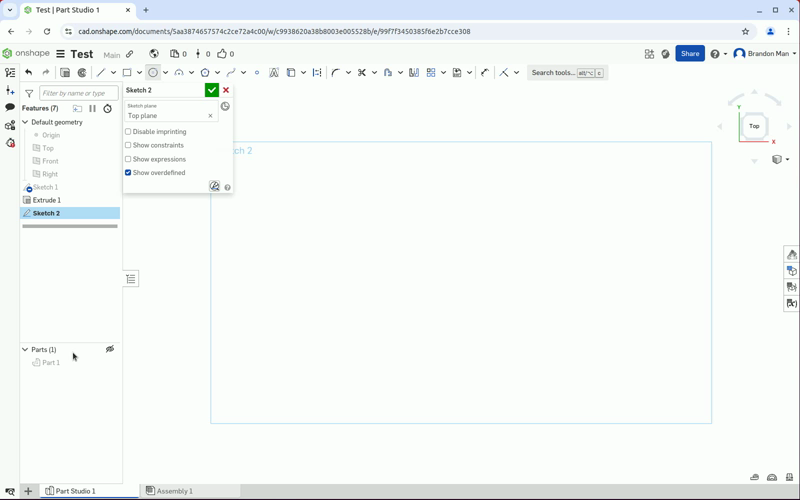
key_down(shift)
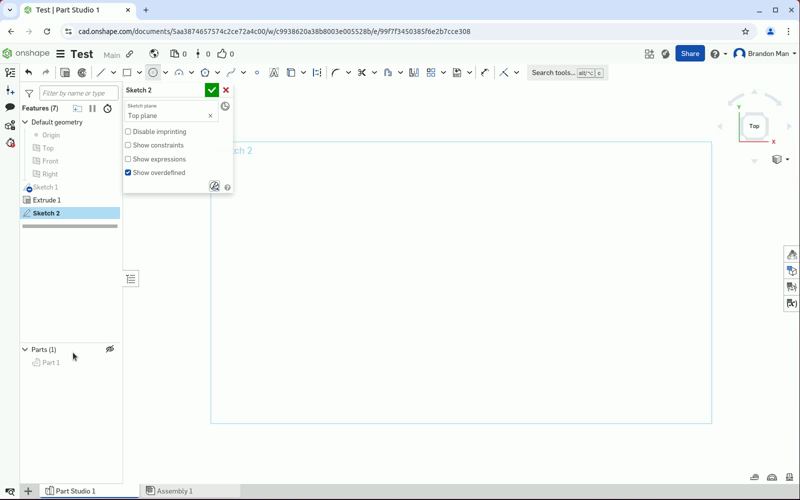
mouse_move(460, 282)
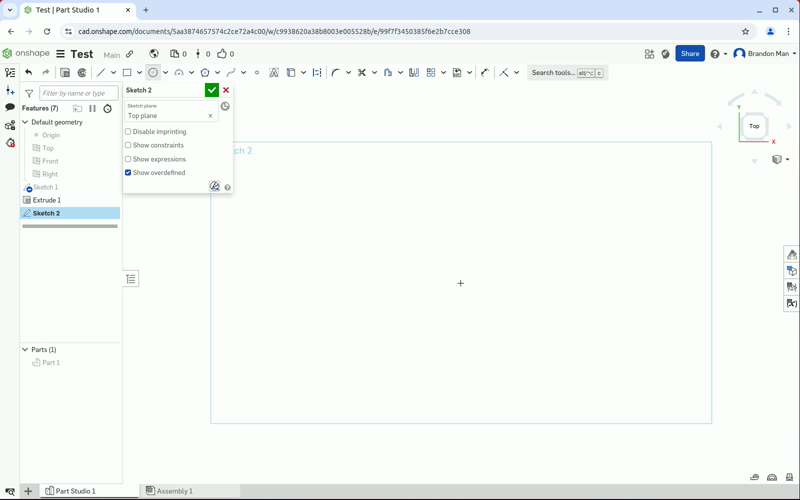
click(460, 282)
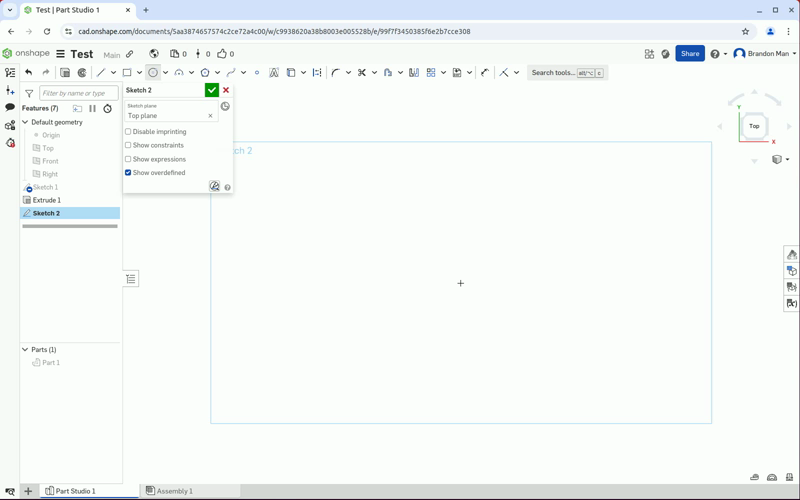
key_up(shift)
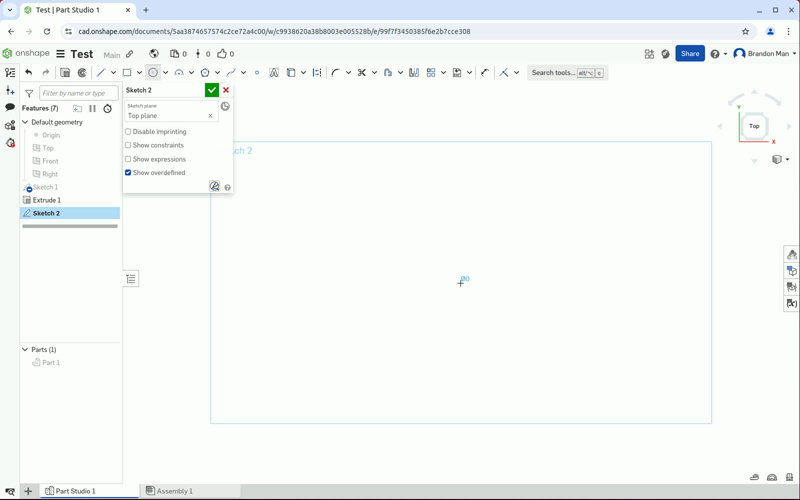
mouse_move(466, 282)
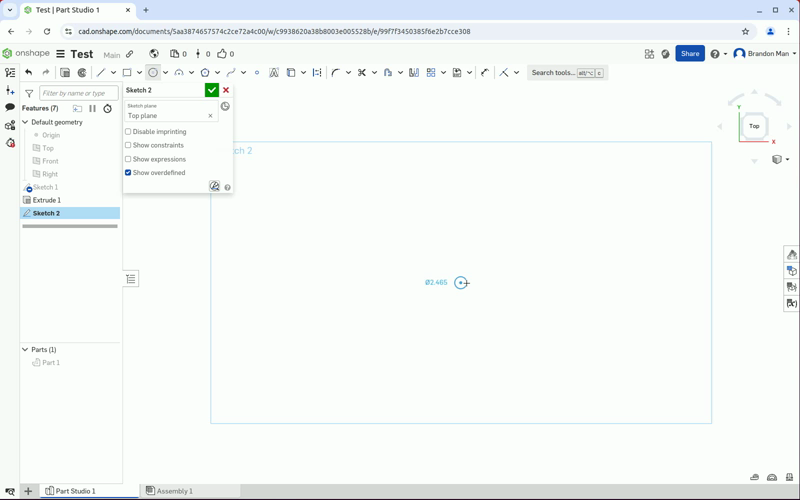
click(466, 282)
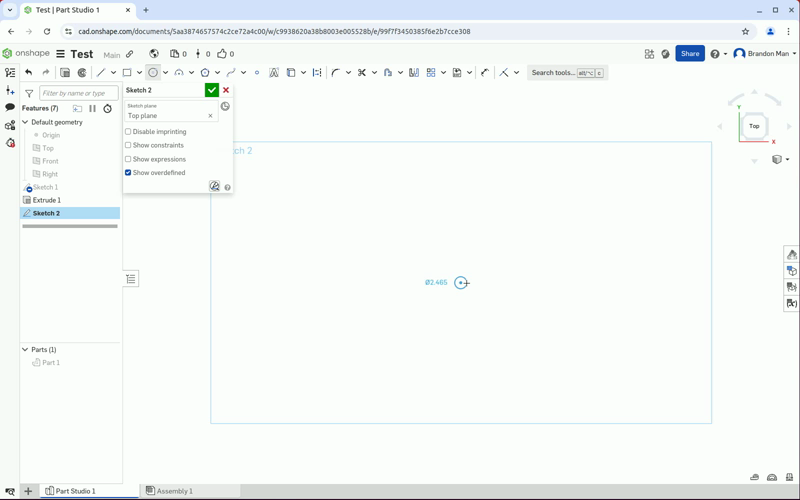
key(esc)
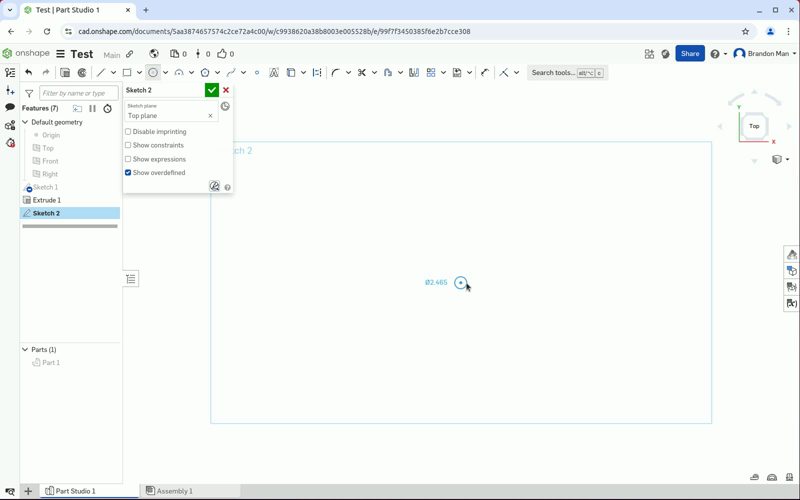
mouse_move(458, 285)
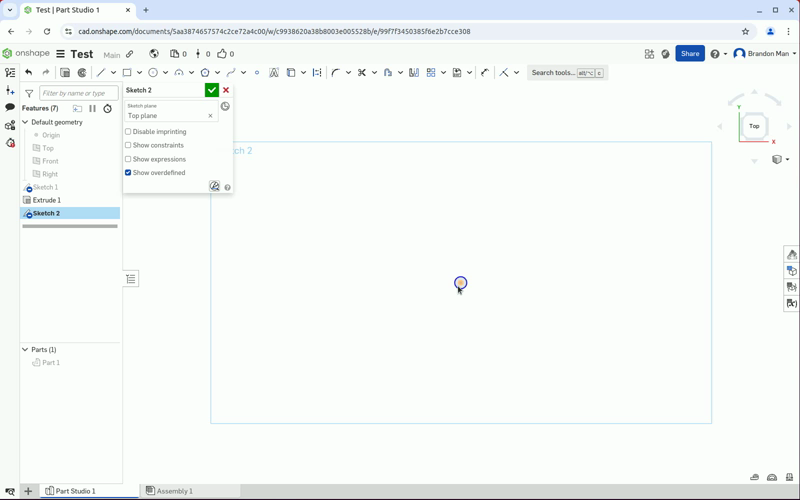
scroll(6)
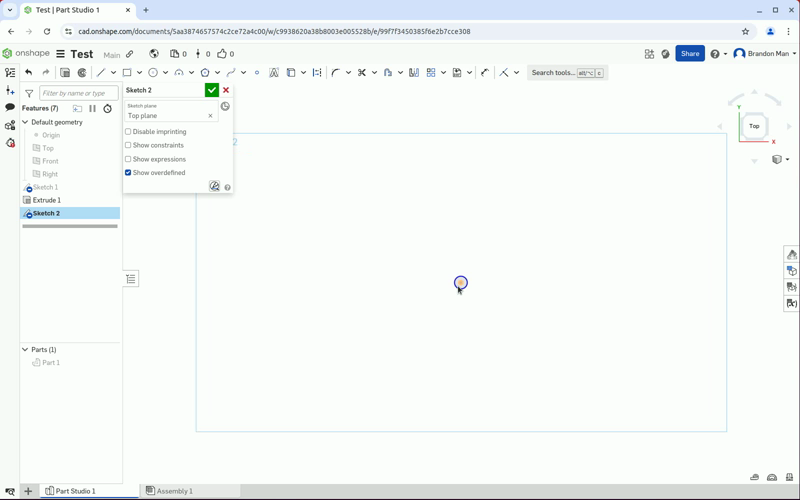
scroll(6)
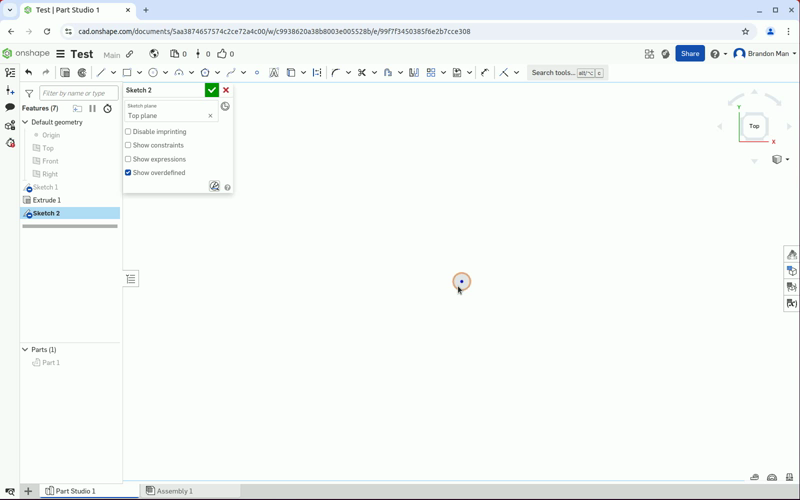
scroll(6)
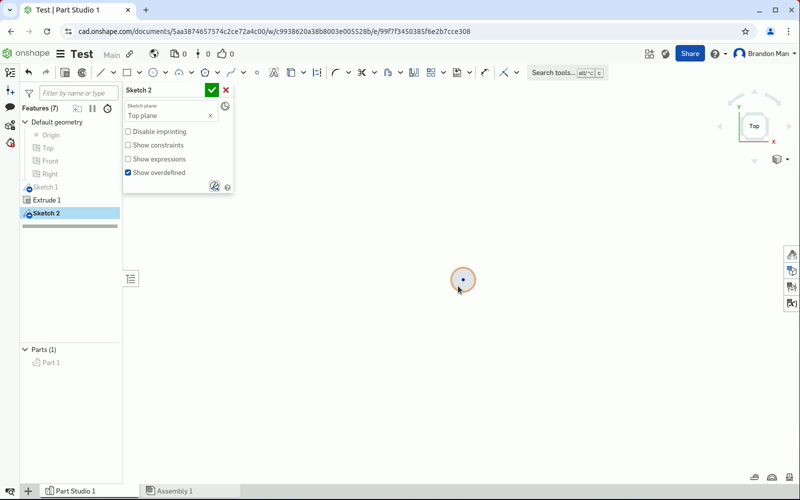
scroll(6)
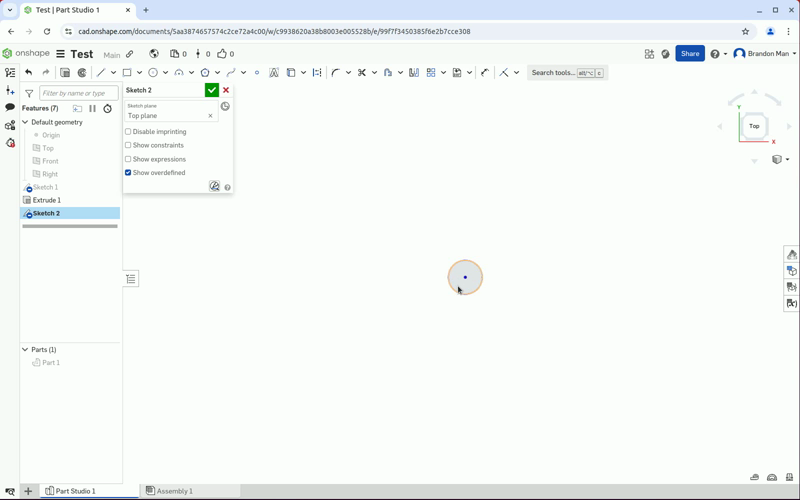
scroll(6)
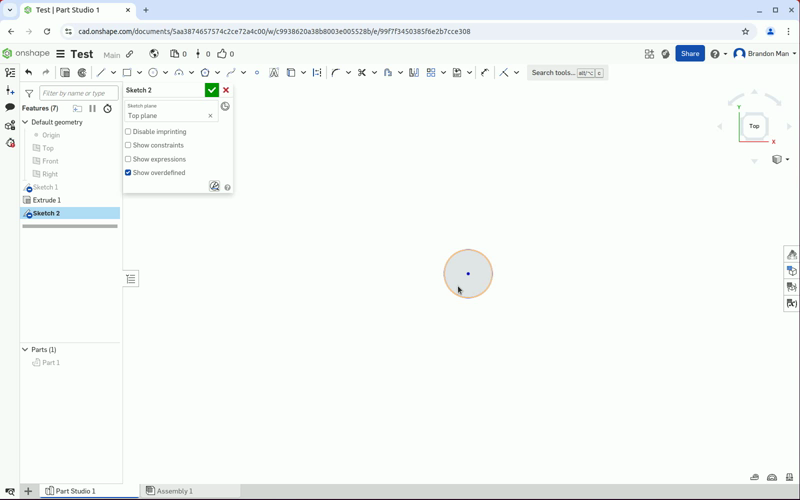
scroll(6)
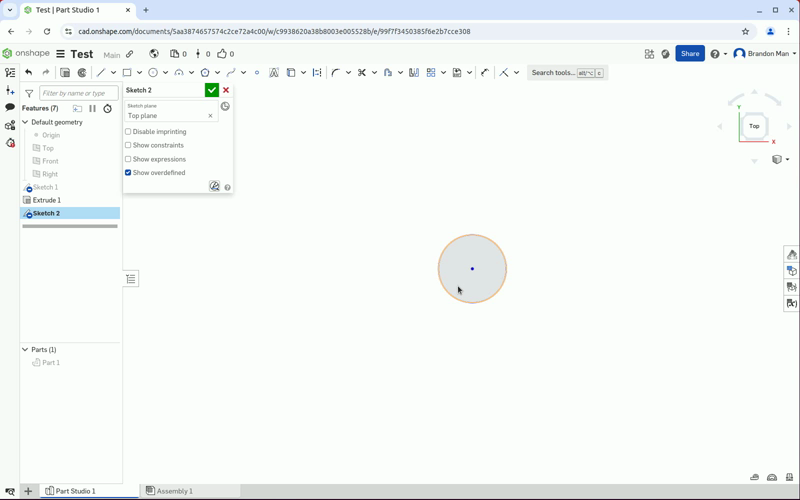
scroll(6)
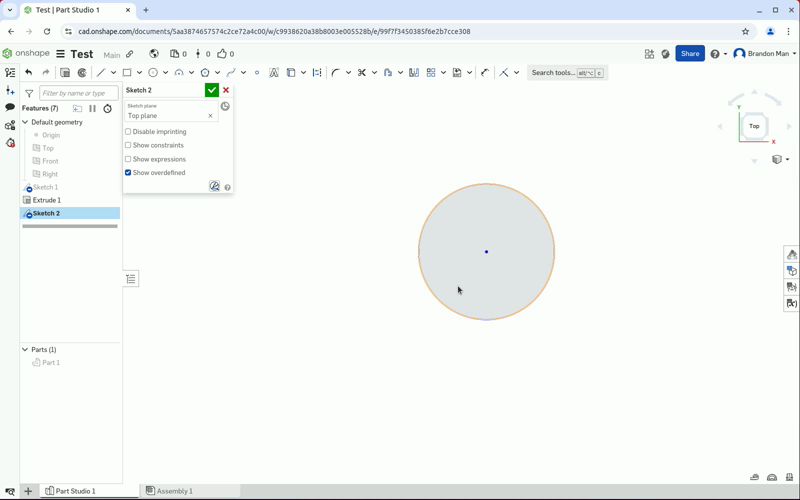
click(458, 285)
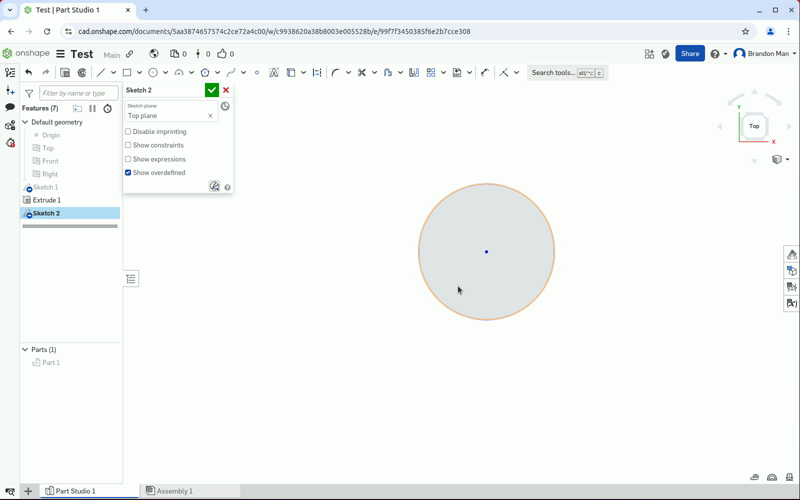
scroll(-6)
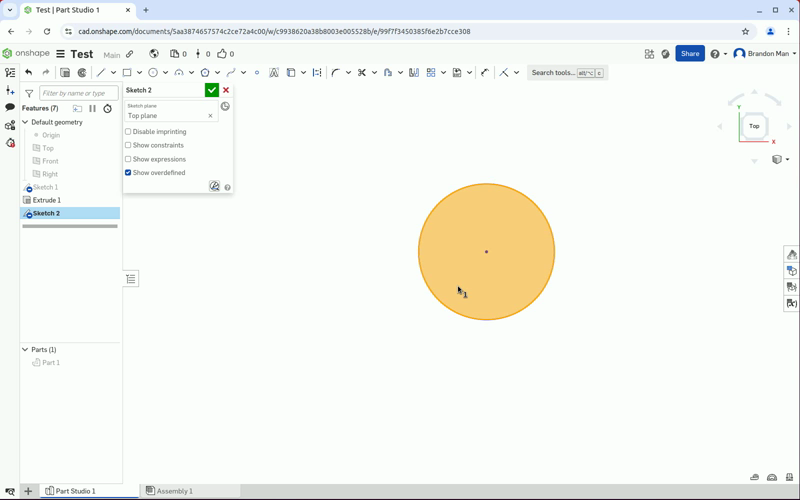
scroll(-6)
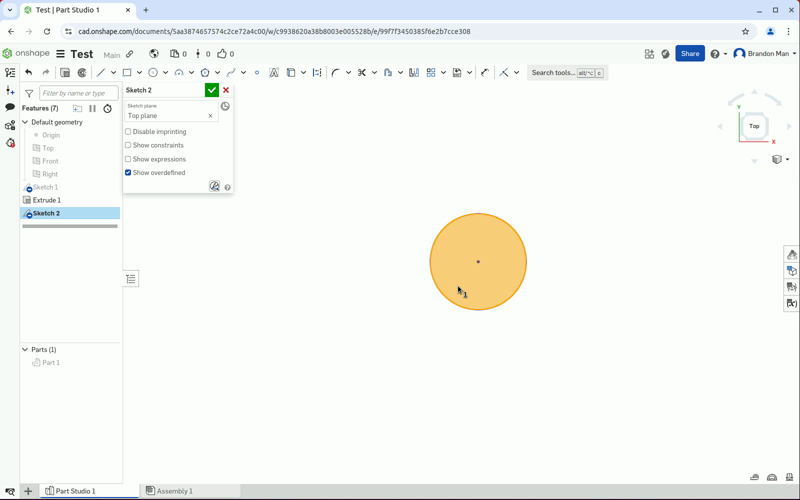
scroll(-6)
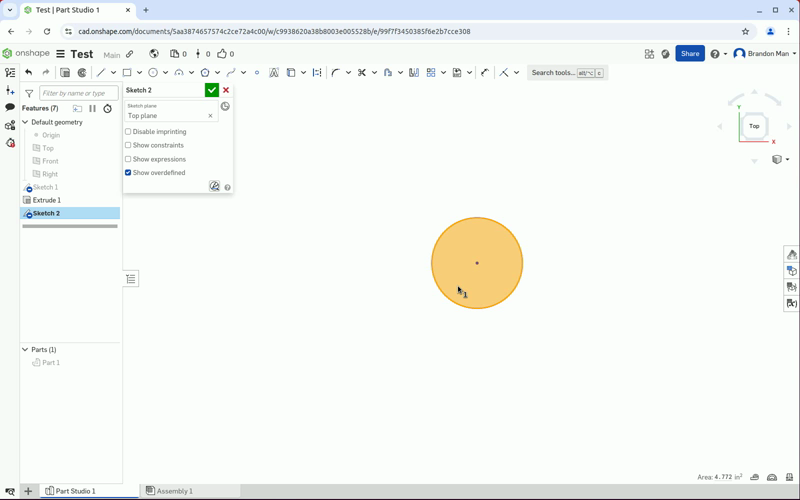
scroll(-6)
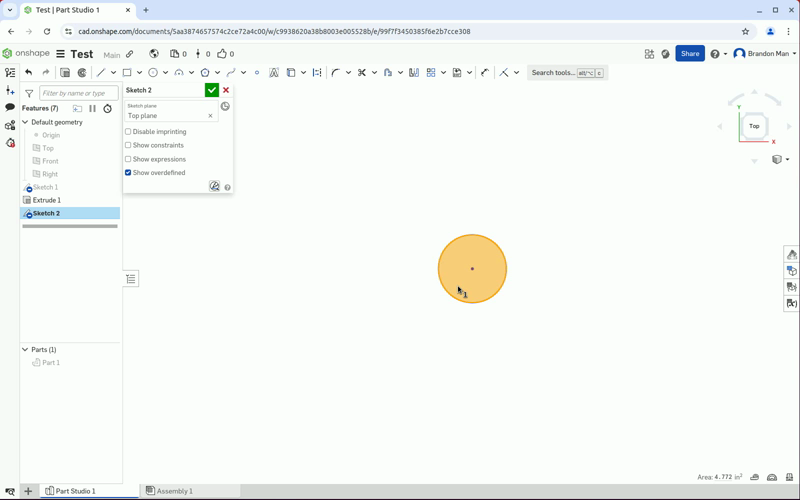
scroll(-6)
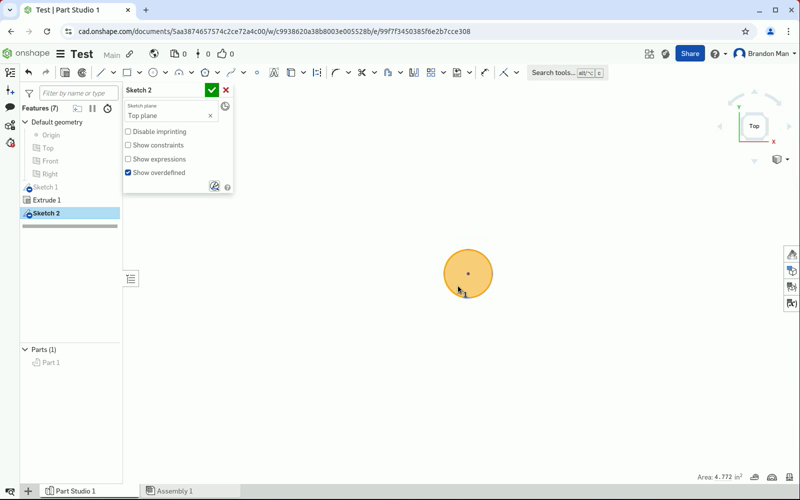
scroll(-6)
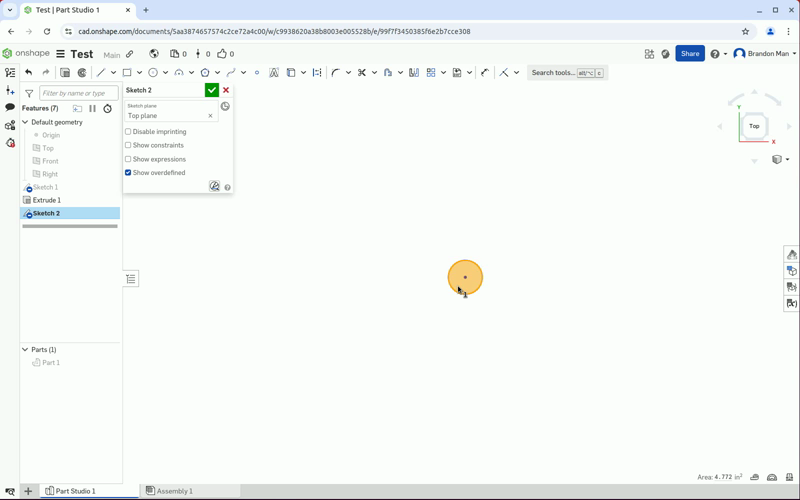
scroll(-6)
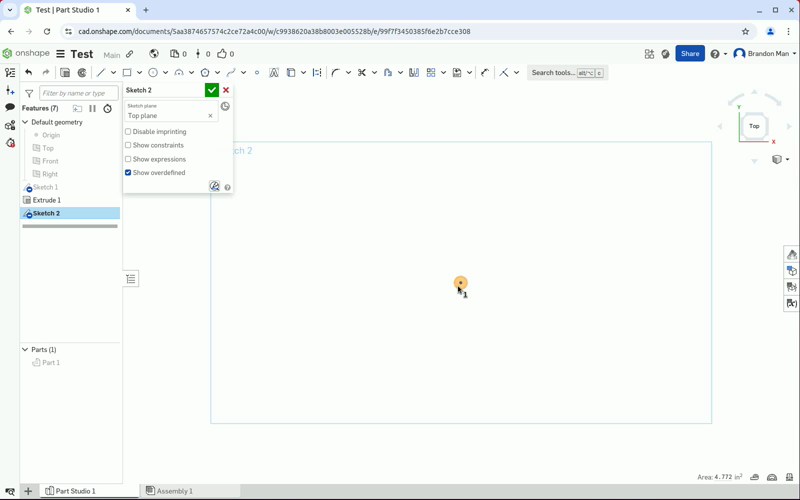
mouse_move(73, 352)
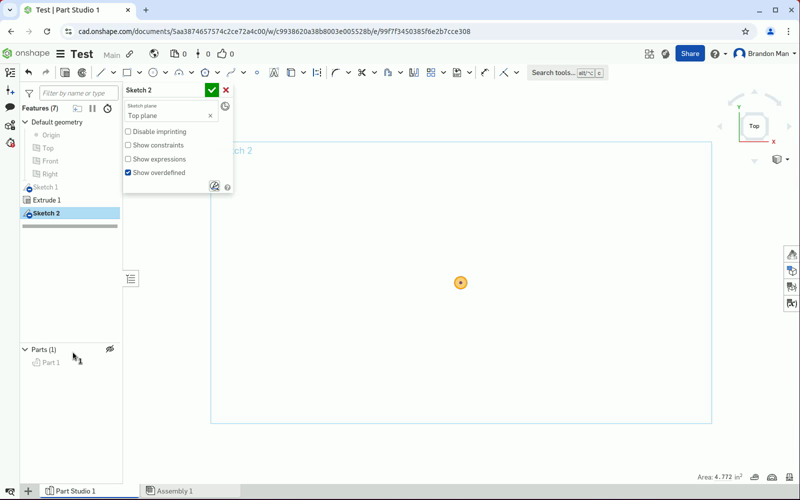
key(shift+y)
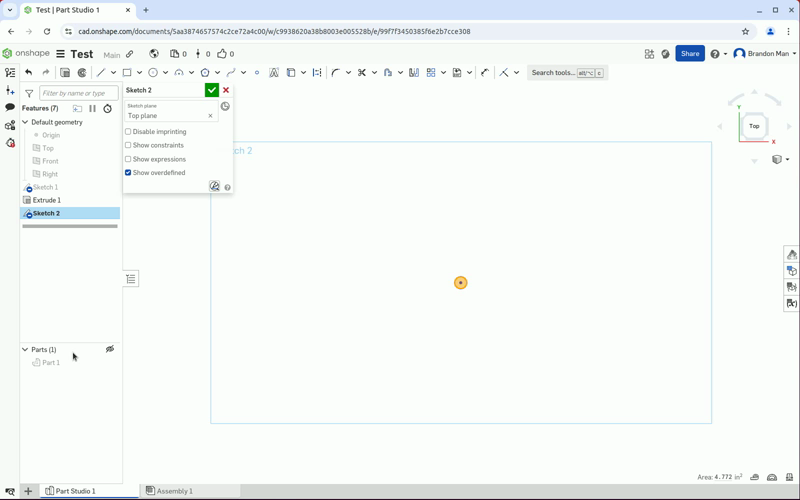
key(shift+e)
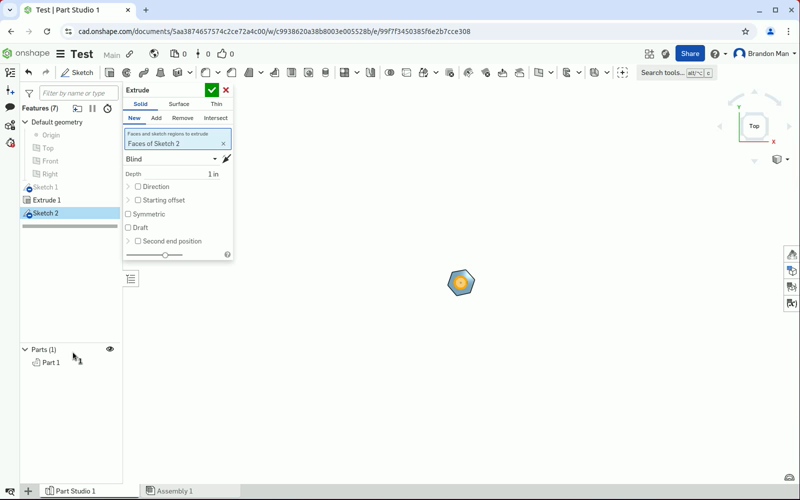
mouse_move(143, 106)
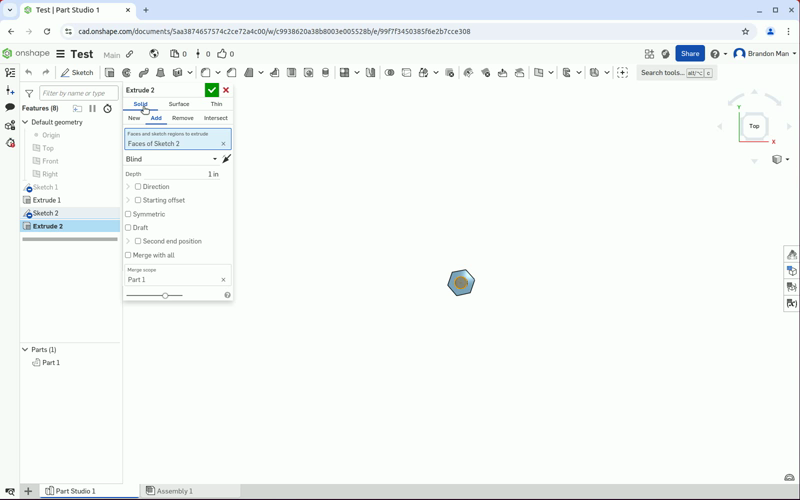
click(143, 106)
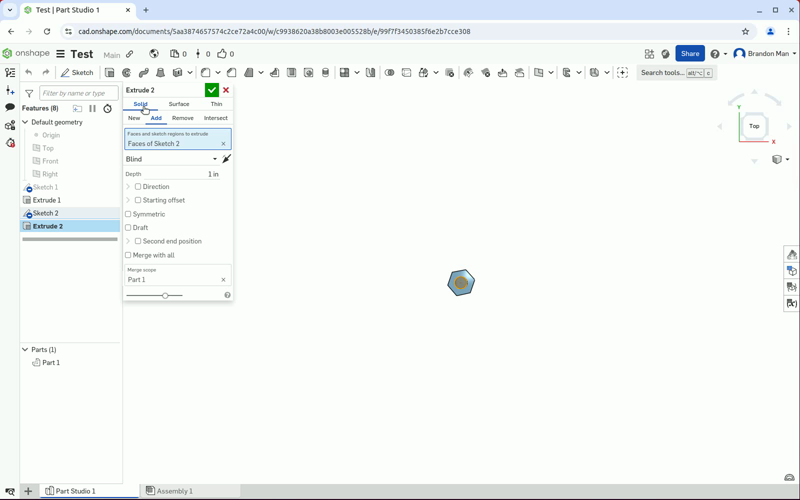
mouse_move(137, 120)
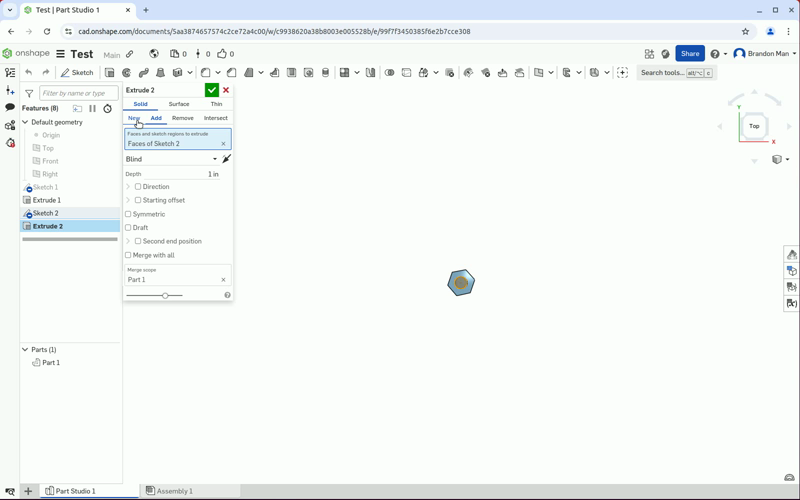
click(137, 120)
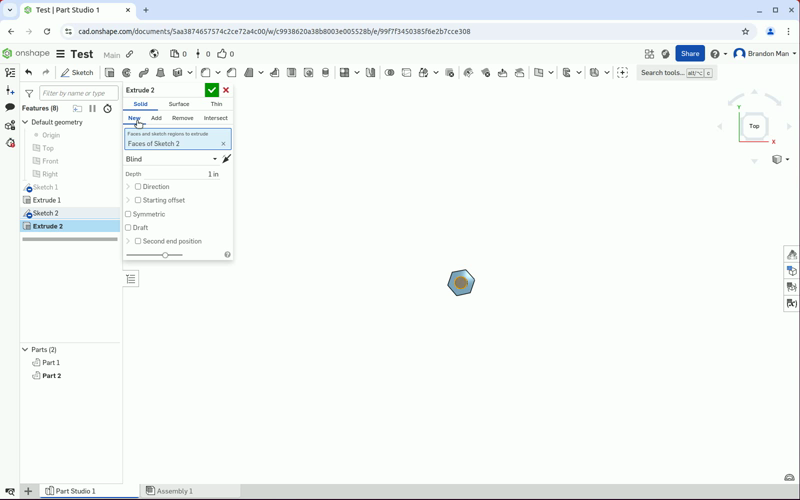
key(tab, 4)
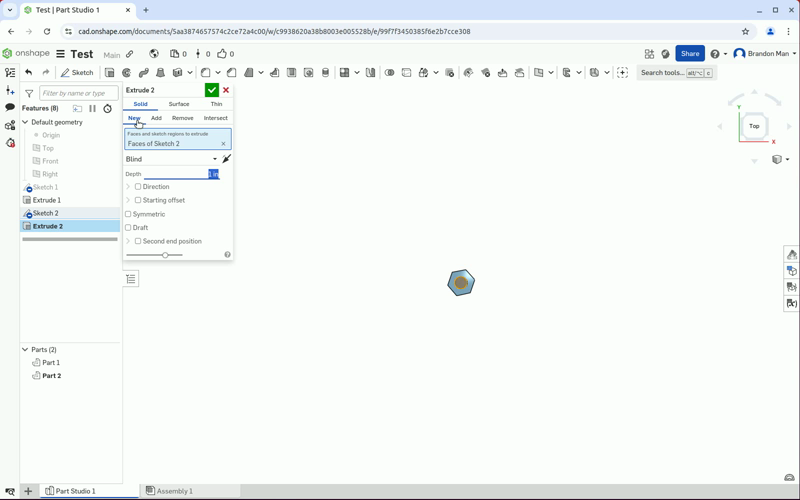
text(20.942)
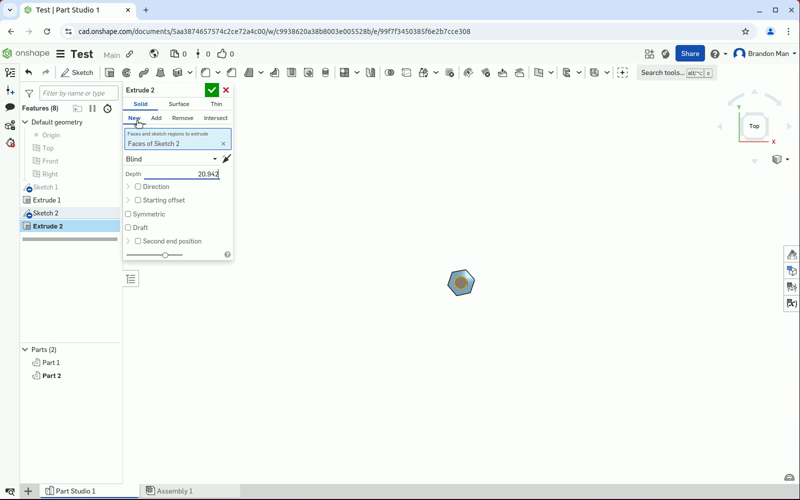
key(enter)
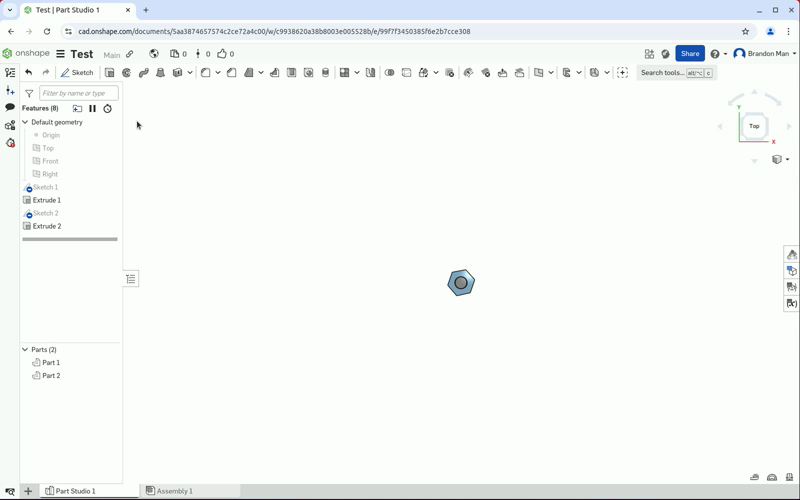
key(shift+h)
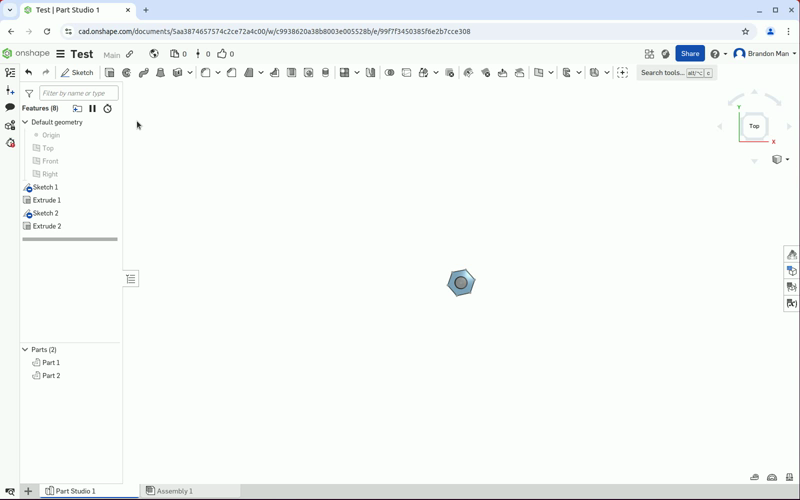
key(shift+h)
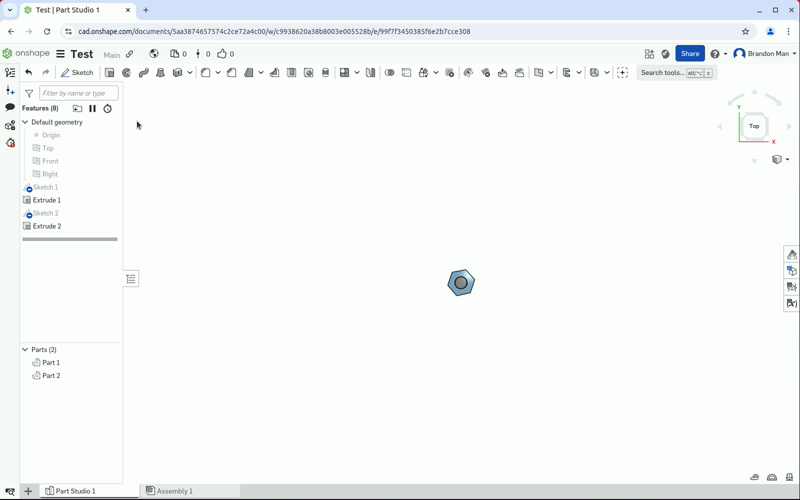
mouse_move(73, 189)
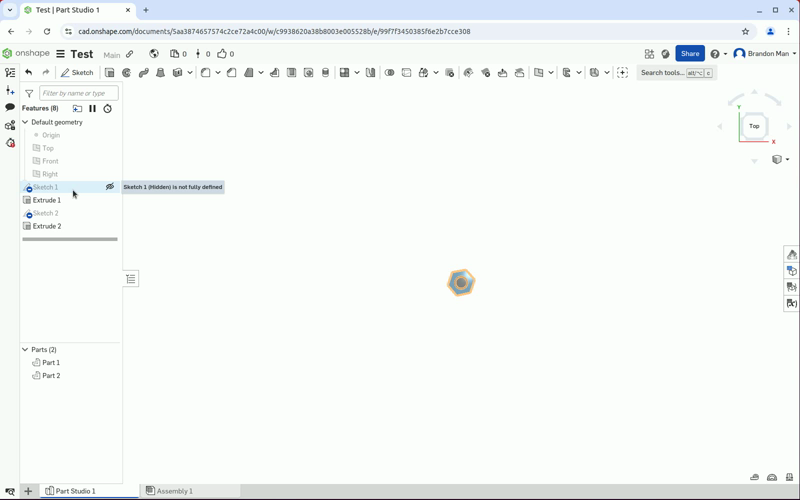
click(73, 189)
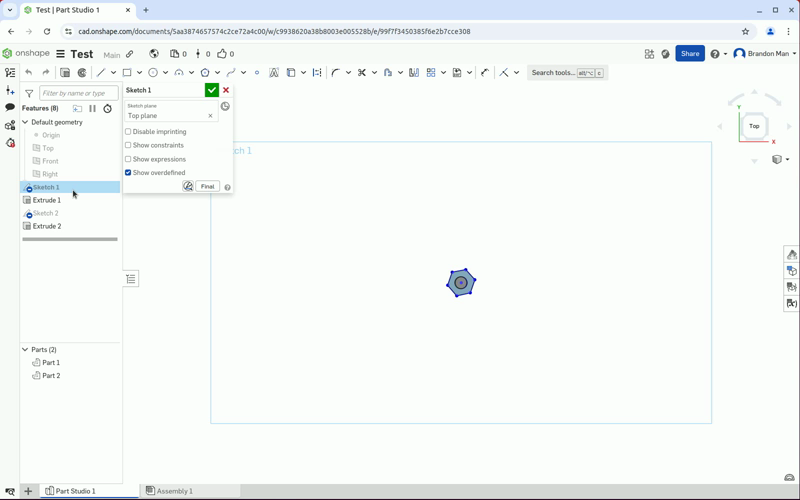
mouse_move(229, 92)
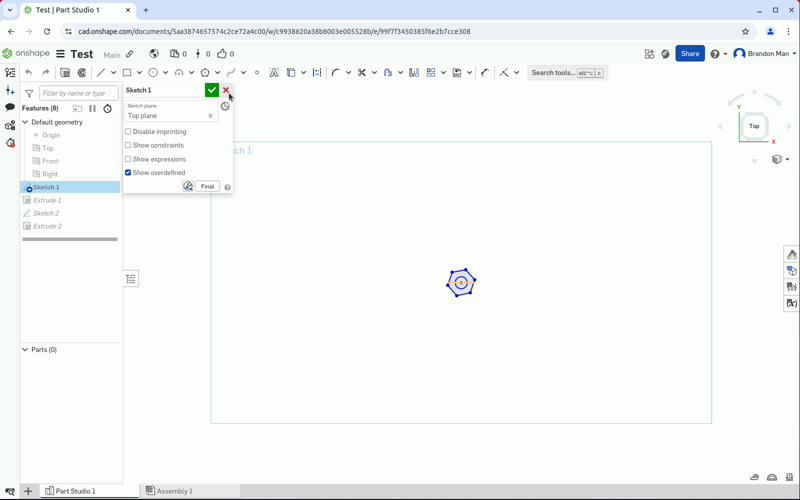
click(229, 92)
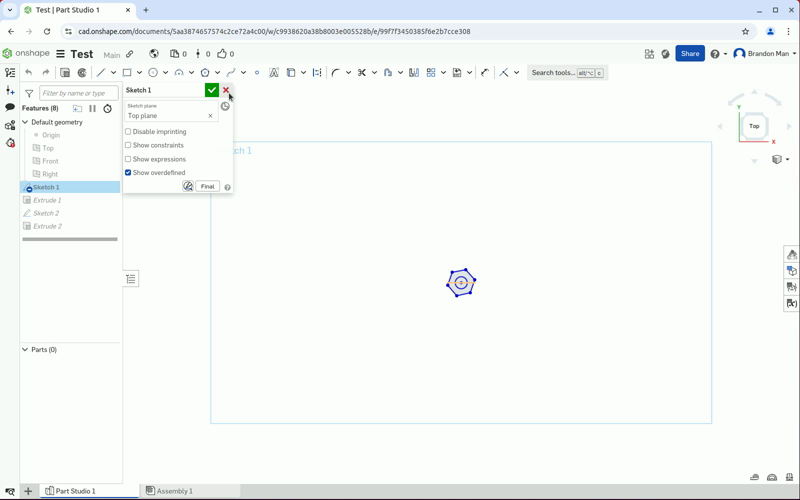
key(shift+s)
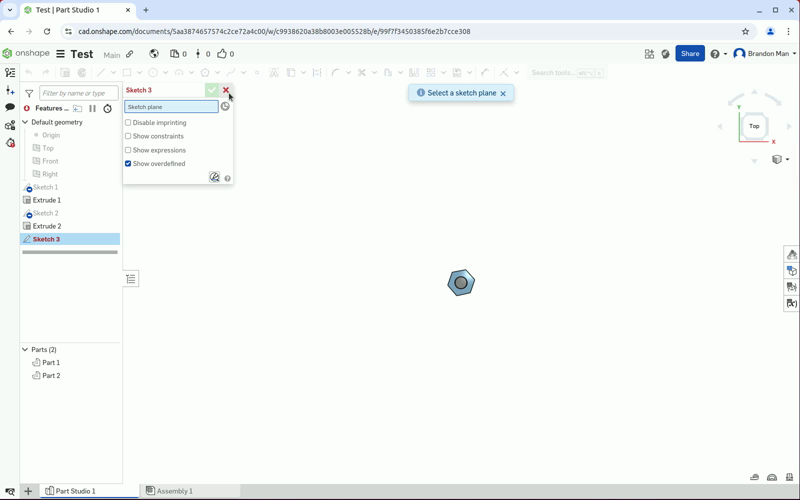
mouse_move(73, 150)
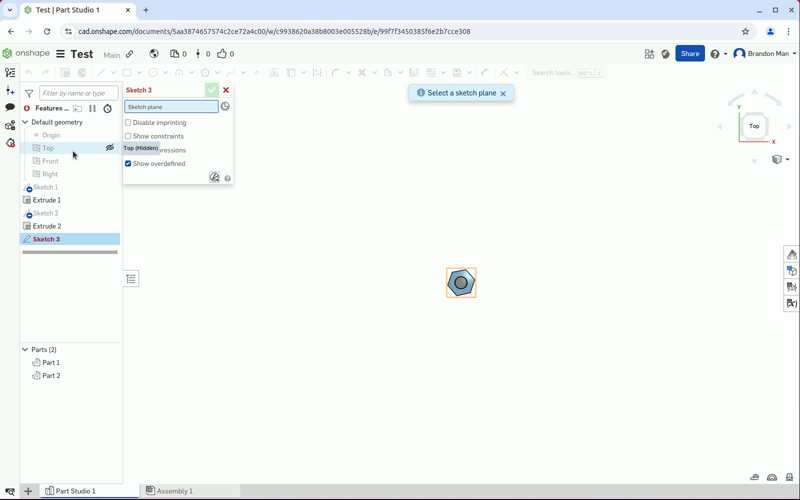
click(73, 150)
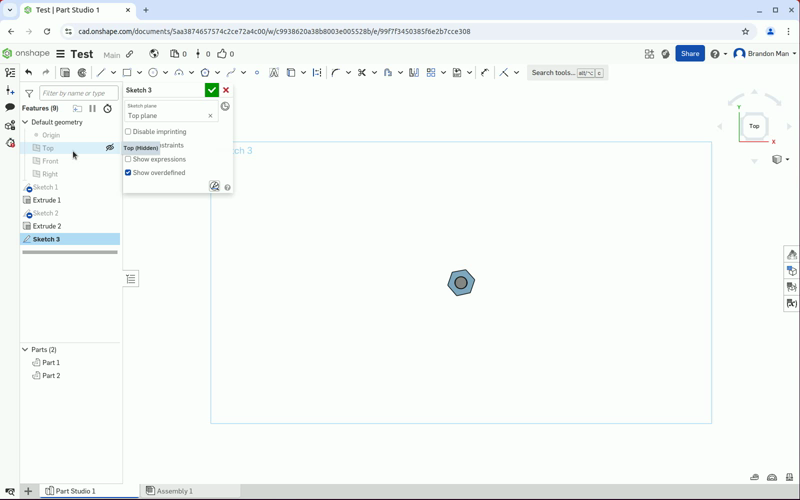
mouse_move(73, 352)
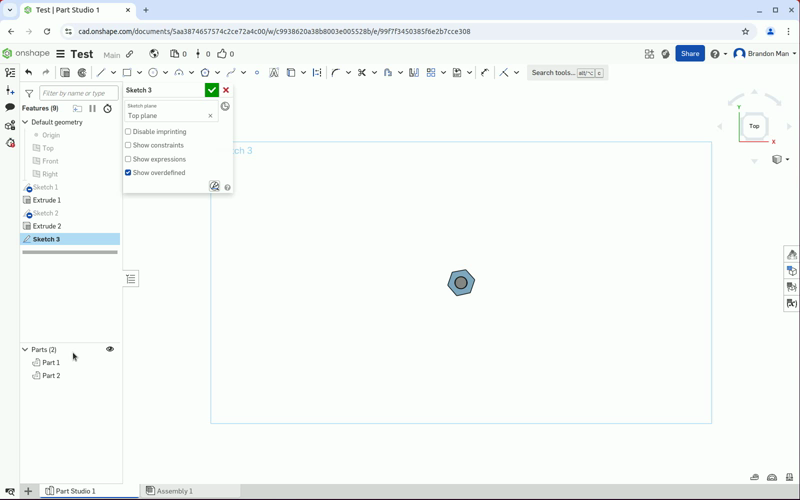
key(y)
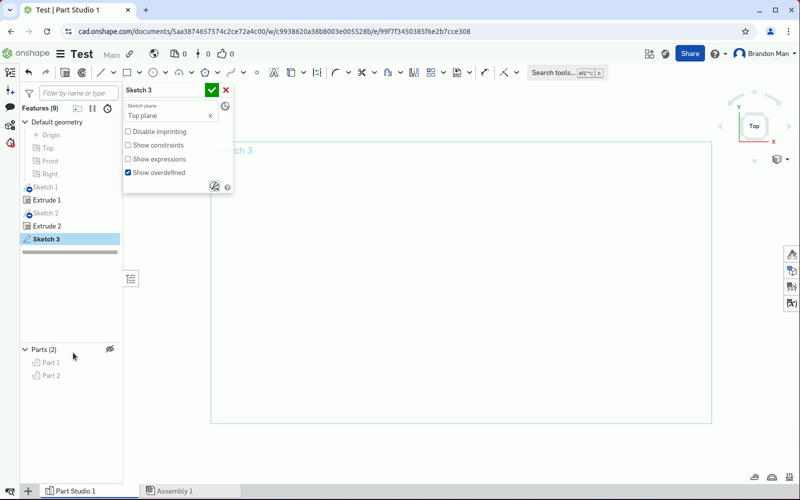
key(c)
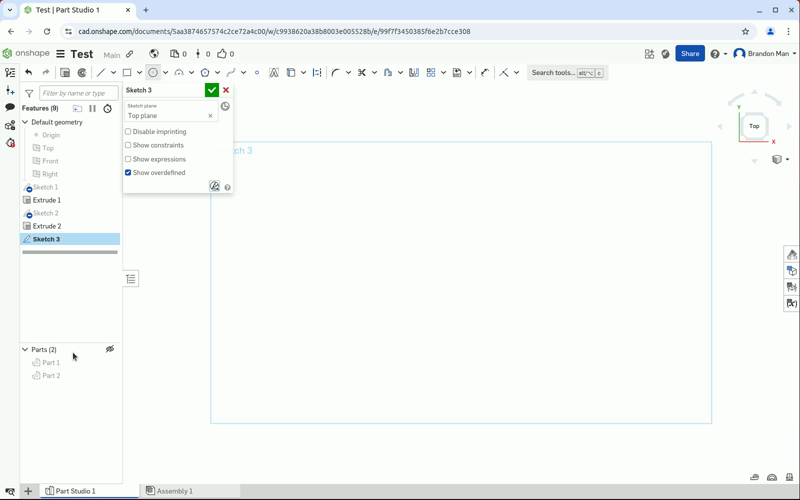
key_down(shift)
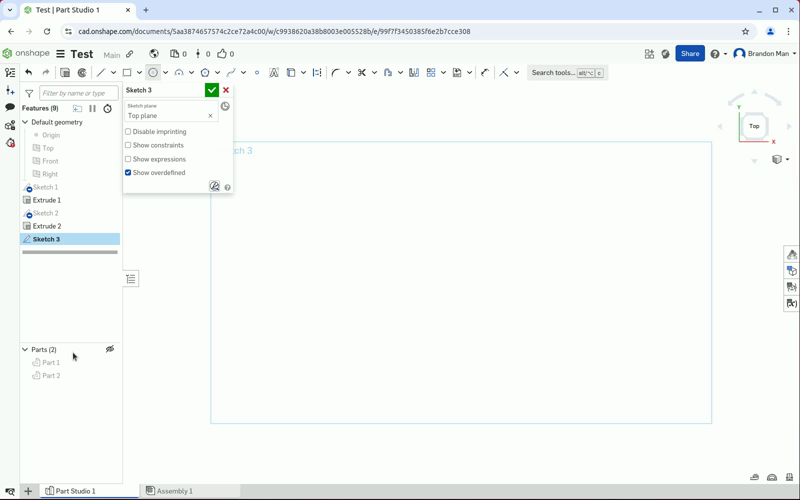
mouse_move(460, 282)
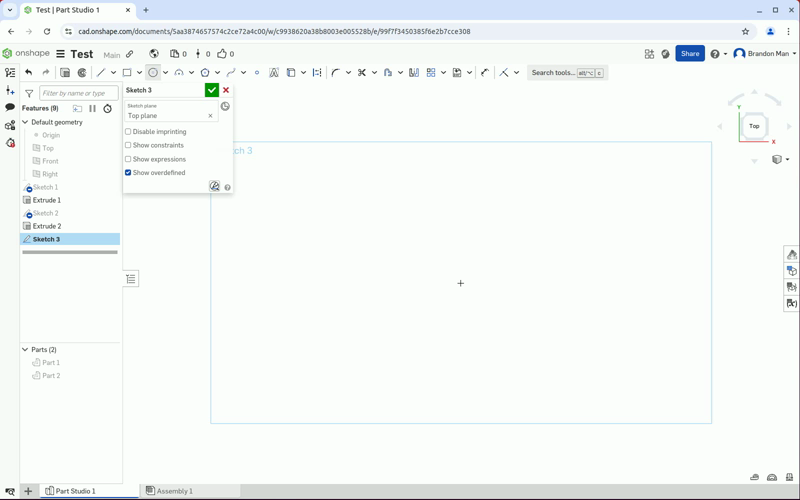
click(460, 282)
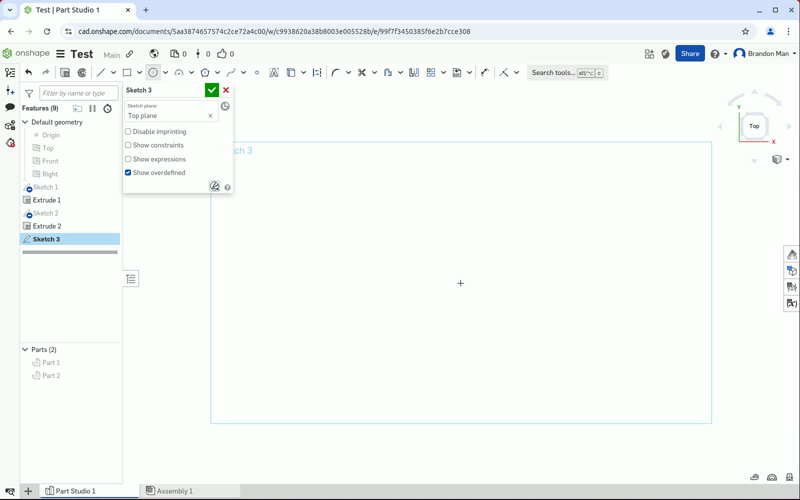
key_up(shift)
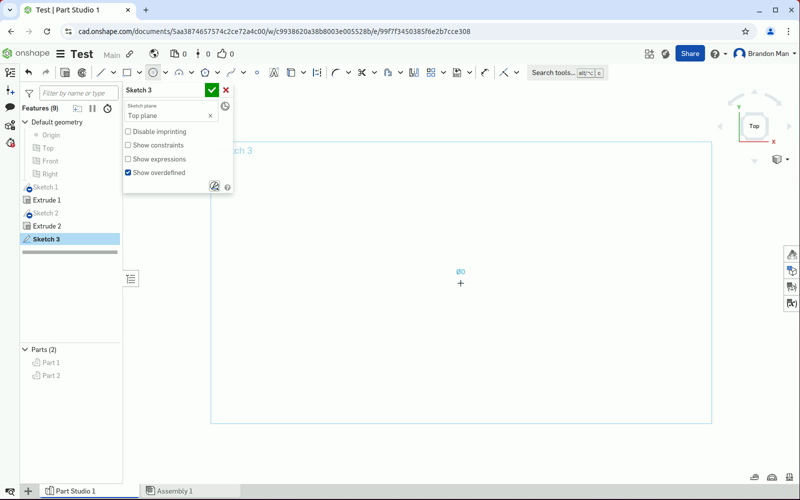
mouse_move(466, 282)
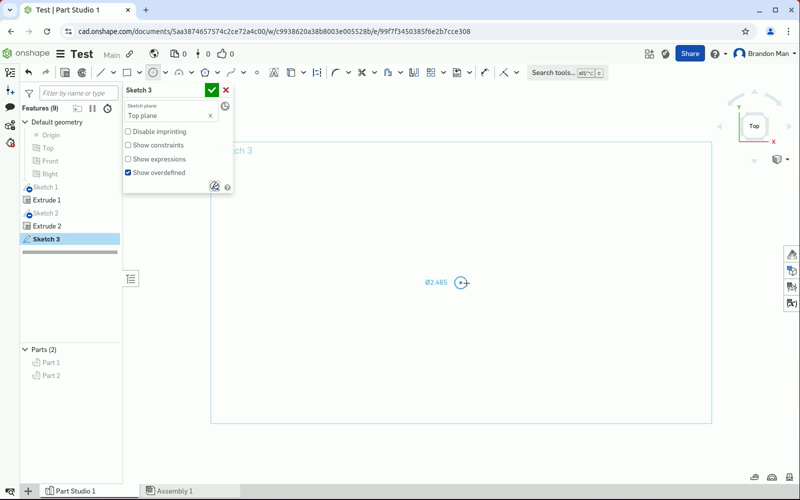
click(466, 282)
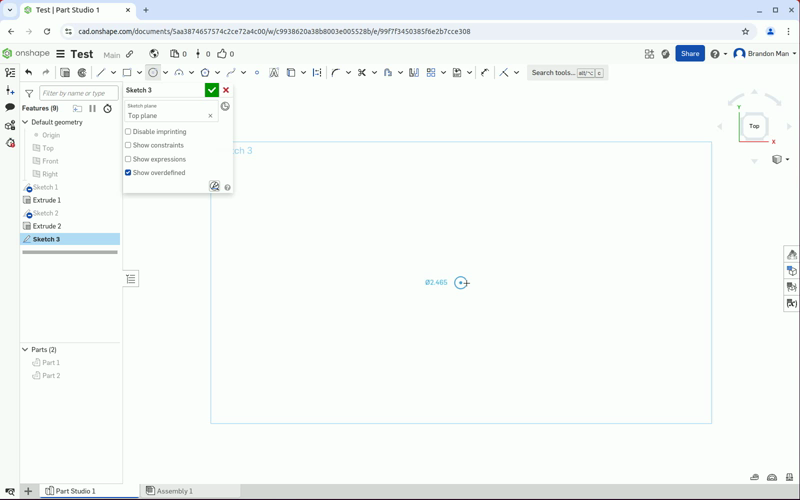
key(esc)
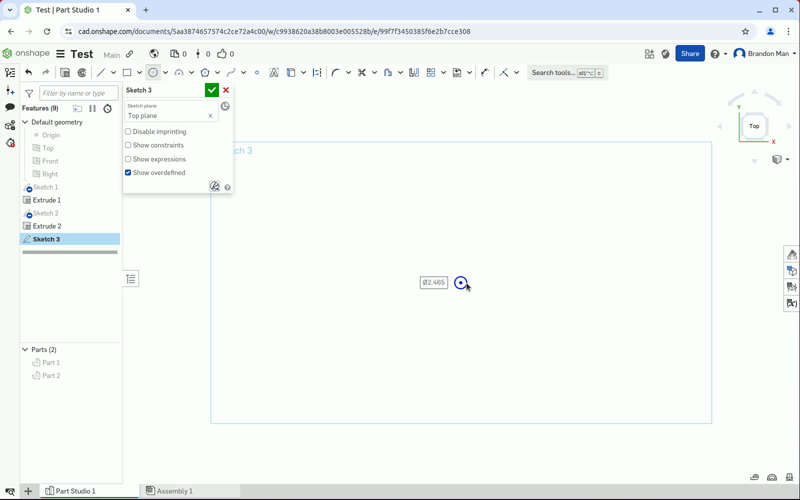
mouse_move(462, 287)
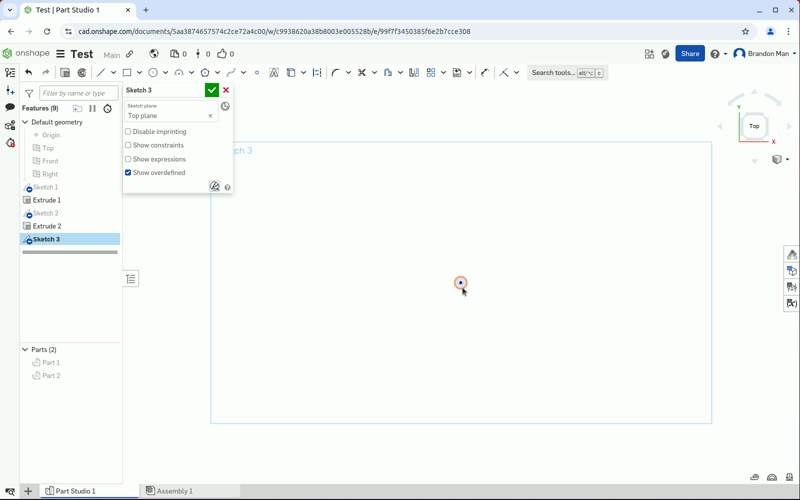
scroll(6)
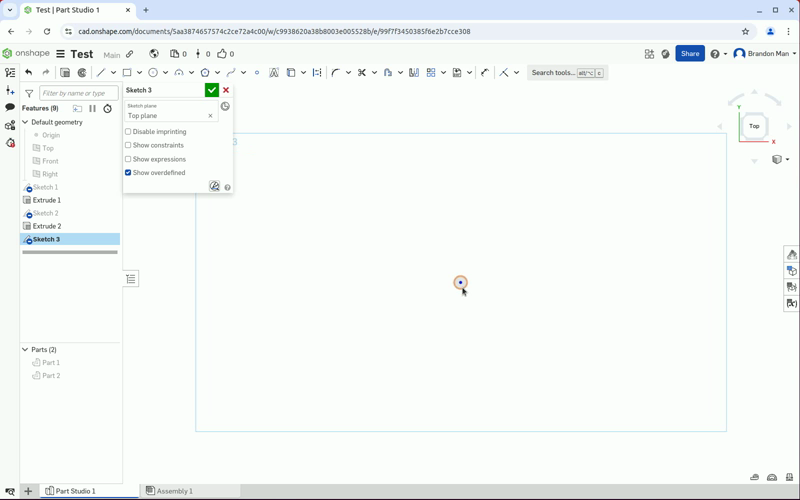
scroll(6)
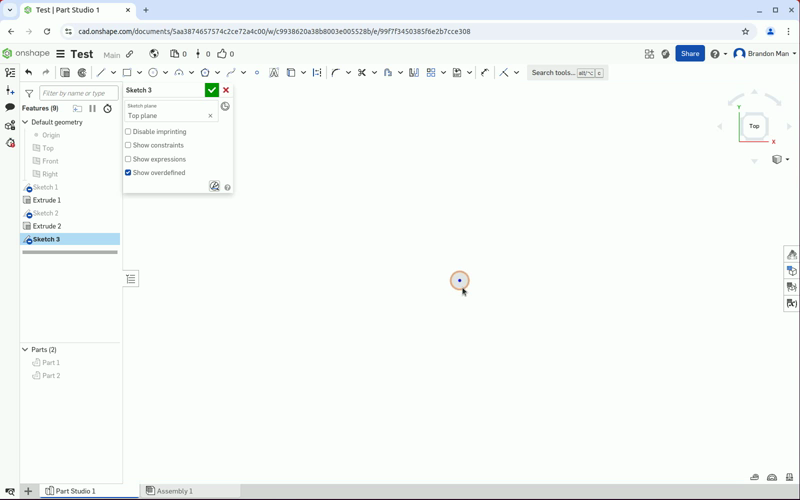
scroll(6)
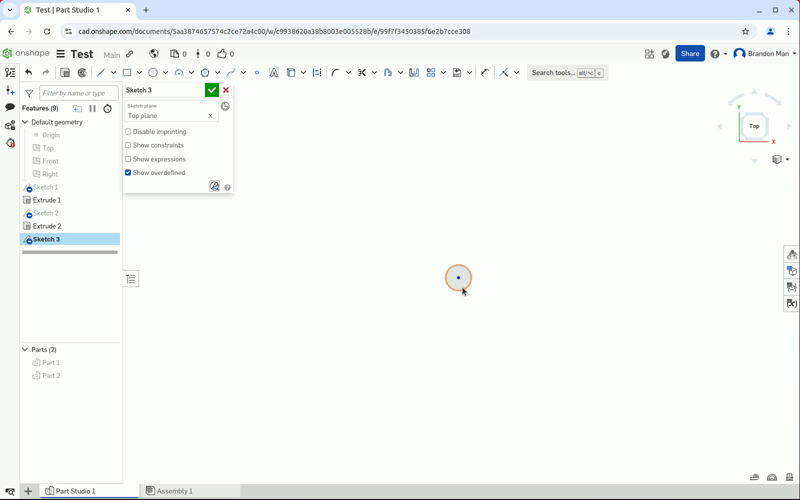
scroll(6)
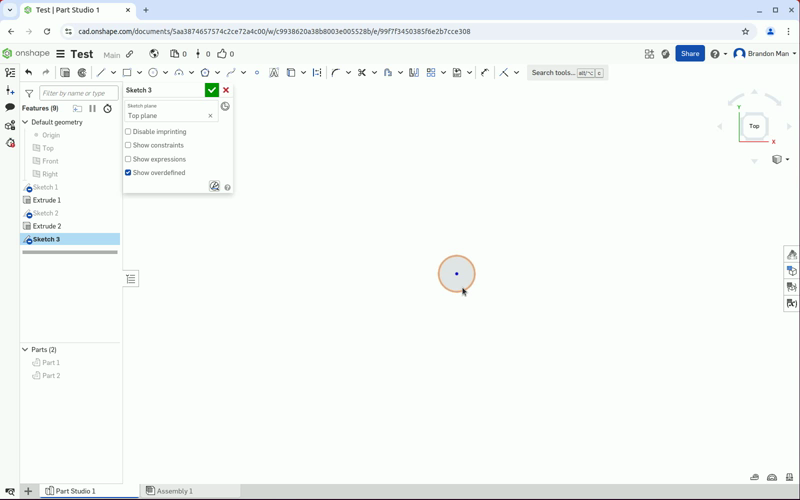
scroll(6)
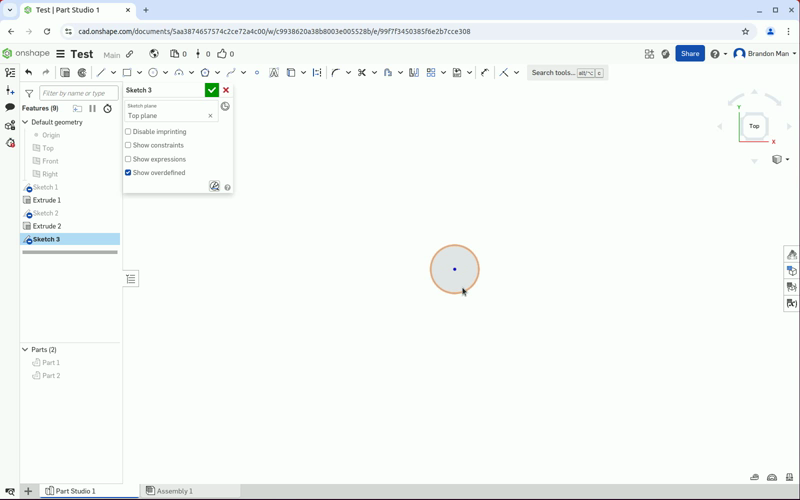
scroll(6)
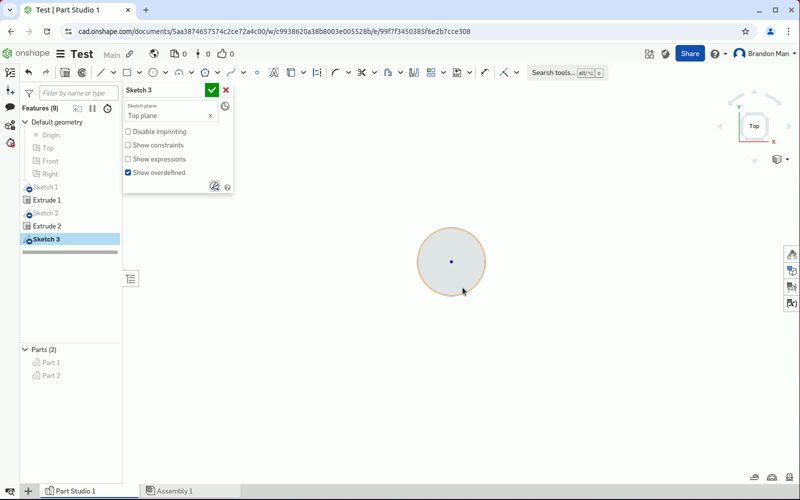
scroll(6)
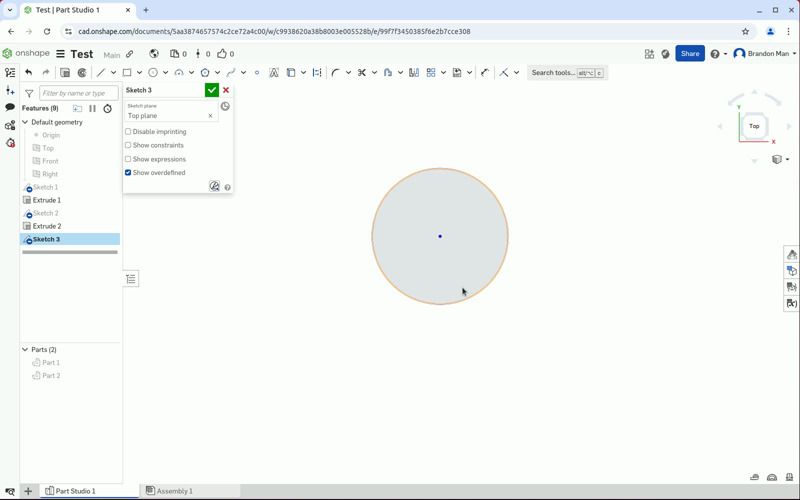
click(462, 287)
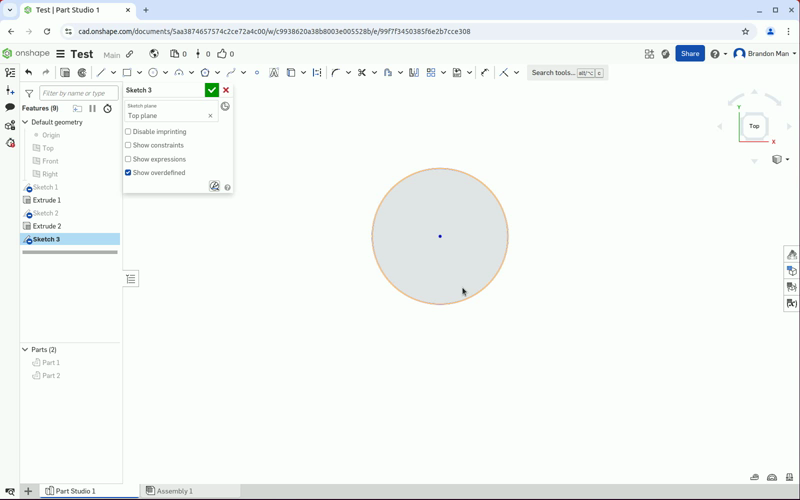
scroll(-6)
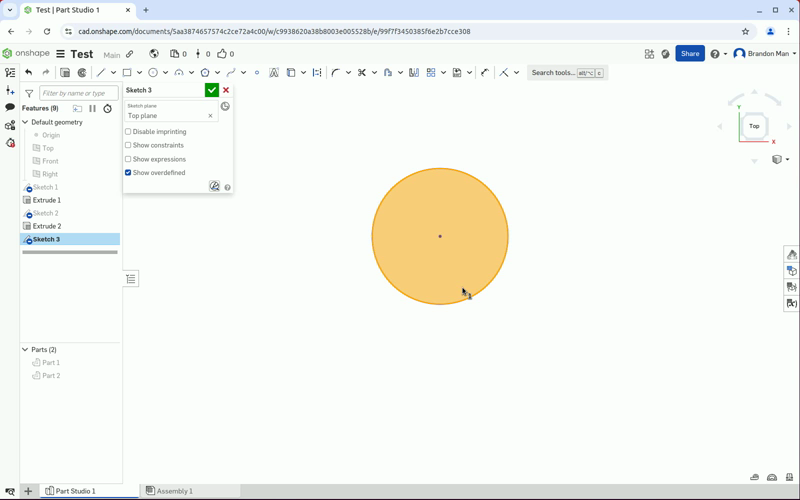
scroll(-6)
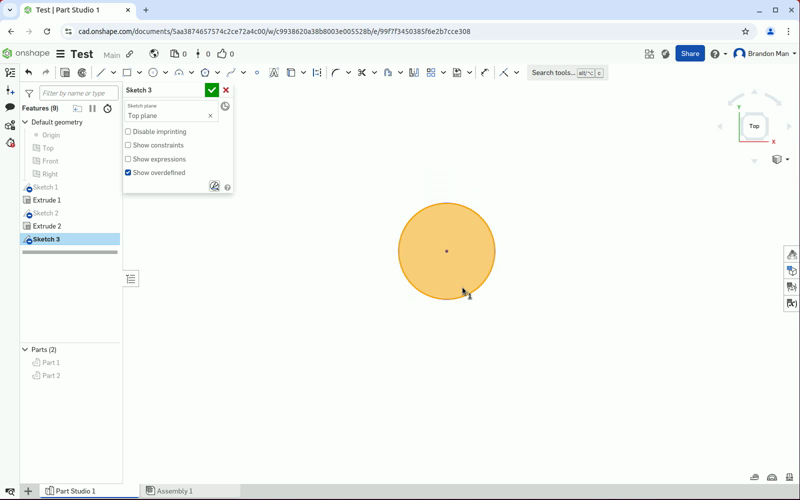
scroll(-6)
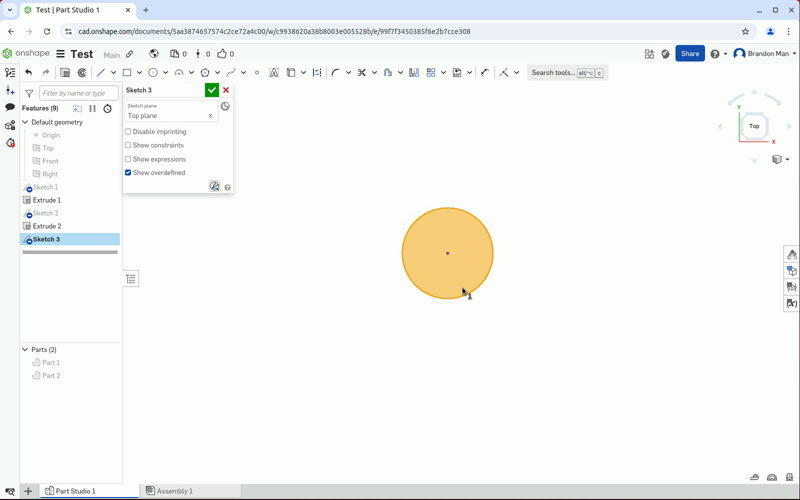
scroll(-6)
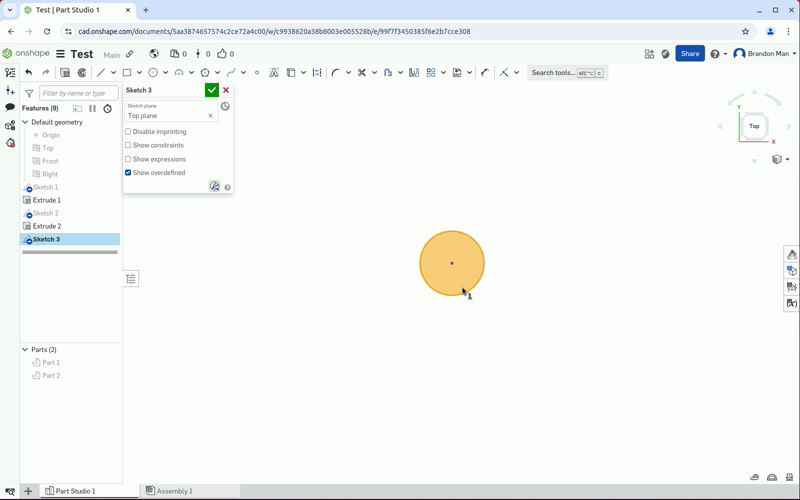
scroll(-6)
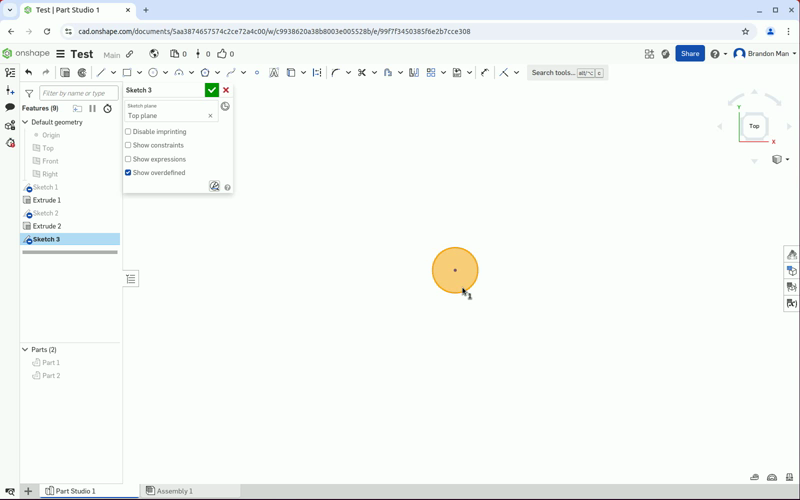
scroll(-6)
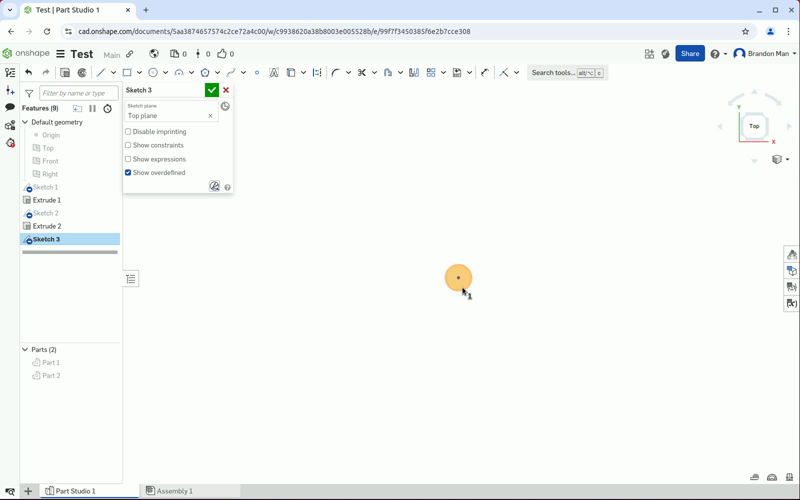
scroll(-6)
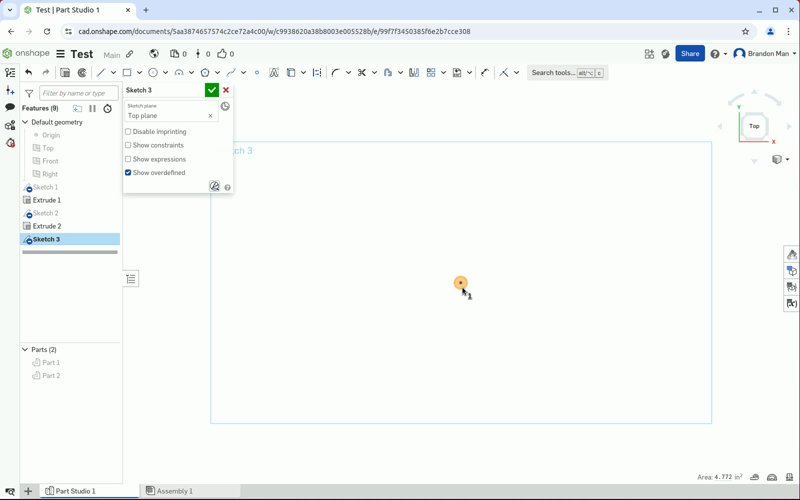
mouse_move(73, 352)
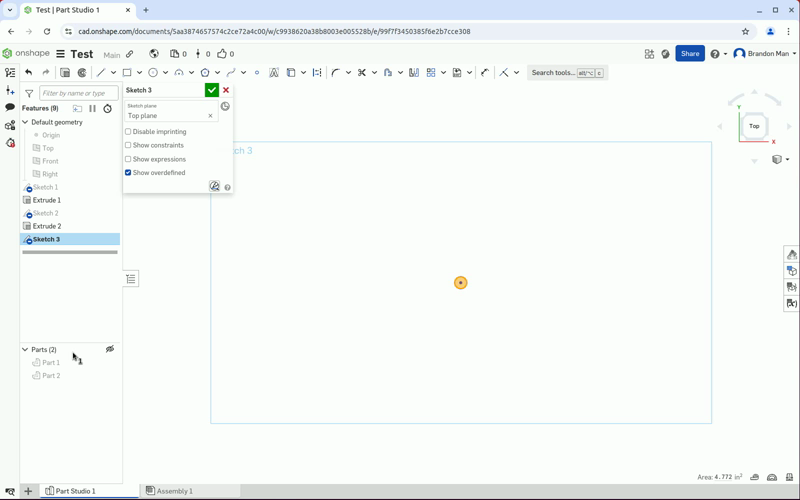
key(shift+y)
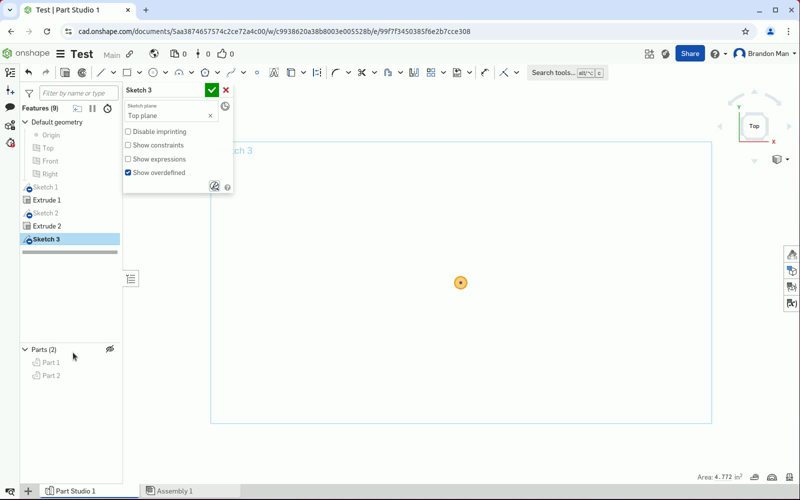
key(shift+e)
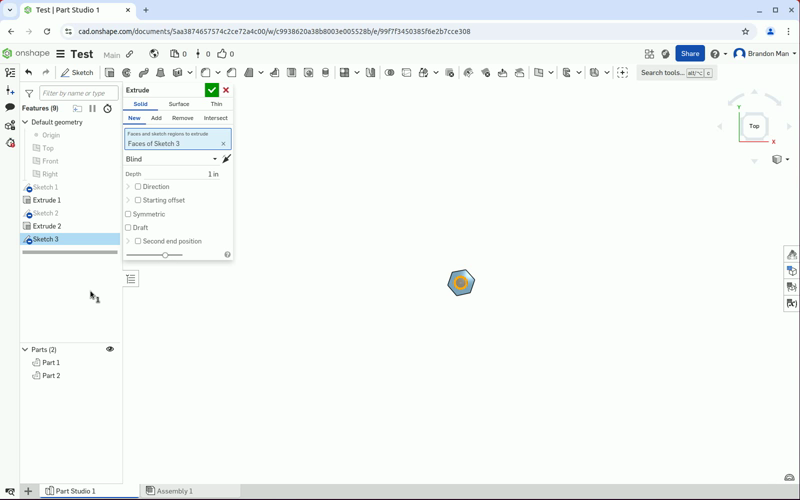
mouse_move(143, 106)
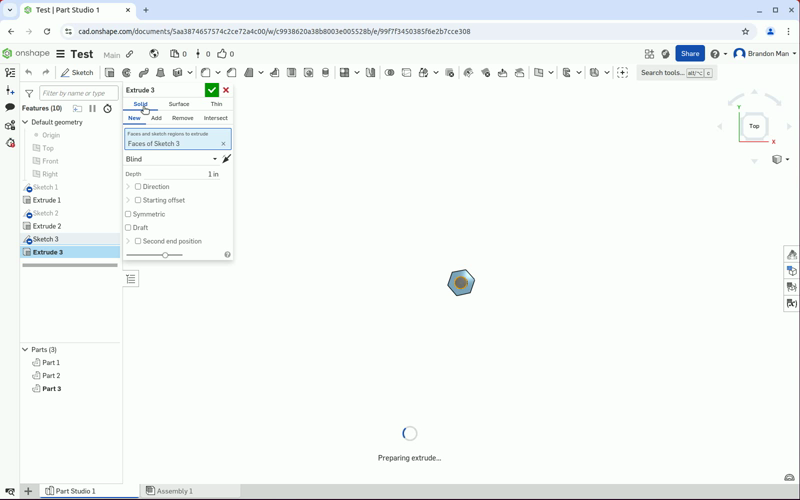
click(143, 106)
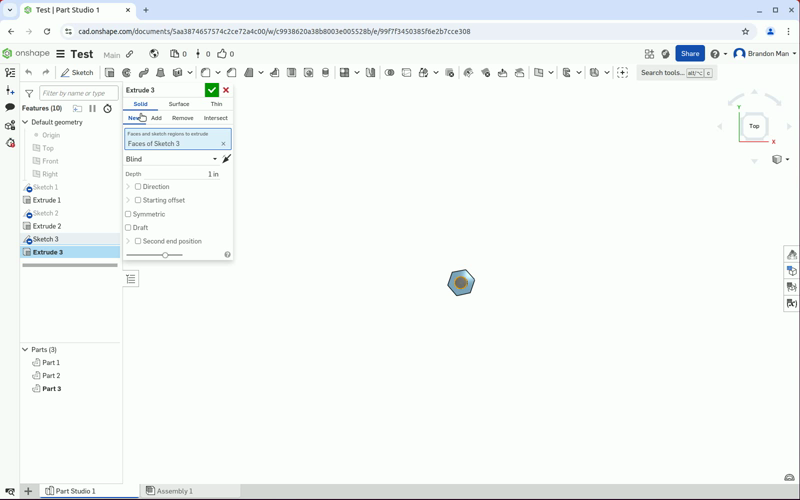
mouse_move(137, 120)
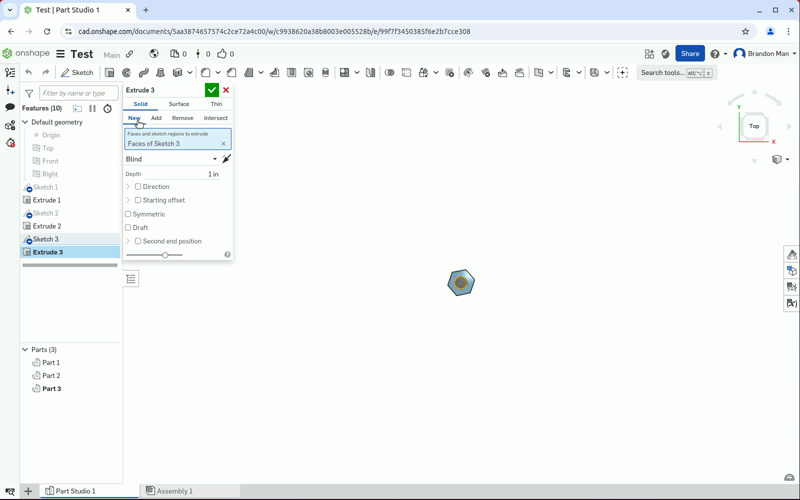
click(137, 120)
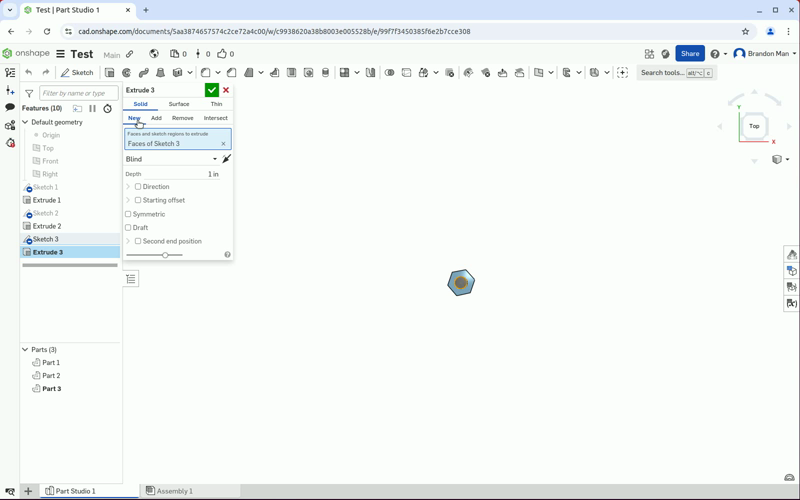
key(tab, 4)
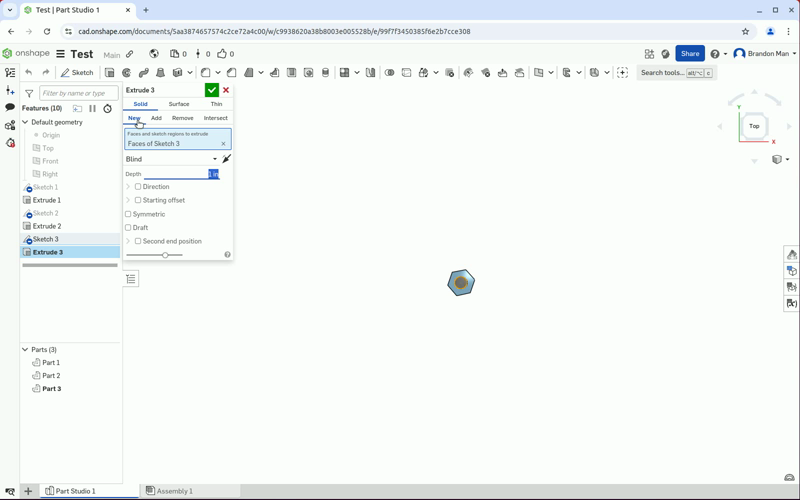
text(-3.611)
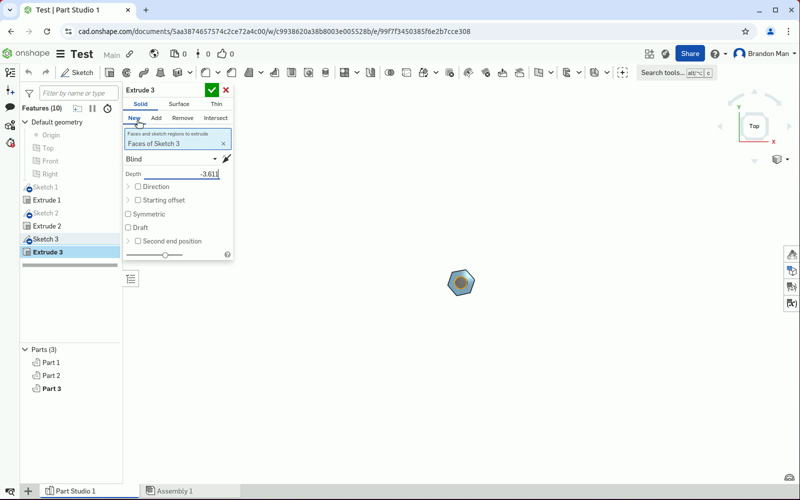
key(enter)
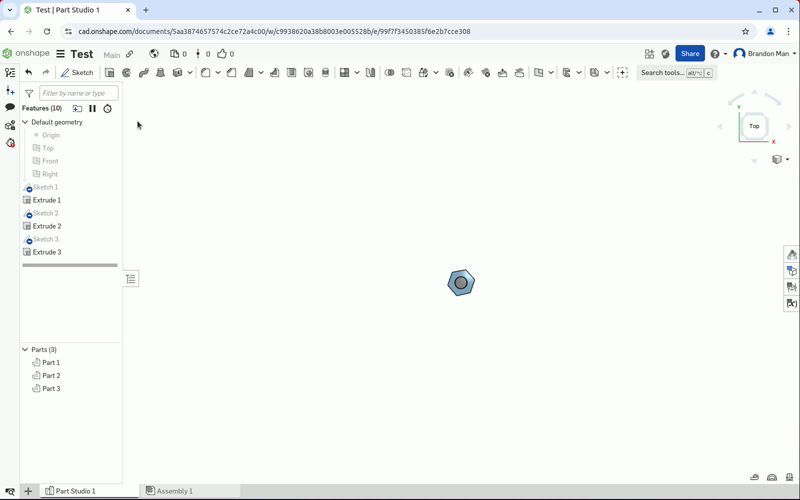
key(shift+h)
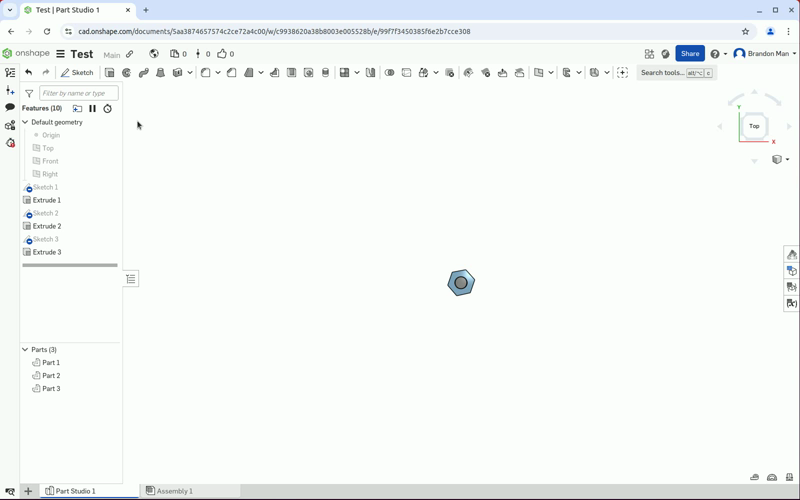
key(shift+h)
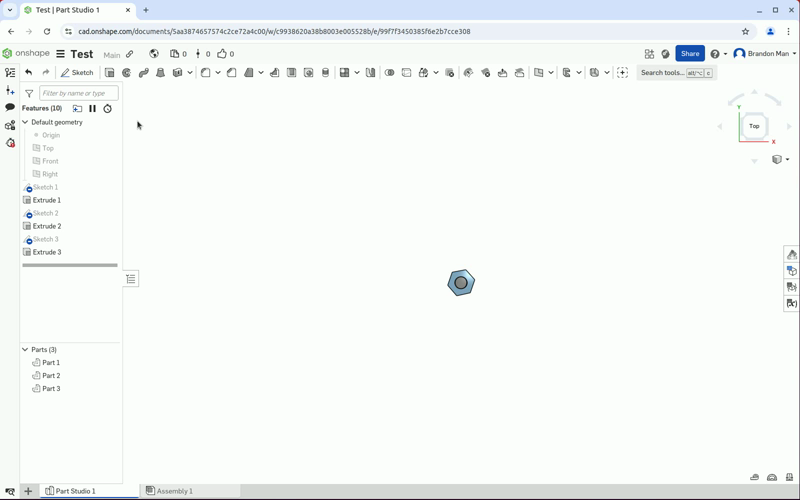
mouse_move(73, 189)
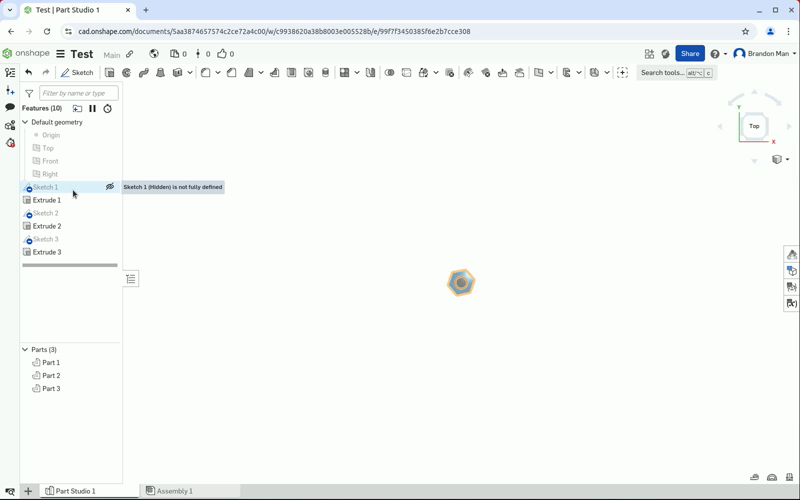
click(73, 189)
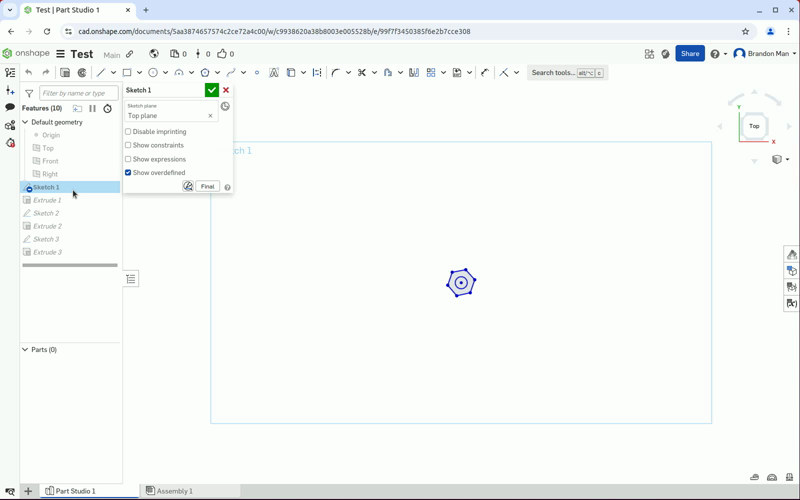
mouse_move(229, 92)
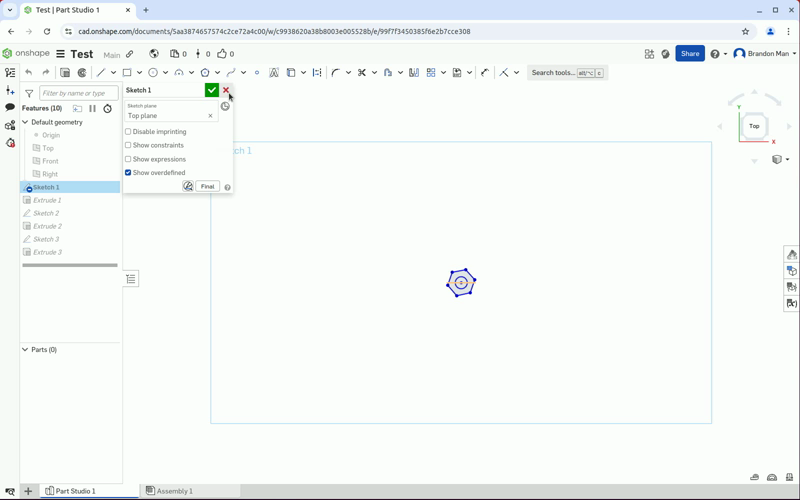
click(229, 92)
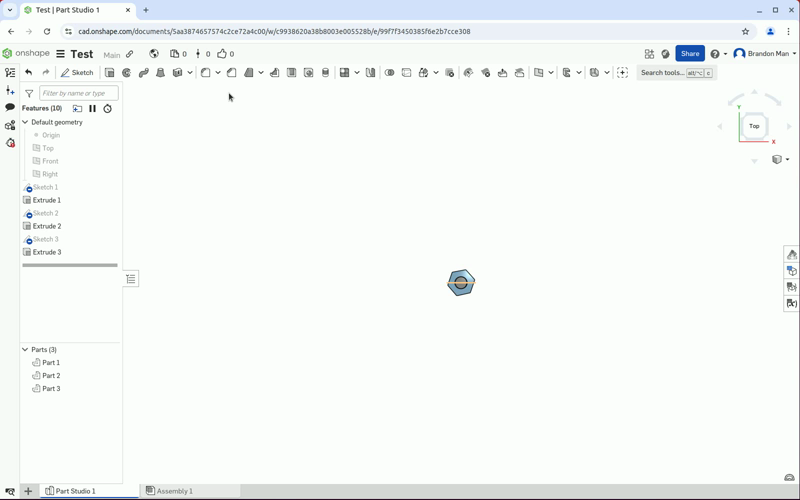
mouse_move(541, 75)
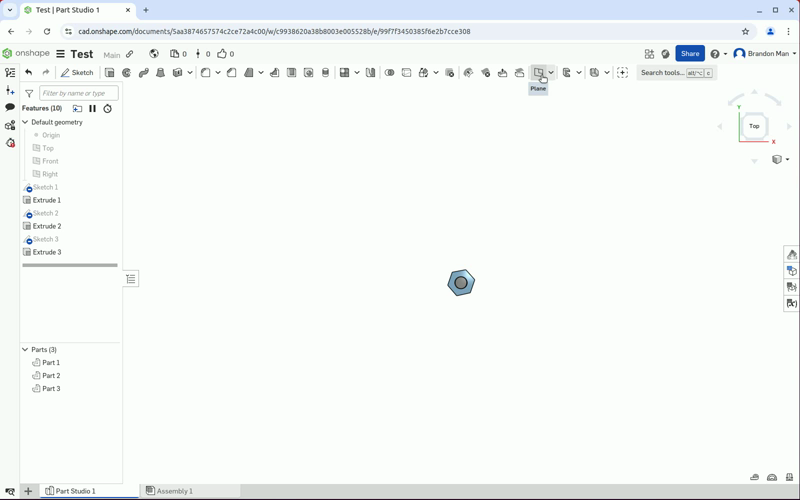
click(541, 75)
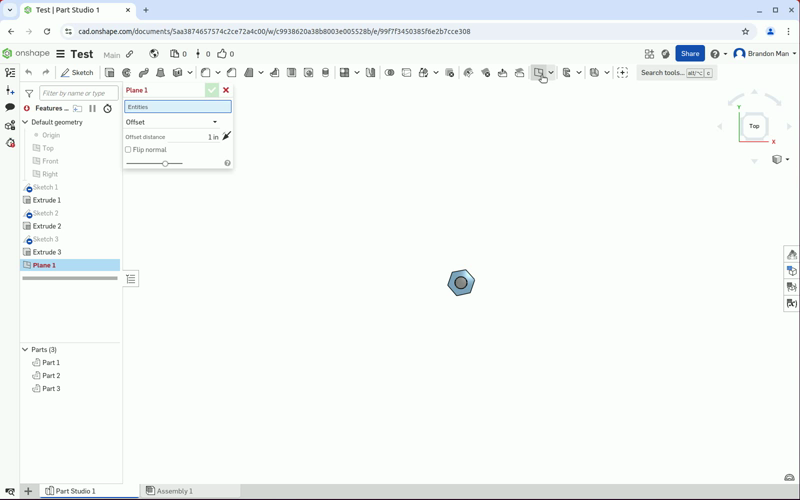
mouse_move(73, 150)
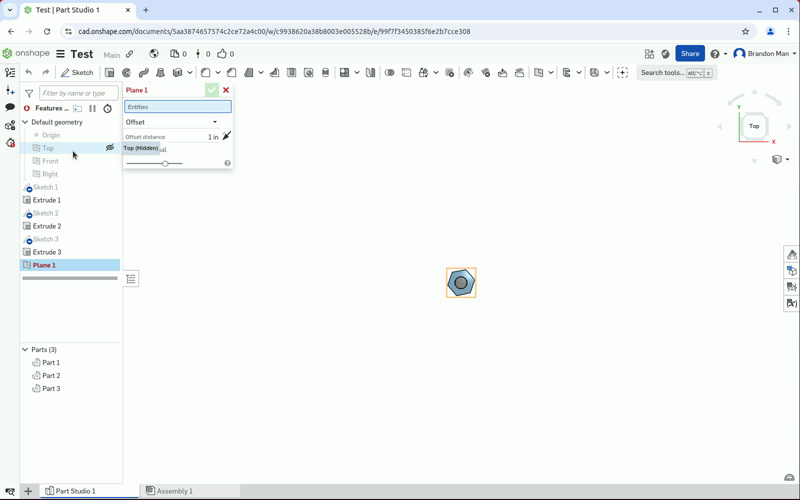
click(73, 150)
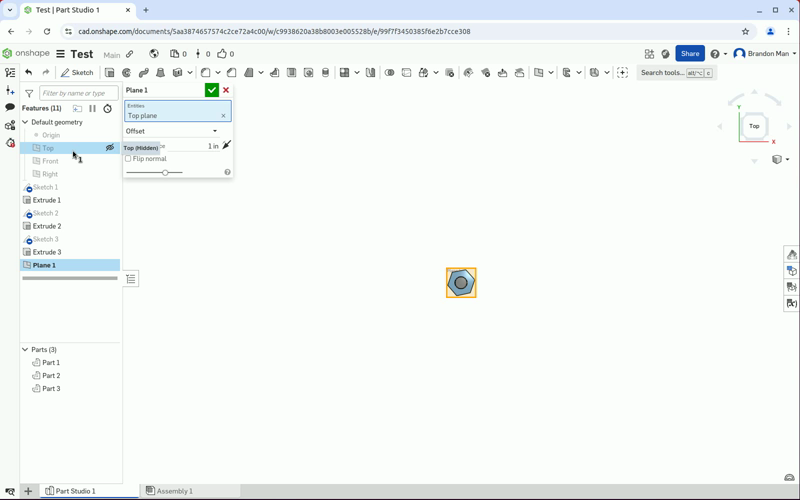
key(tab, 2)
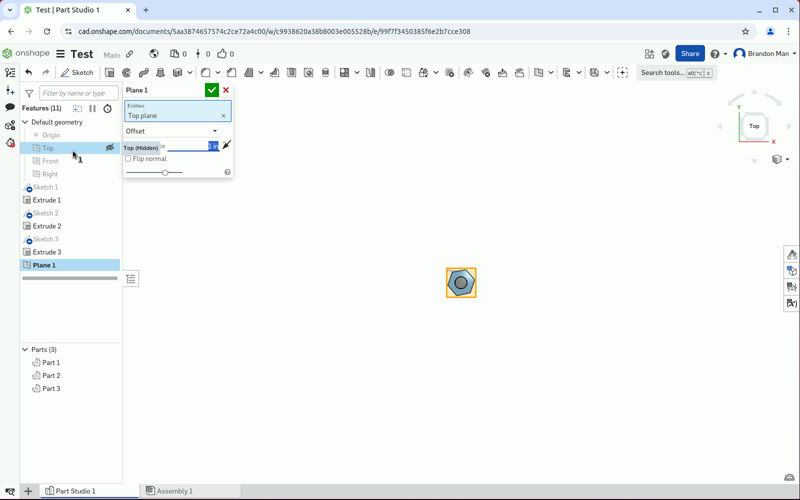
text(20.951)
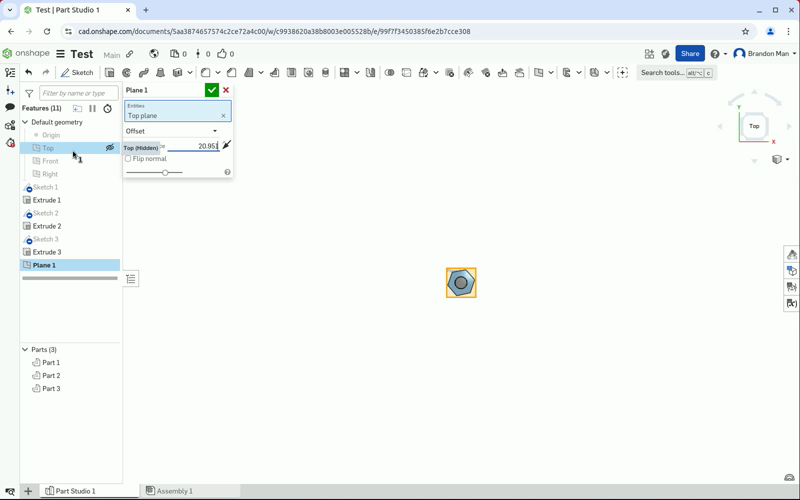
key(enter, 2)
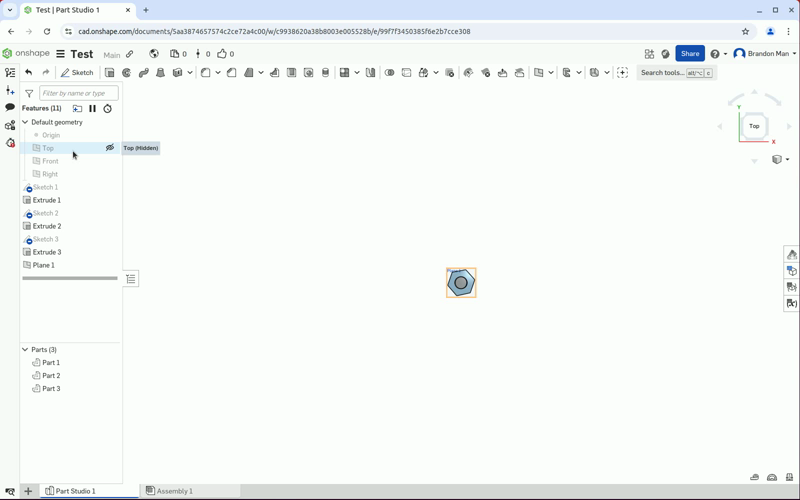
key(shift+s)
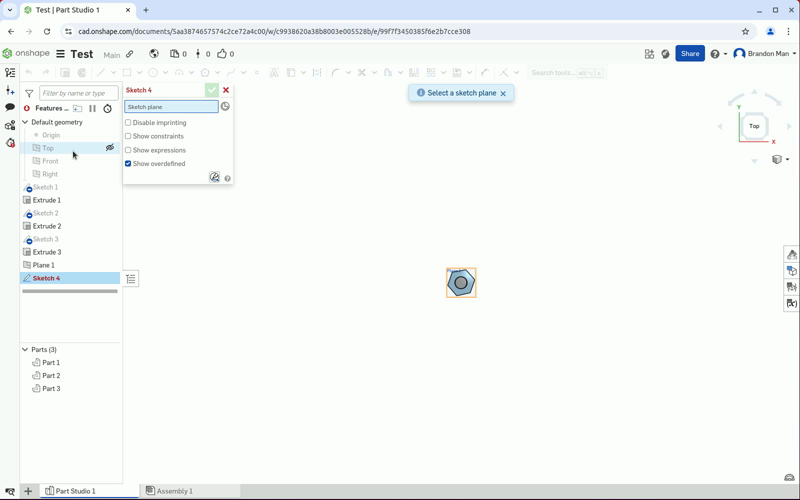
mouse_move(73, 267)
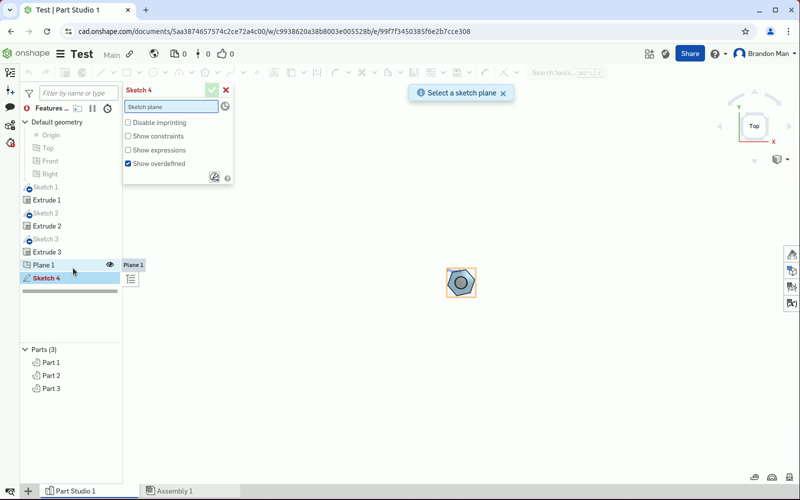
click(73, 267)
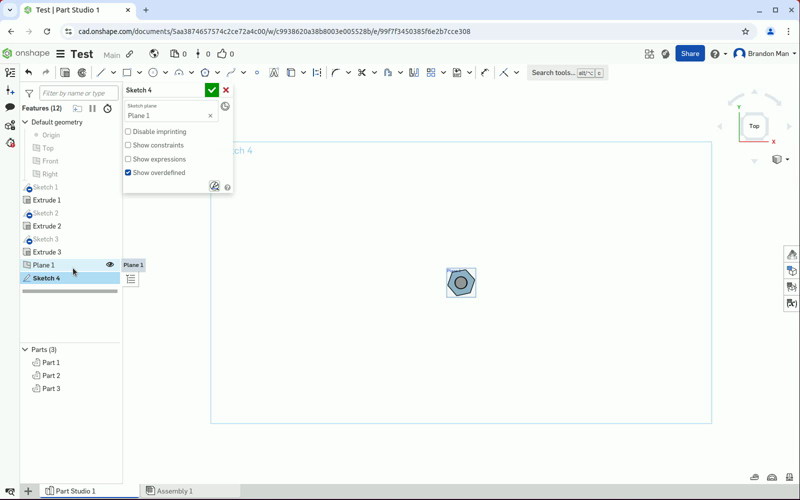
mouse_move(73, 352)
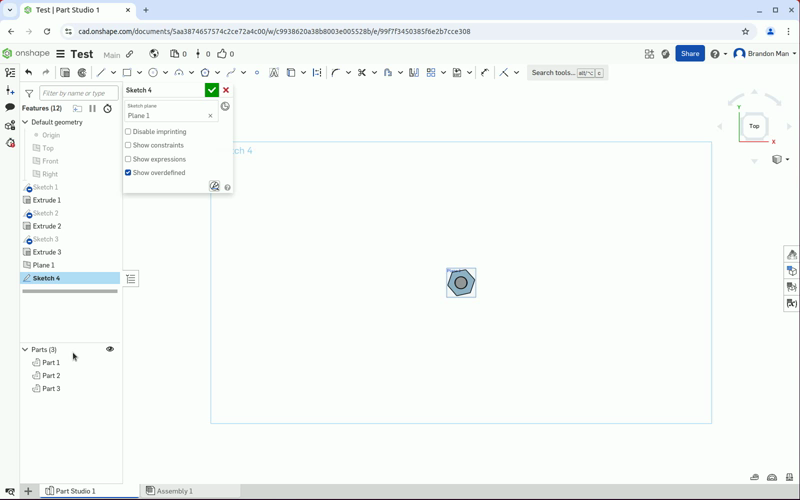
key(y)
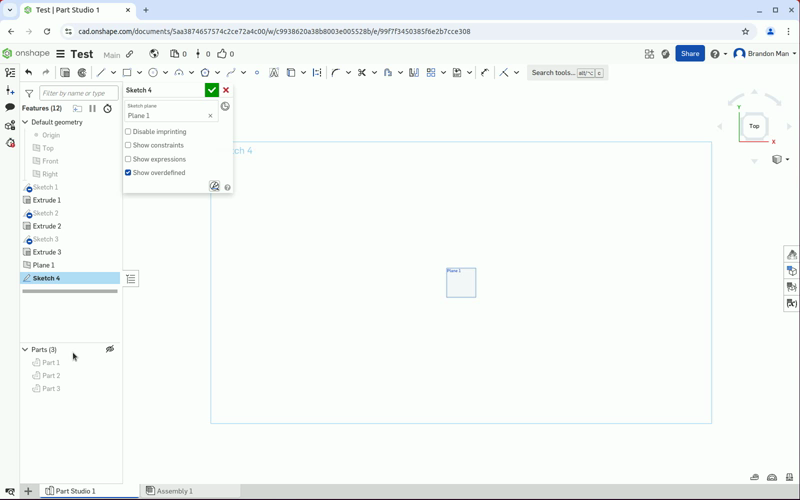
key(c)
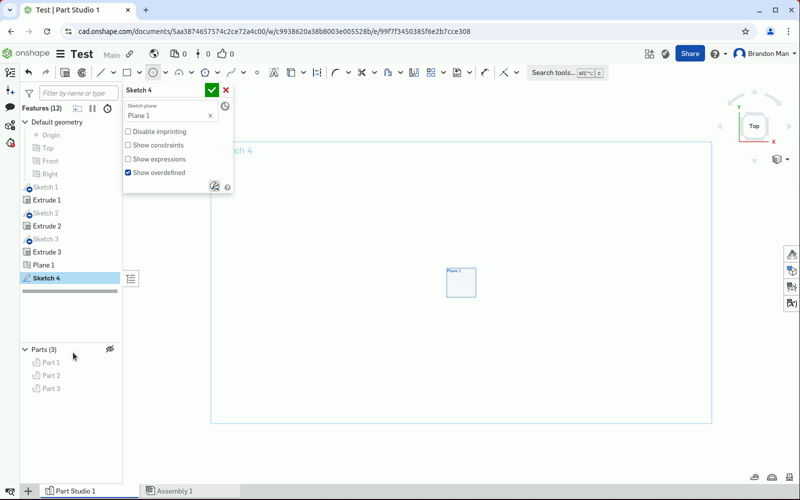
key_down(shift)
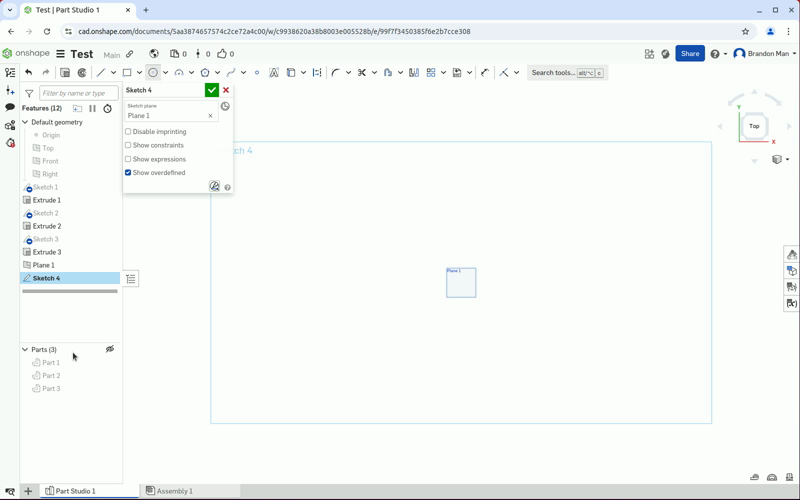
mouse_move(460, 282)
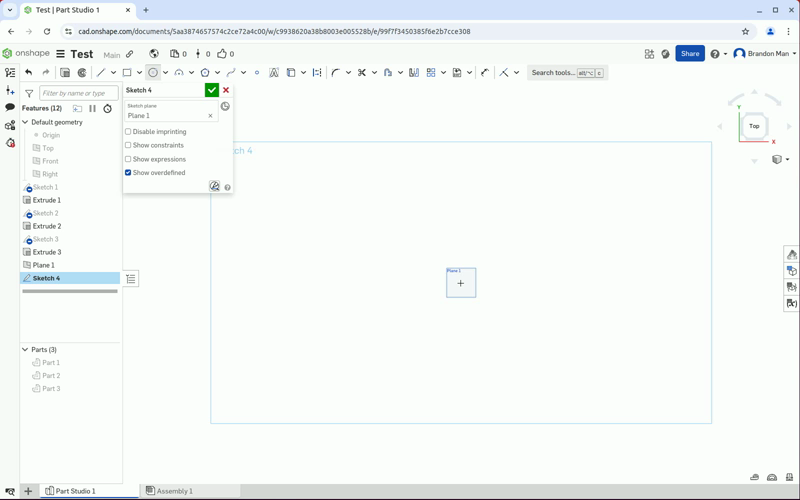
click(460, 282)
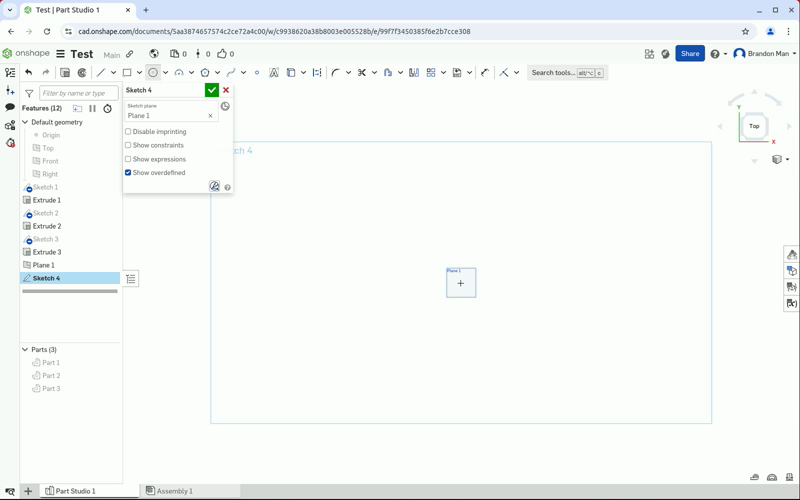
key_up(shift)
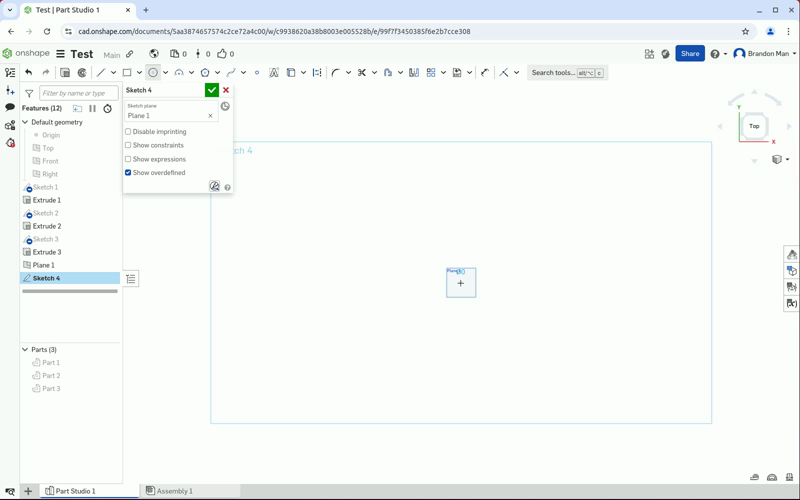
mouse_move(466, 282)
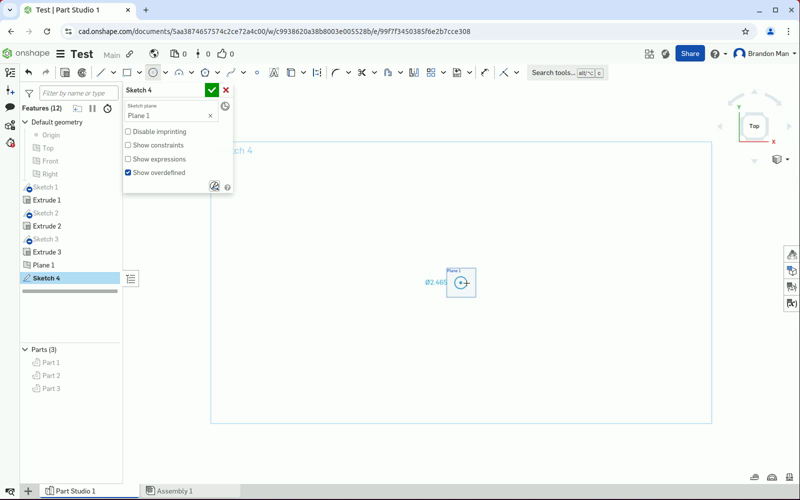
click(466, 282)
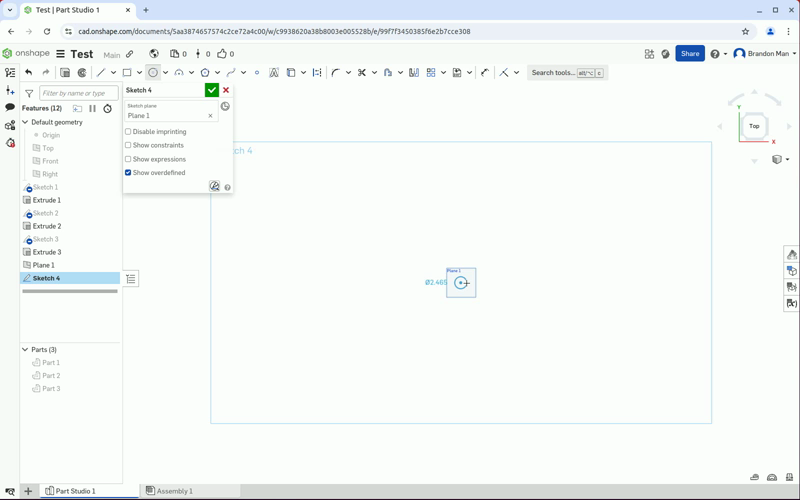
key(esc)
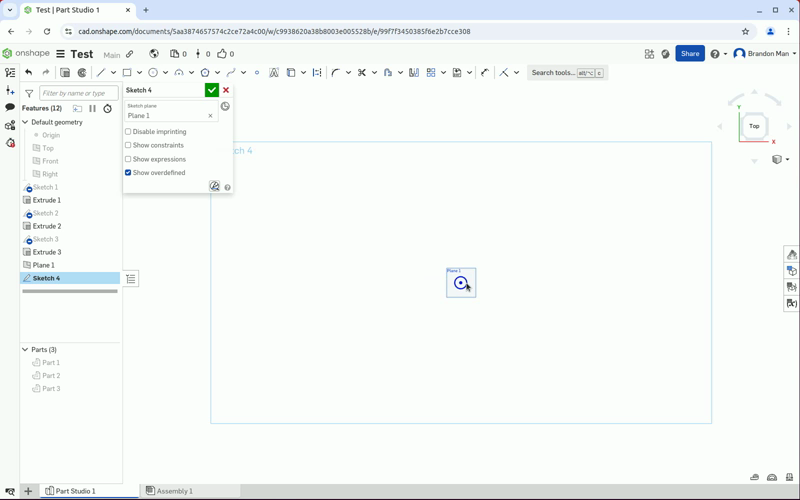
mouse_move(459, 288)
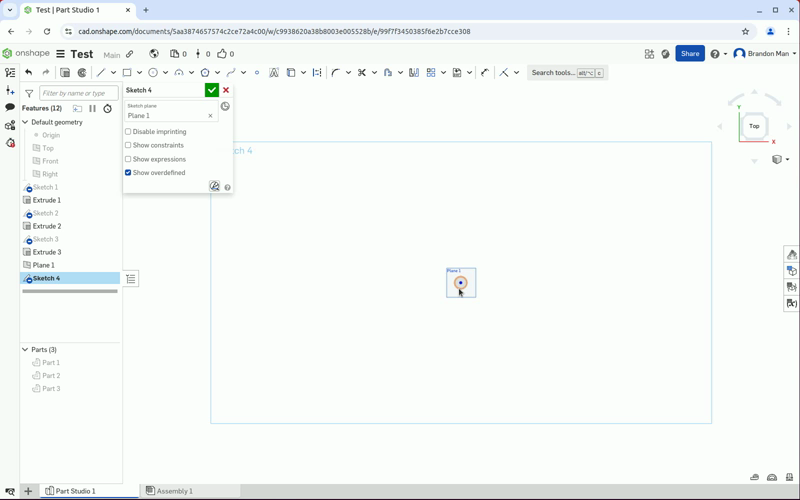
scroll(6)
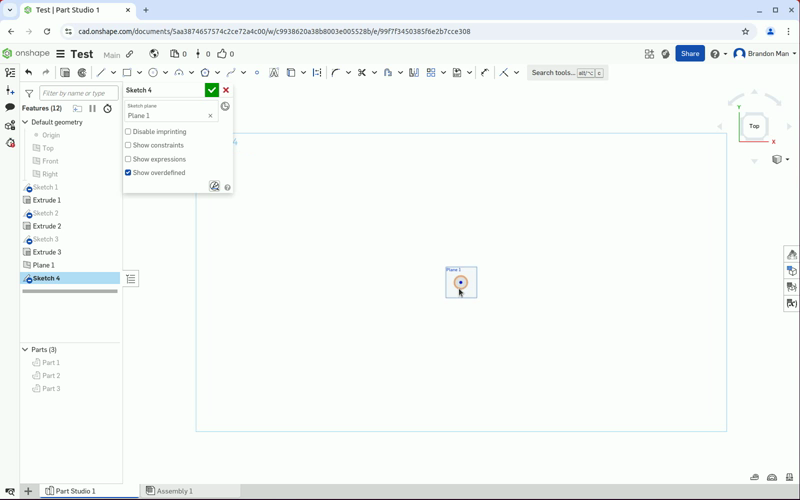
scroll(6)
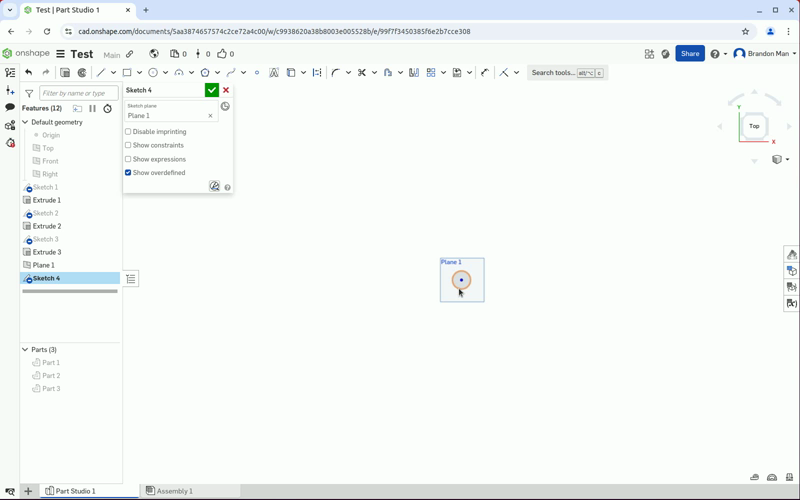
scroll(6)
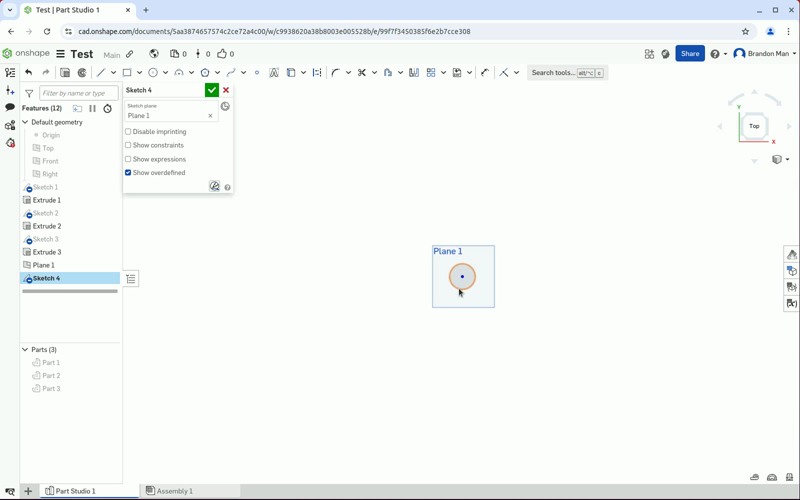
scroll(6)
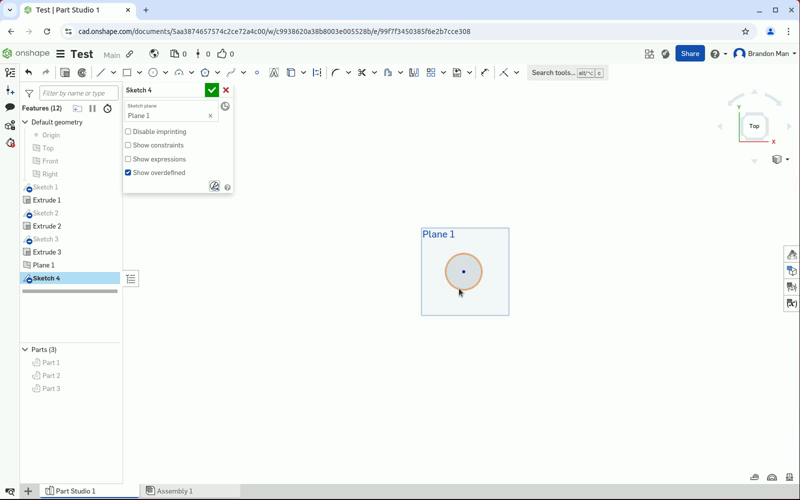
scroll(6)
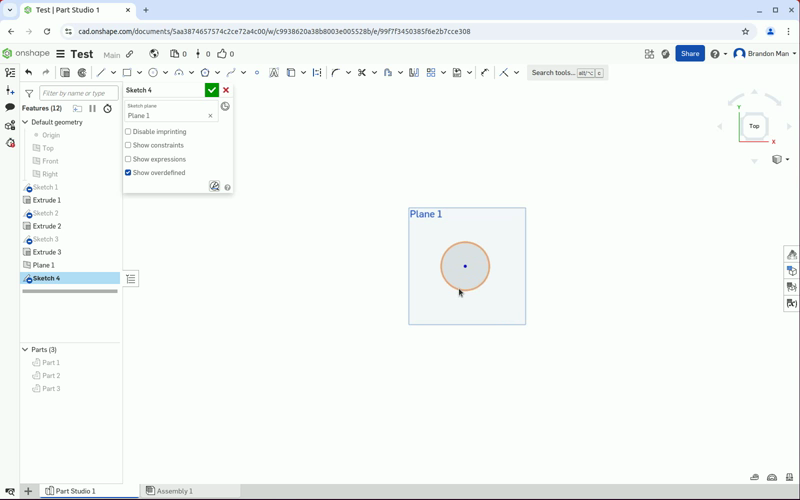
scroll(6)
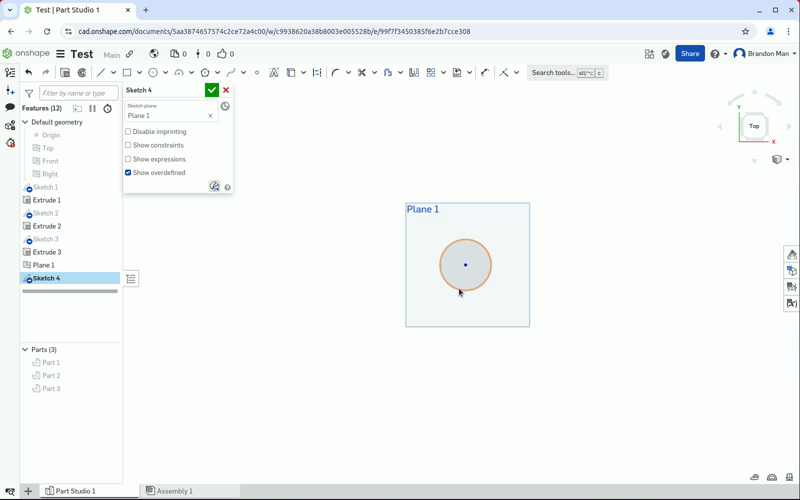
scroll(6)
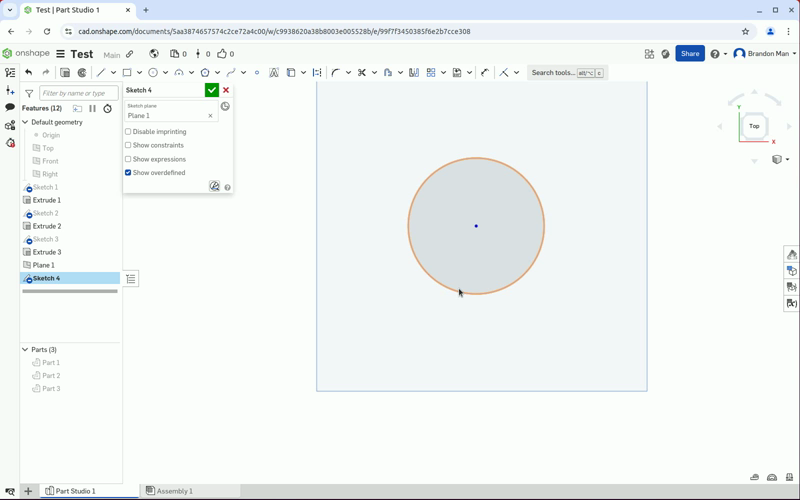
click(459, 288)
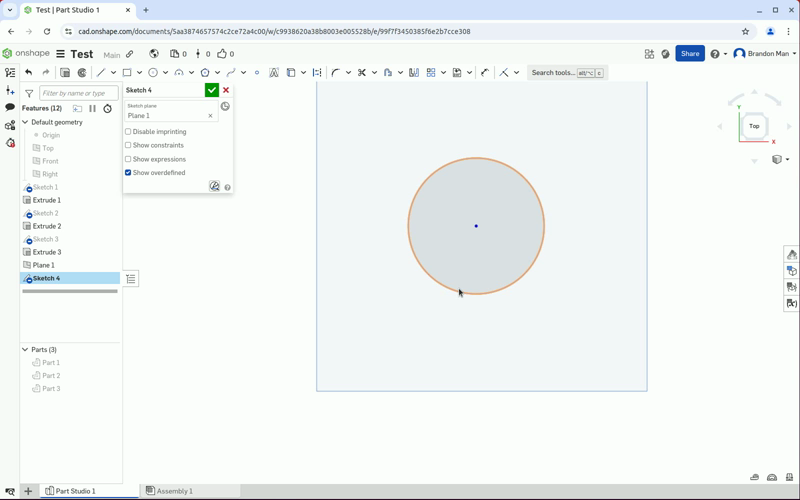
scroll(-6)
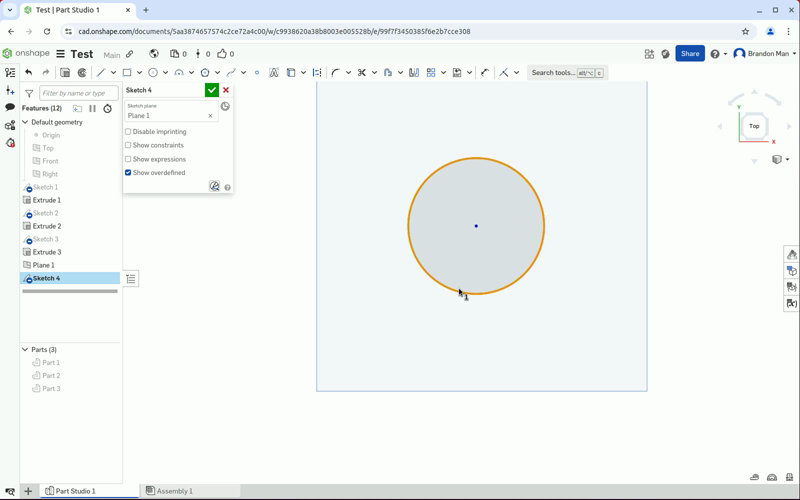
scroll(-6)
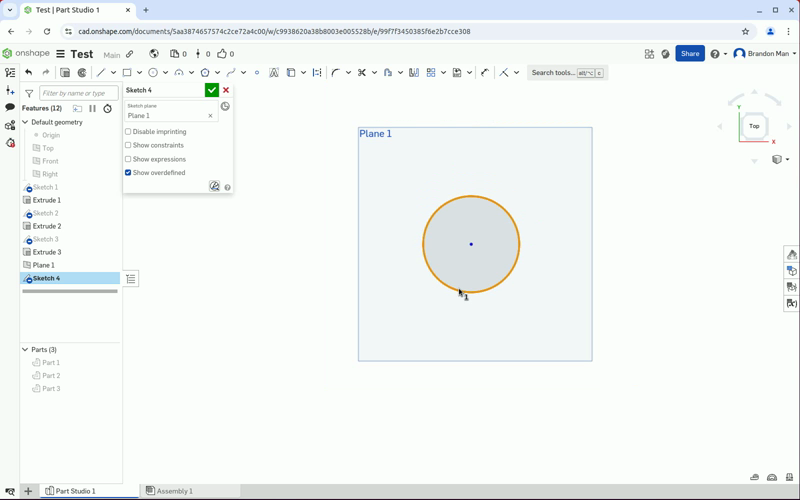
scroll(-6)
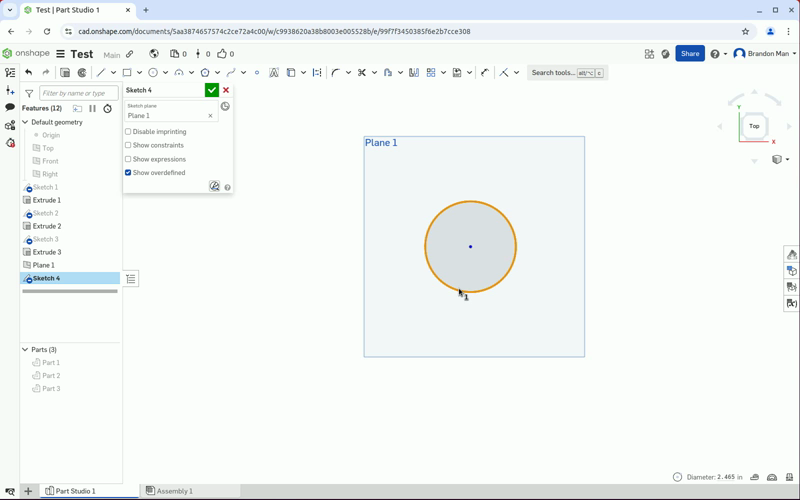
scroll(-6)
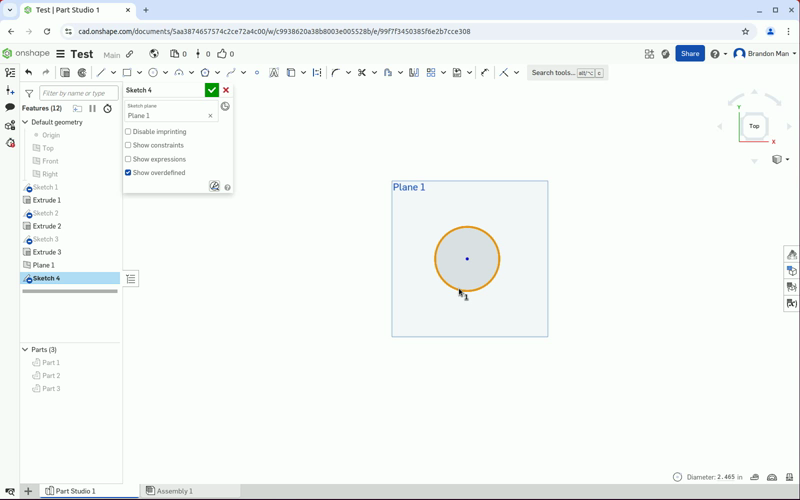
scroll(-6)
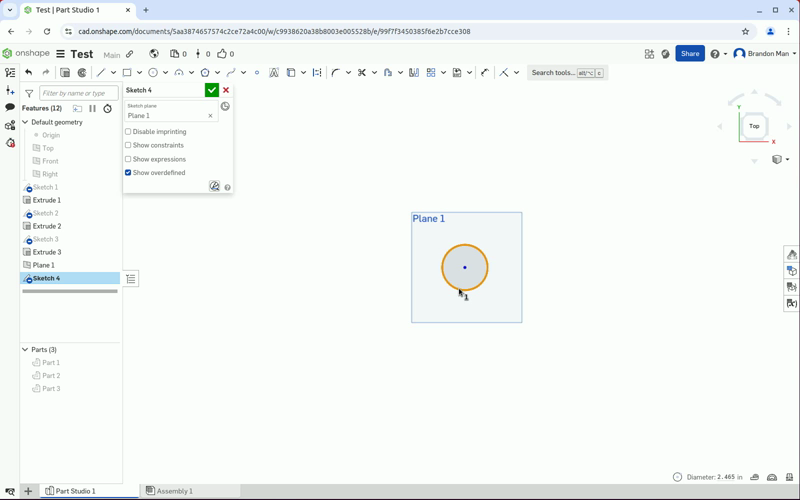
scroll(-6)
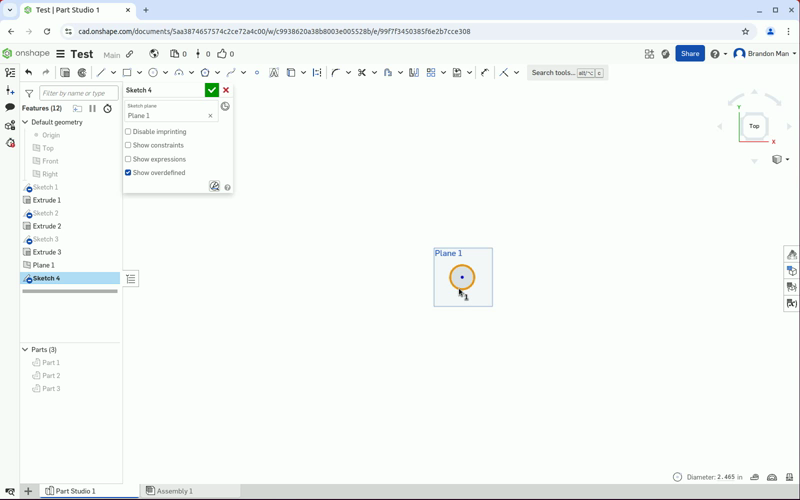
scroll(-6)
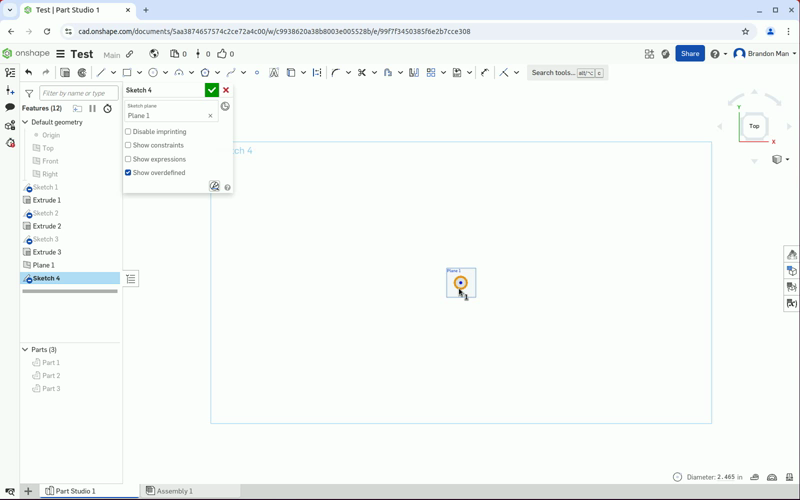
mouse_move(73, 352)
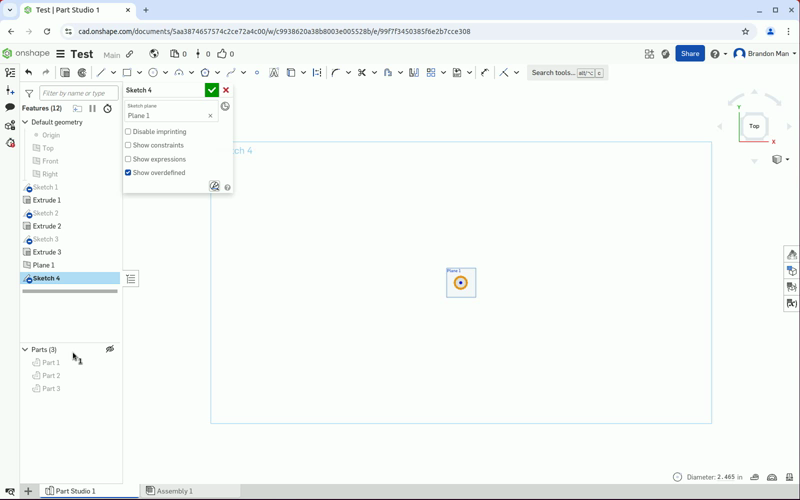
key(shift+y)
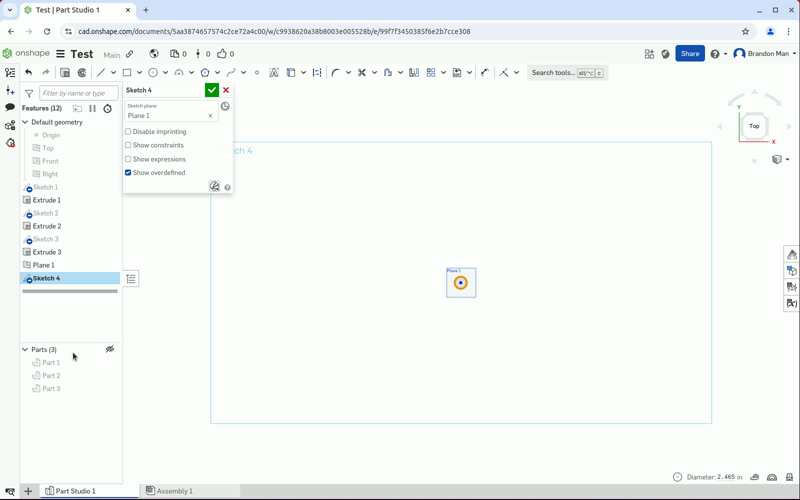
key(shift+e)
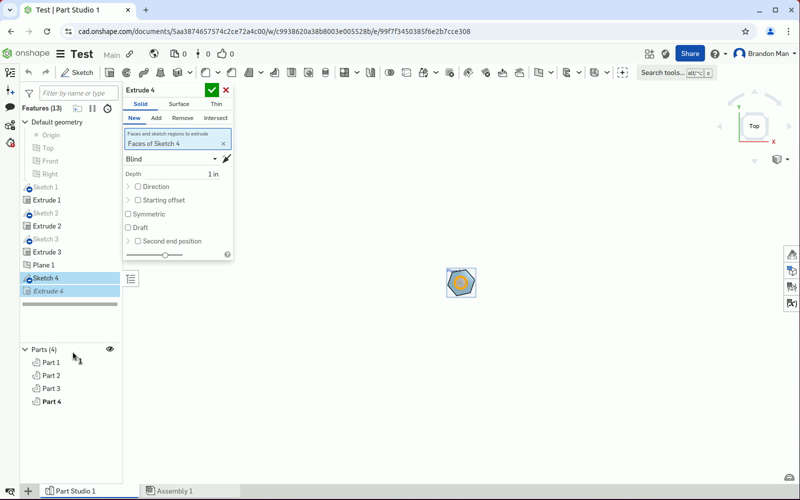
mouse_move(143, 106)
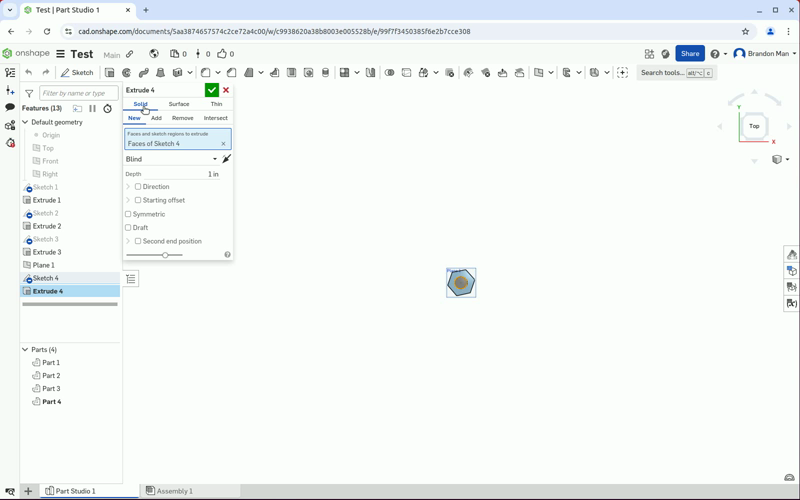
click(143, 106)
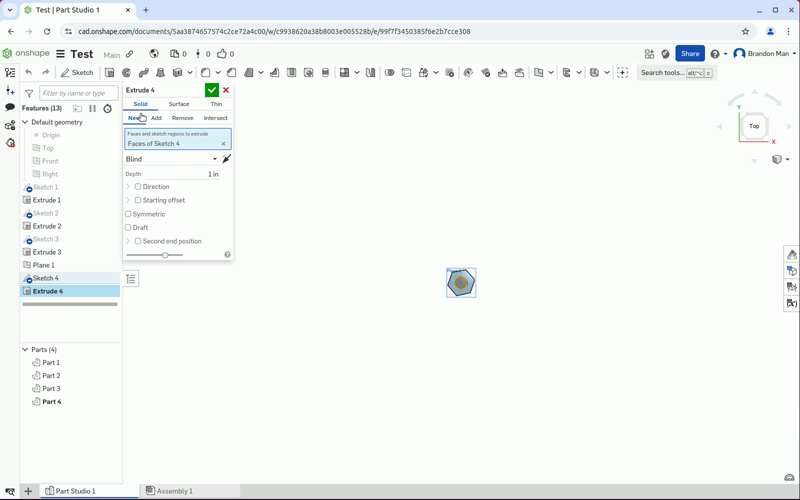
mouse_move(137, 120)
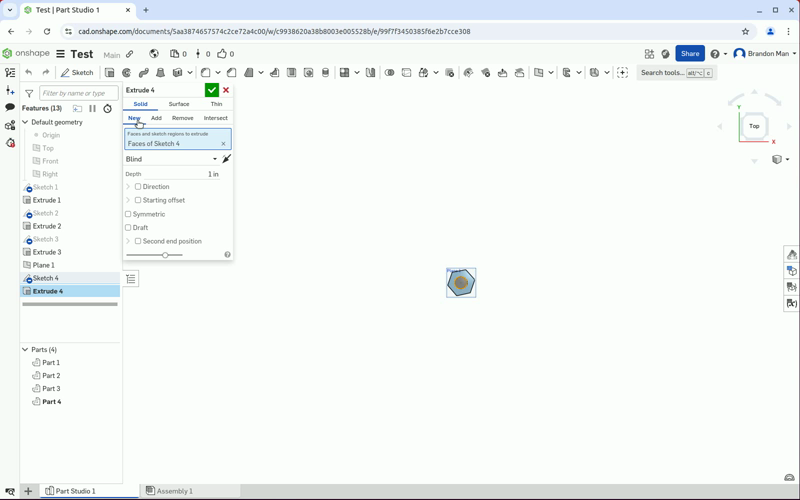
click(137, 120)
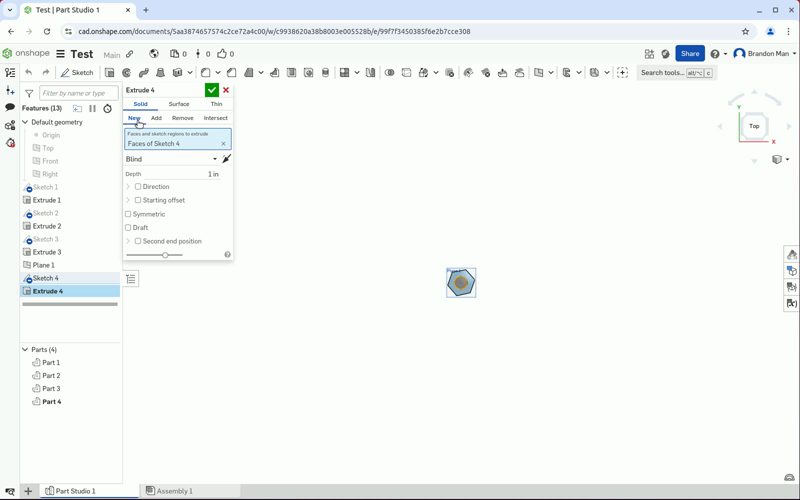
key(tab, 4)
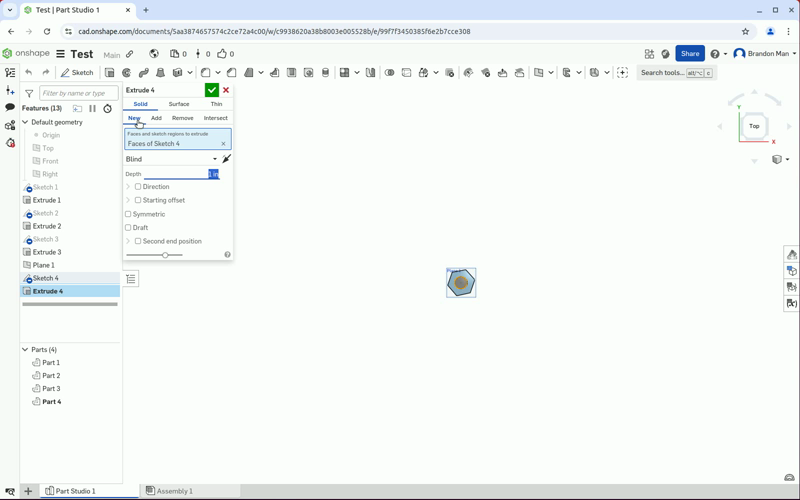
text(2.166)
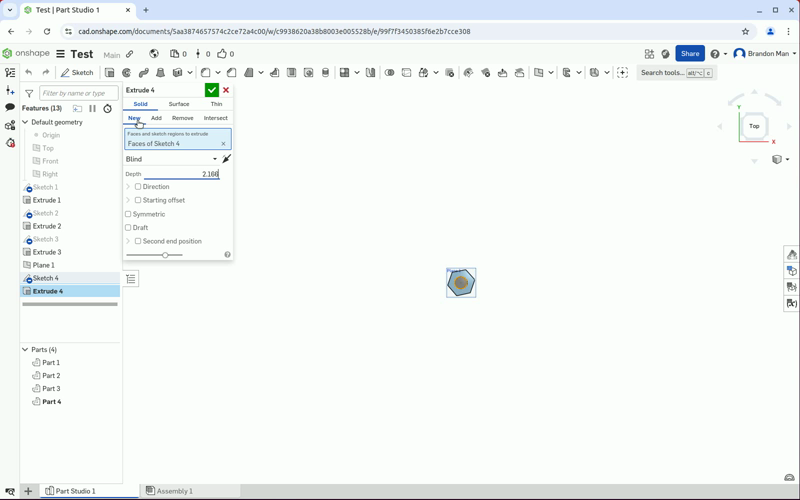
key(enter)
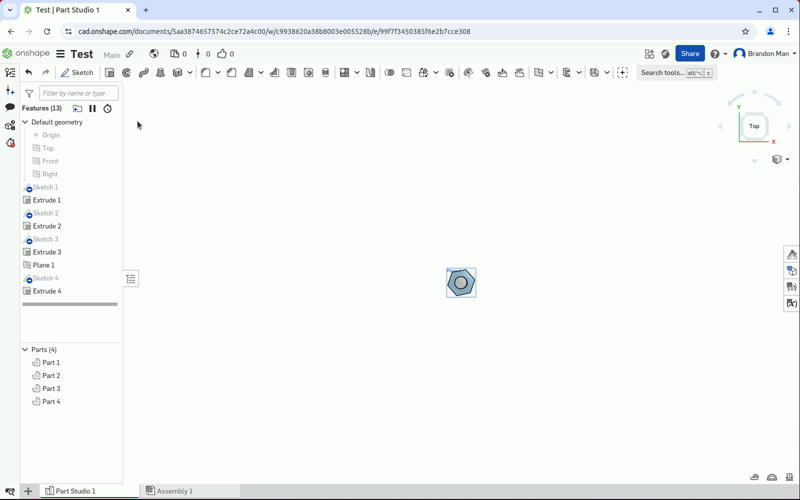
key(shift+h)
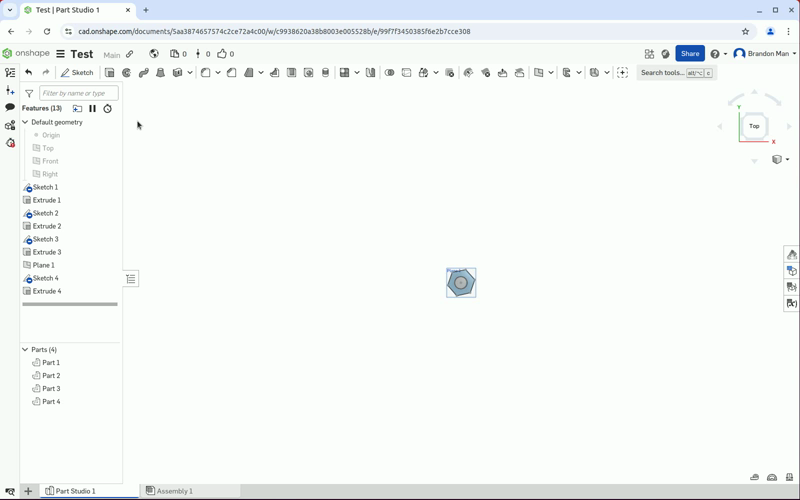
key(shift+h)
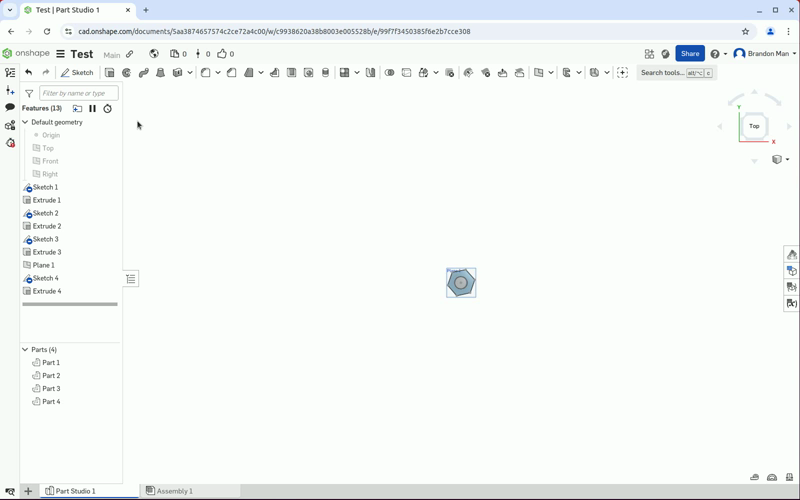
key(shift+7)
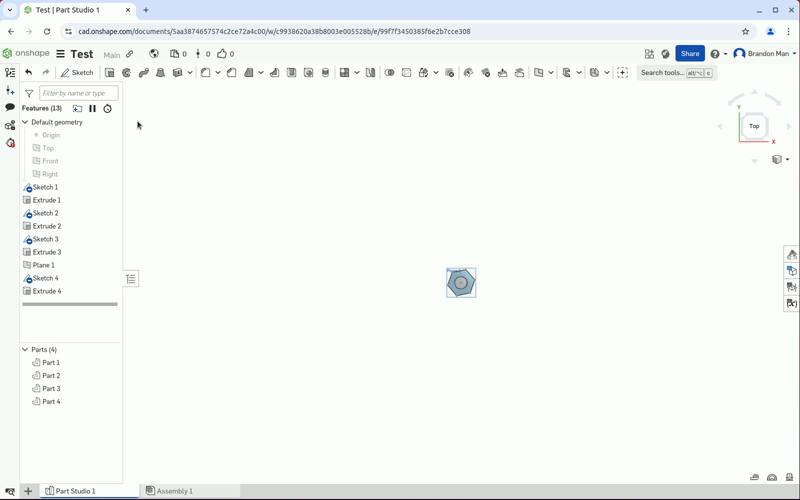
key(up, 3)
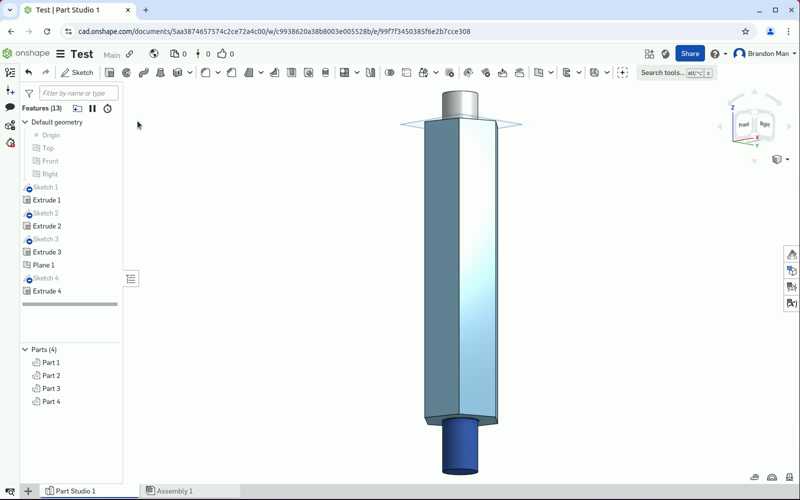
key(left, 3)
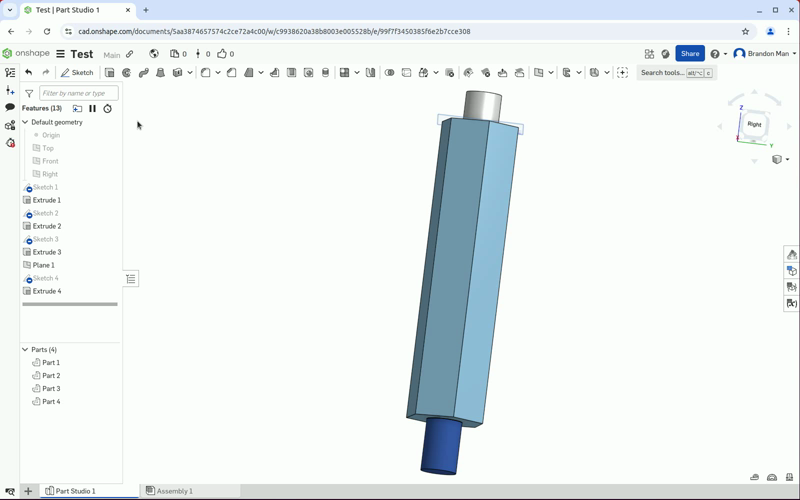
key(right, 3)
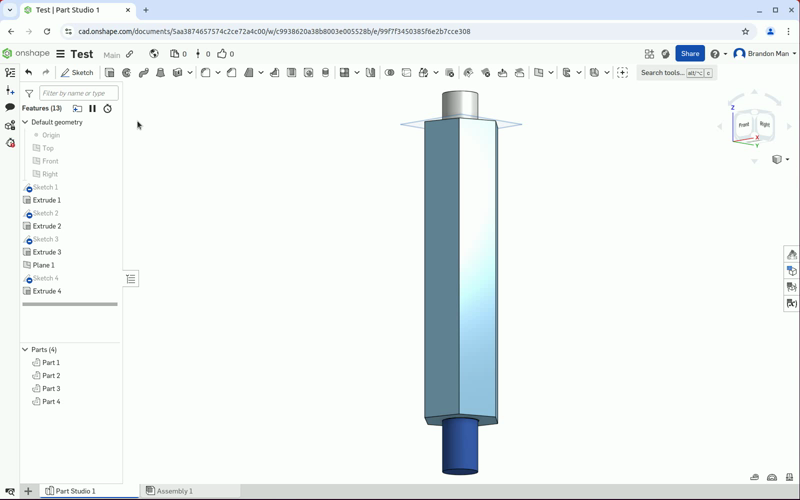
key(down, 3)
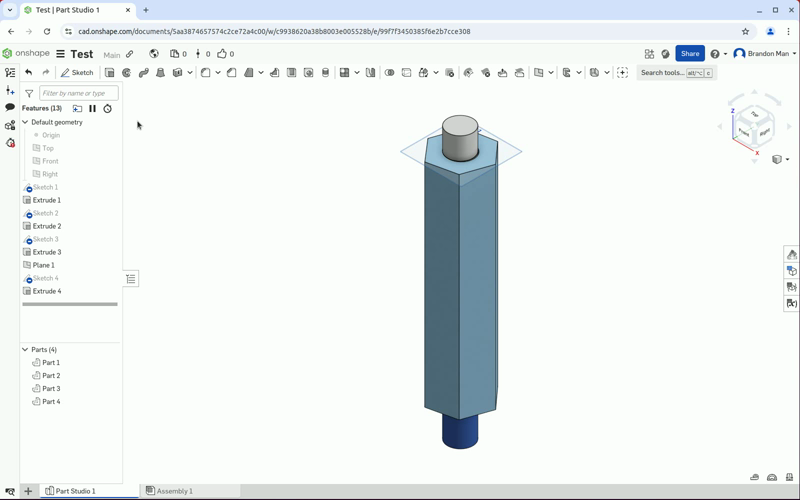
mouse_move(73, 189)
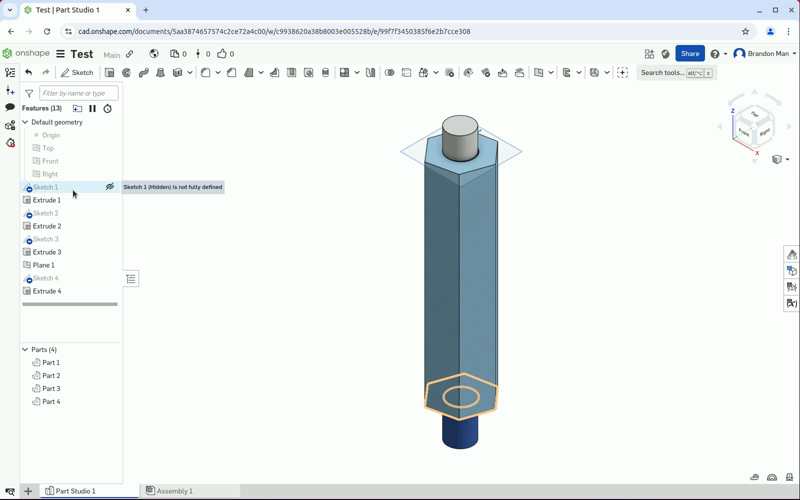
click(73, 189)